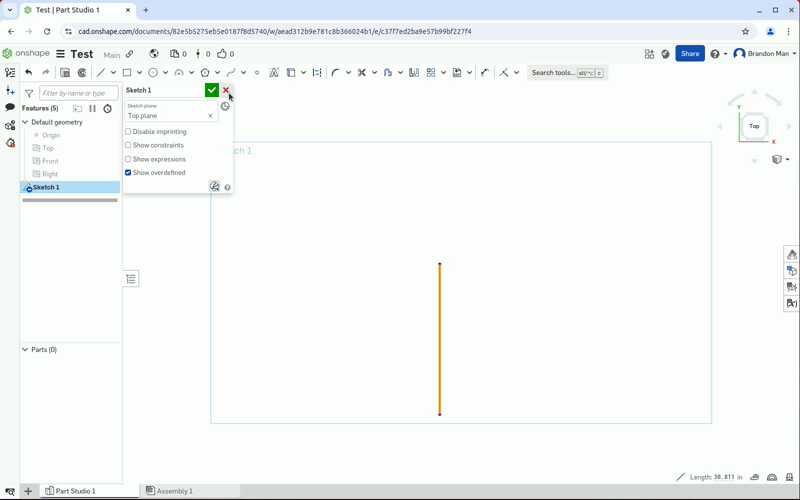
key(shift+h)
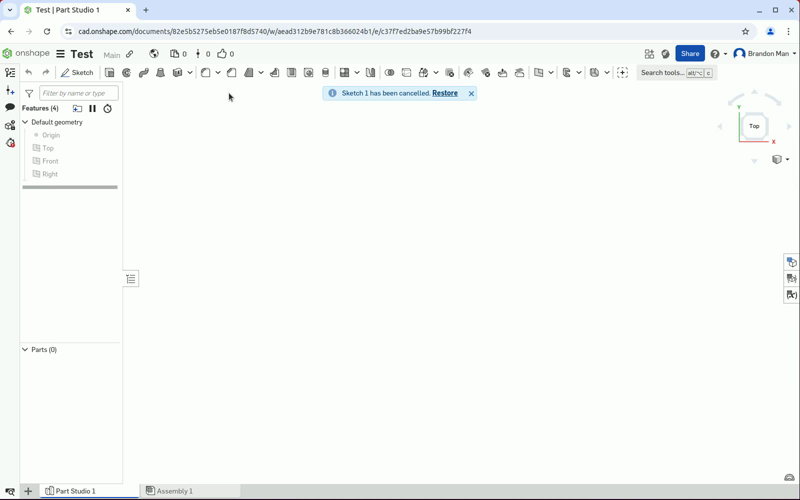
mouse_move(73, 352)
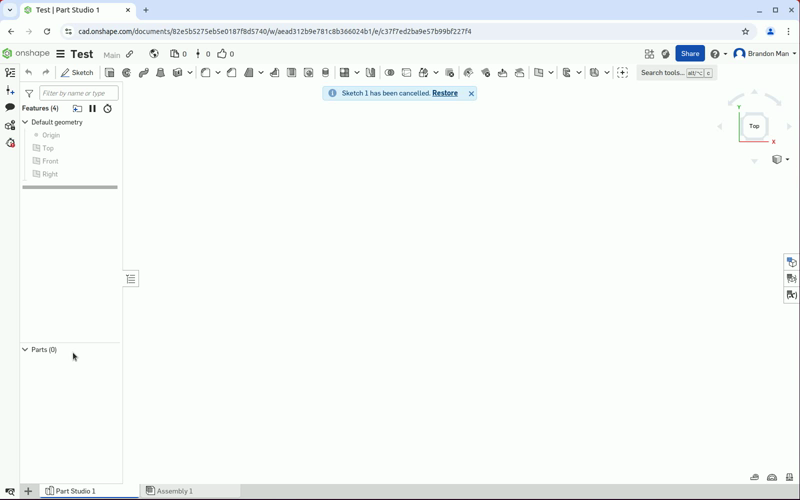
key(y)
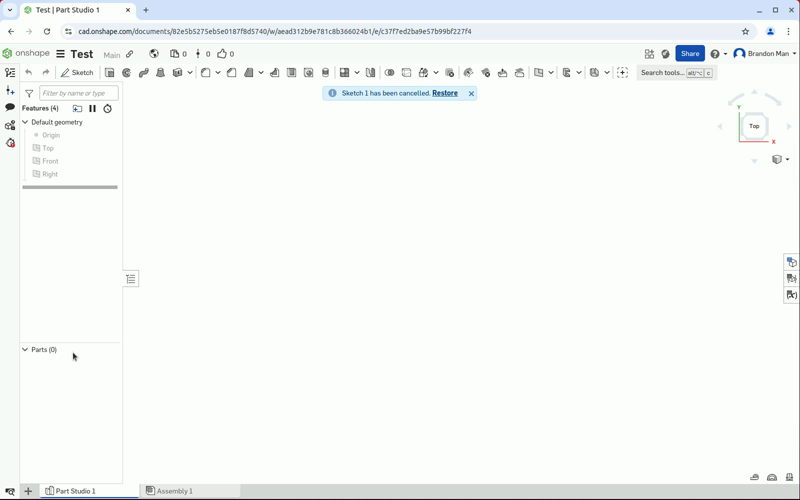
key(shift+p)
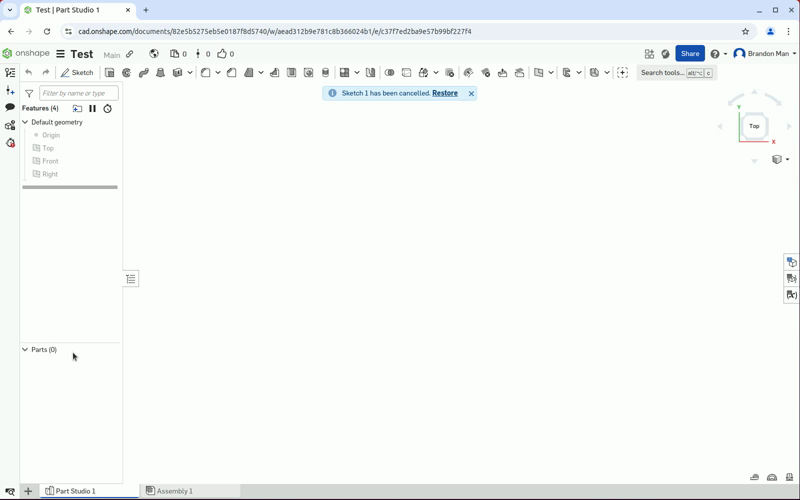
key(space)
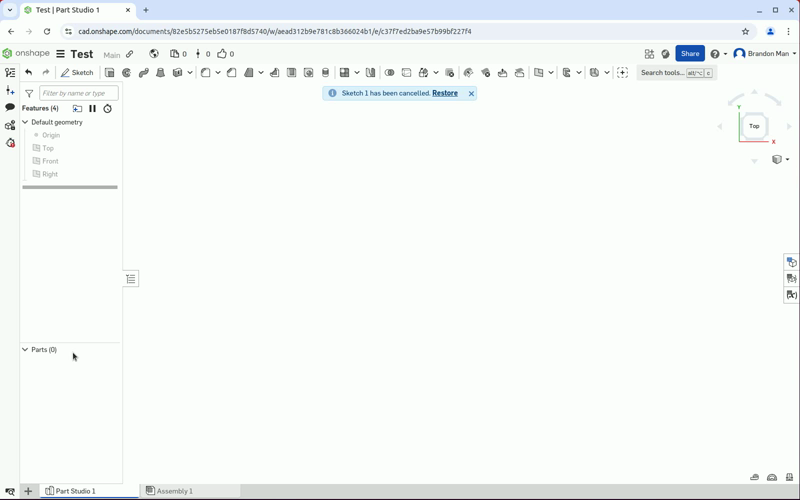
key_down(shift)
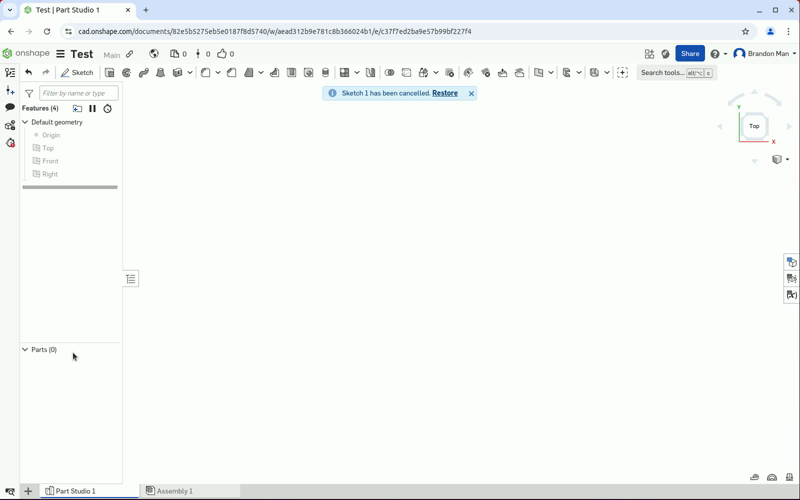
key(up)
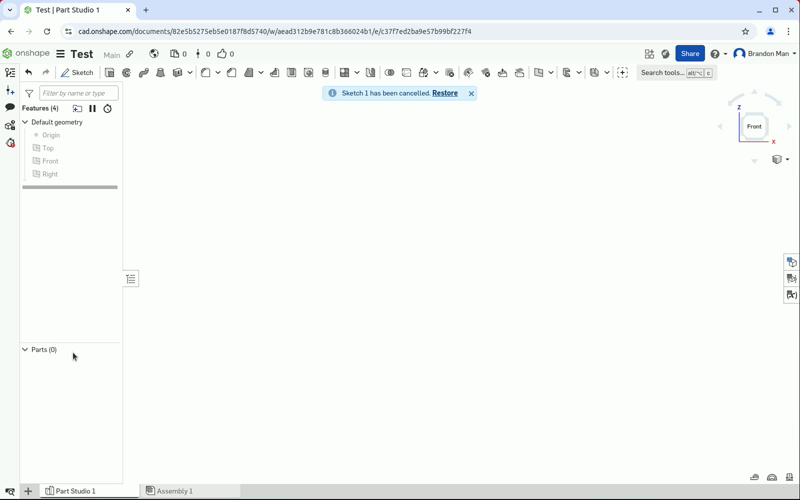
key_up(shift)
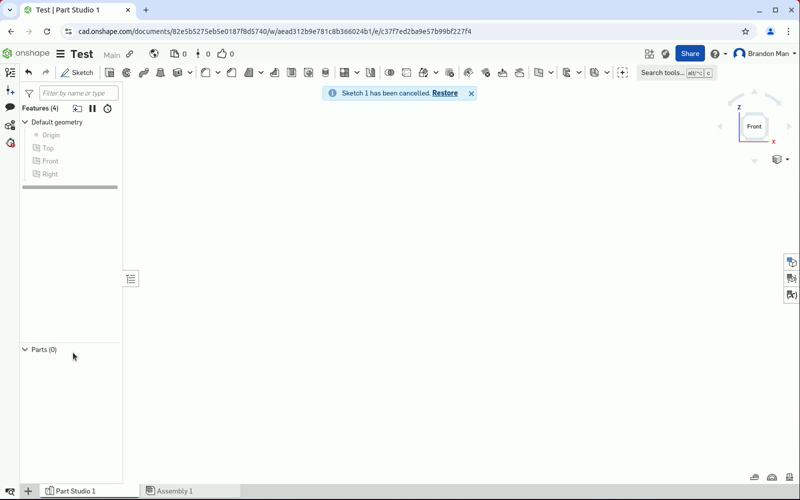
mouse_move(73, 352)
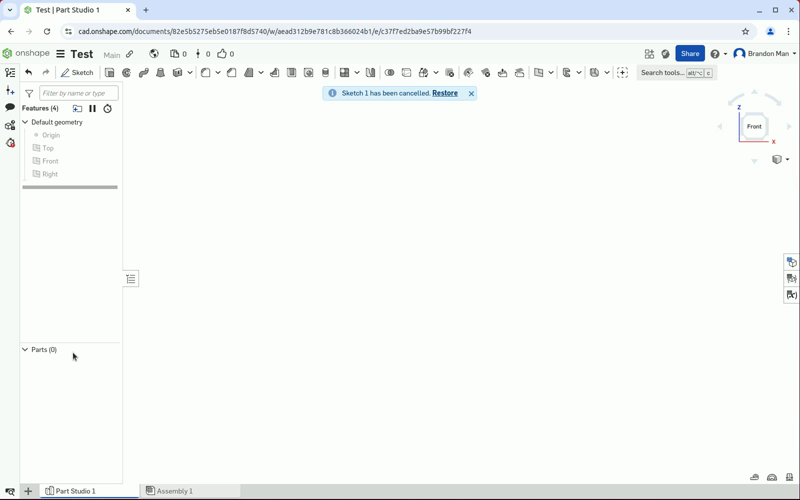
key(shift+y)
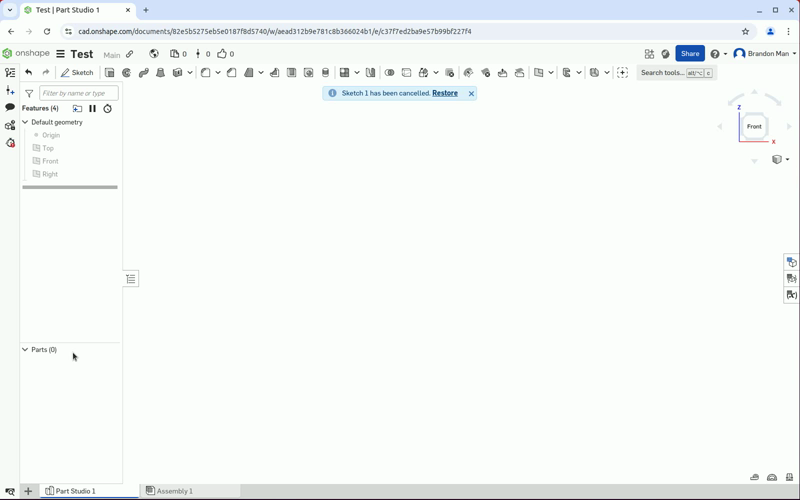
key(shift+s)
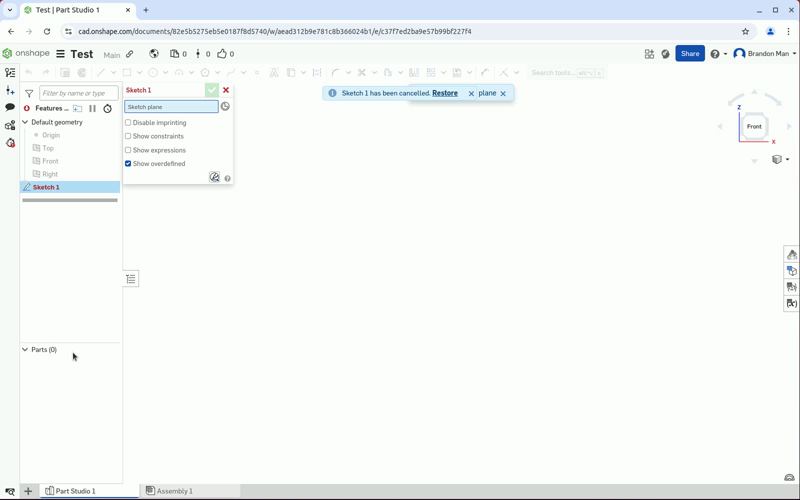
mouse_move(73, 163)
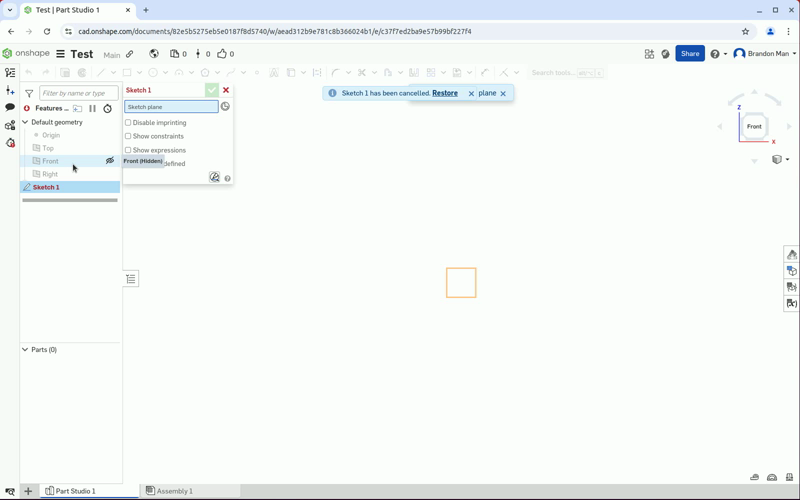
click(73, 163)
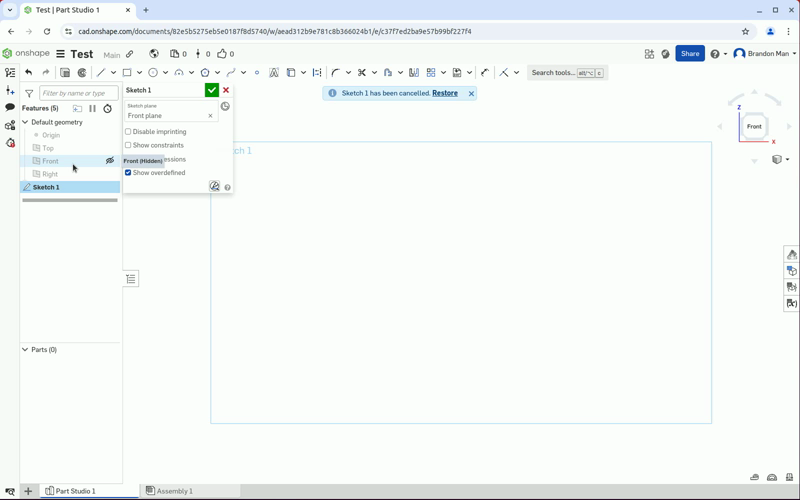
mouse_move(73, 352)
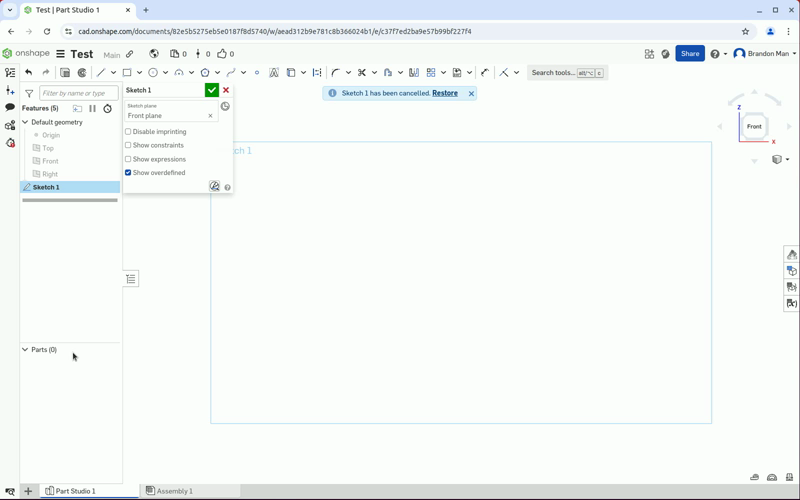
key(y)
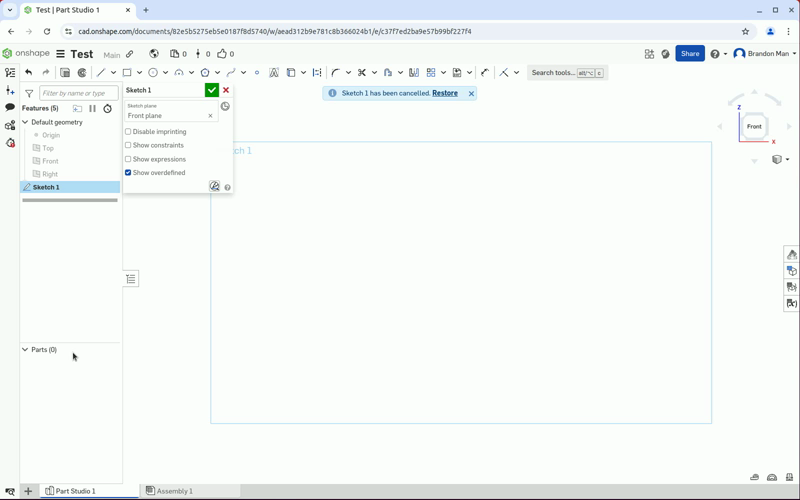
key(l)
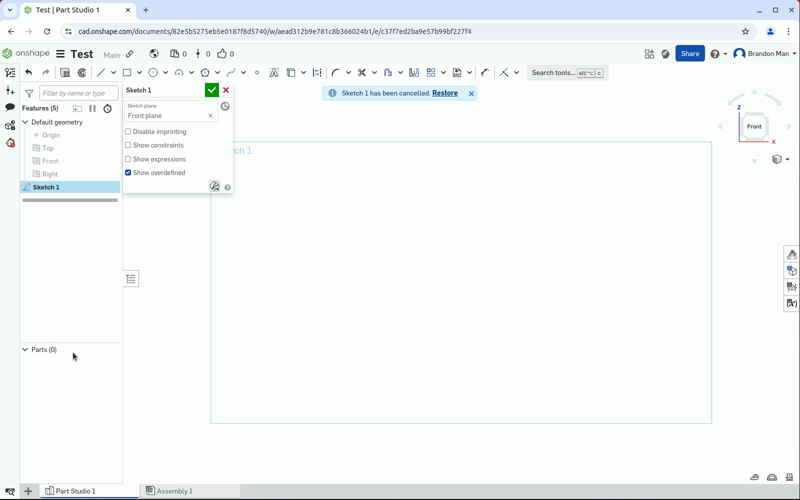
key_down(shift)
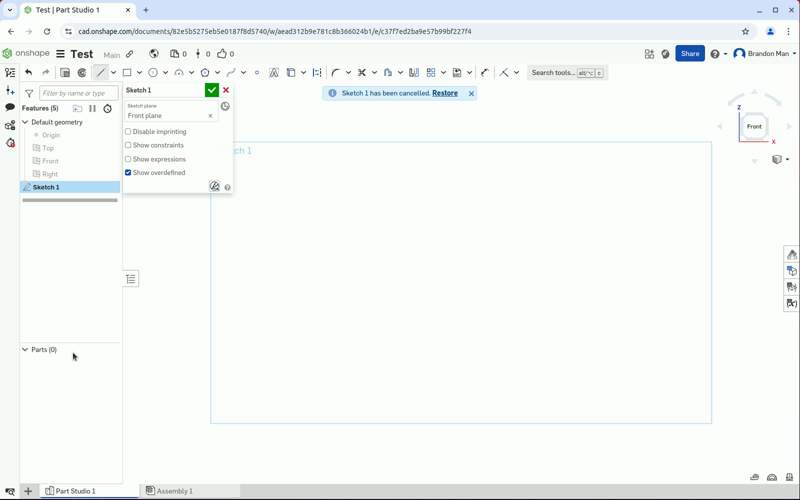
mouse_move(460, 282)
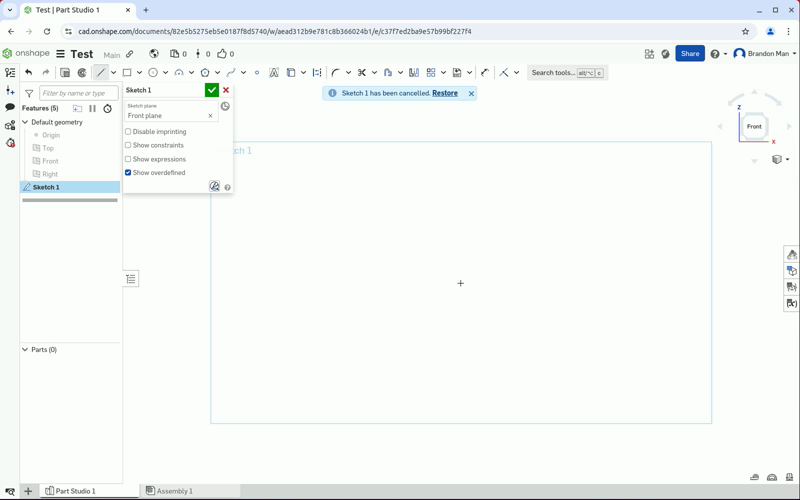
click(460, 282)
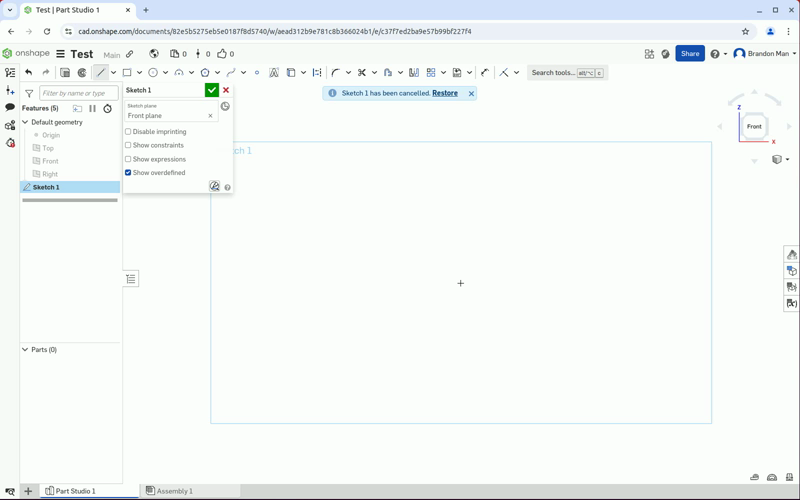
key_up(shift)
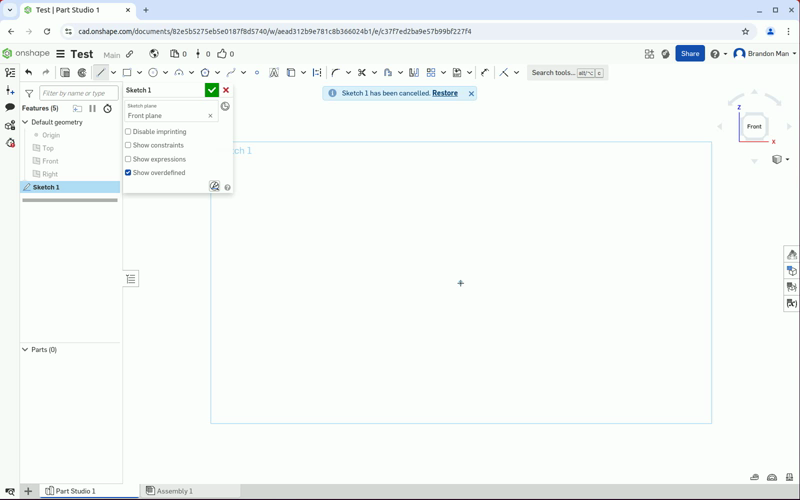
key_down(shift)
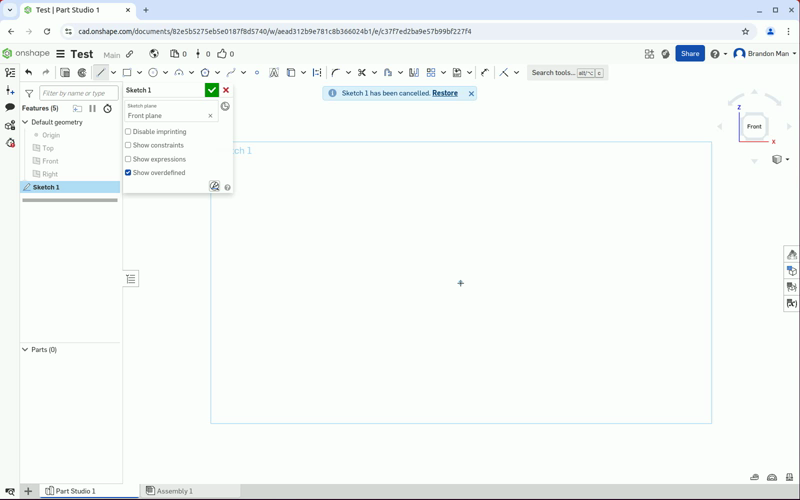
mouse_move(536, 282)
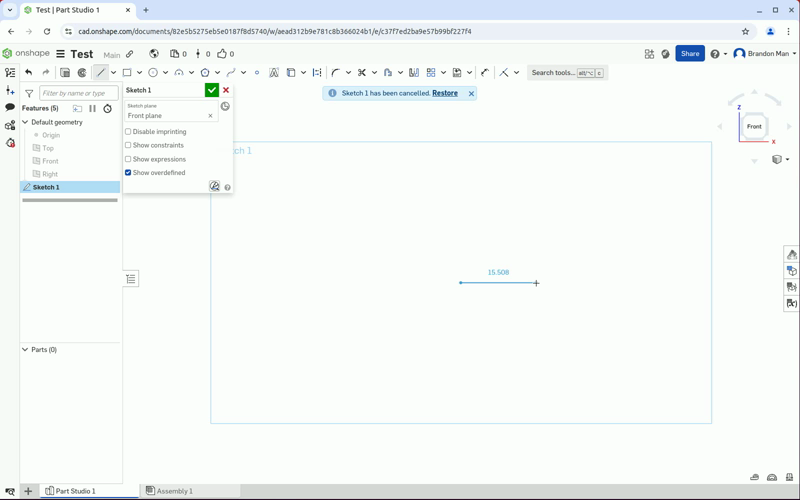
click(536, 282)
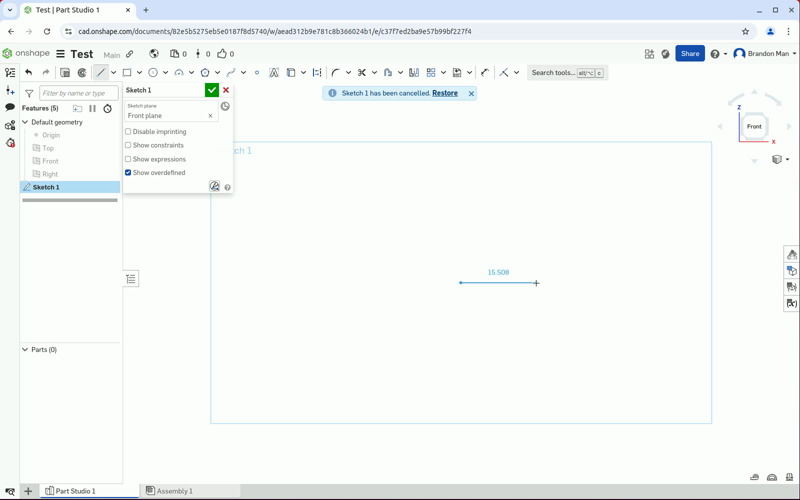
key_up(shift)
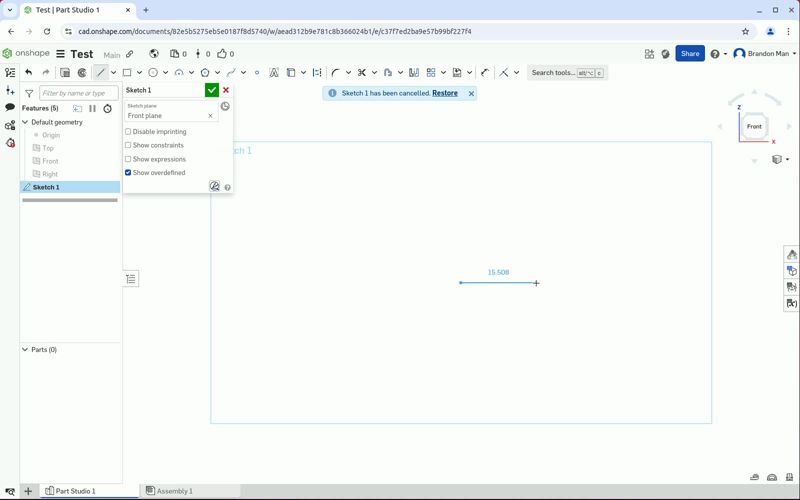
key_down(shift)
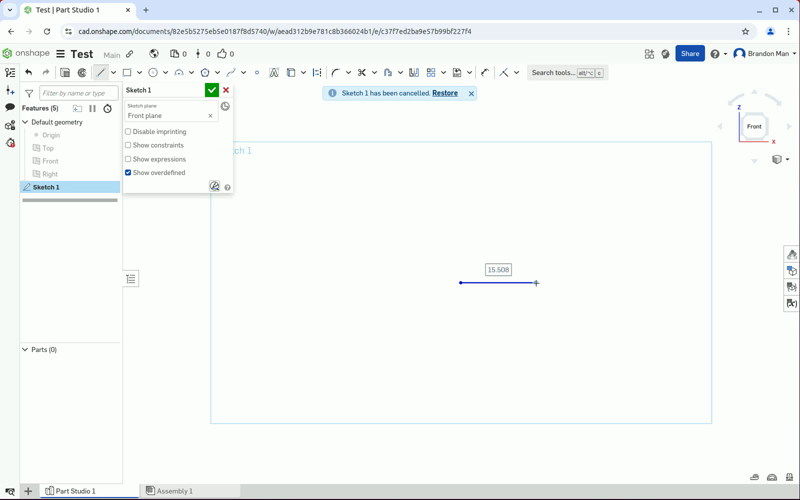
mouse_move(566, 282)
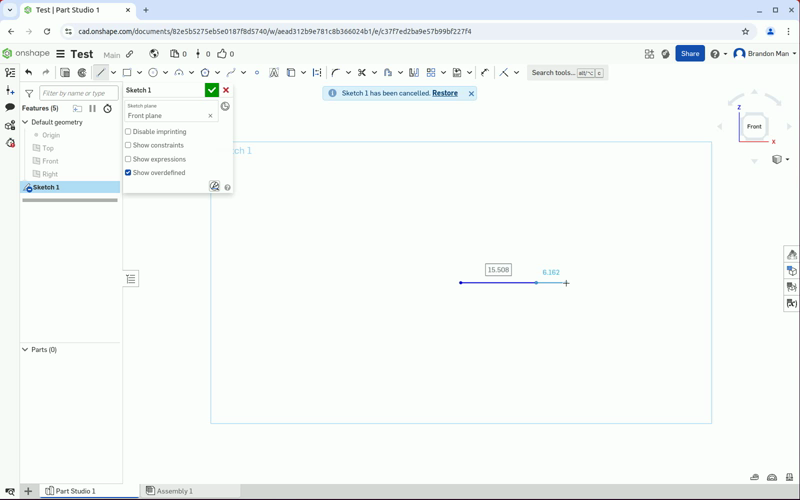
mouse_move(536, 240)
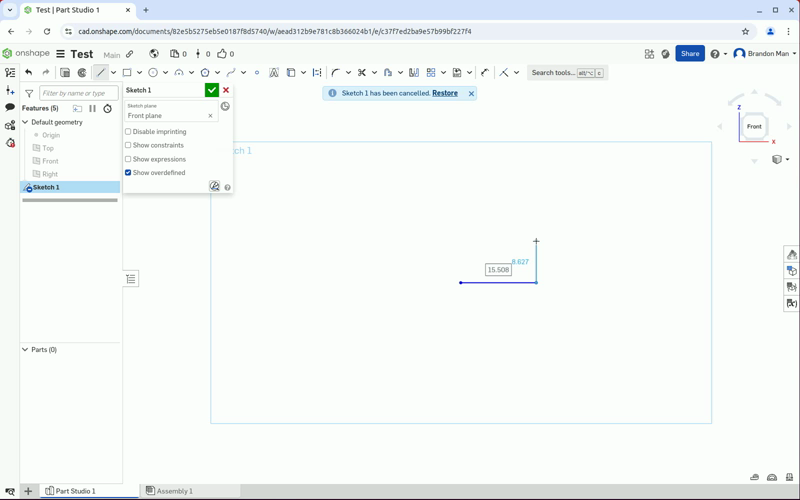
click(536, 240)
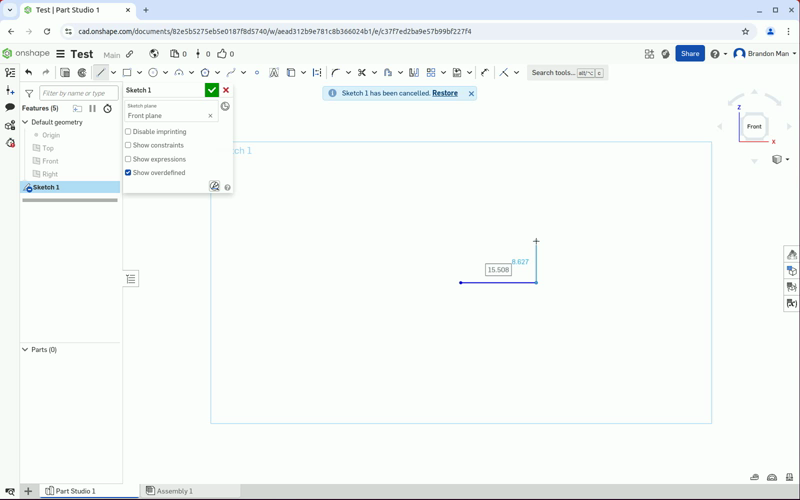
key_up(shift)
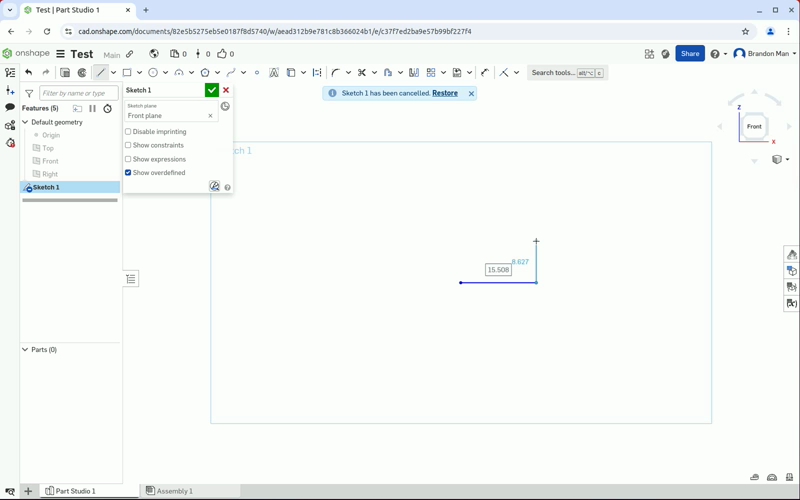
key_down(shift)
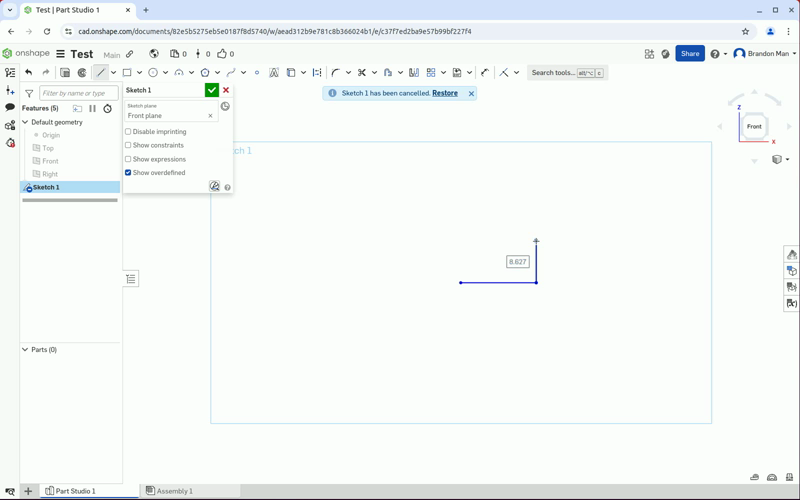
mouse_move(460, 240)
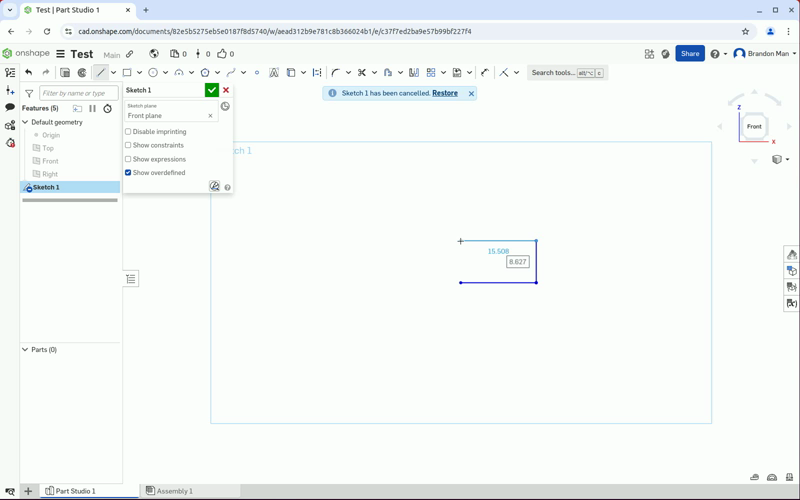
click(460, 240)
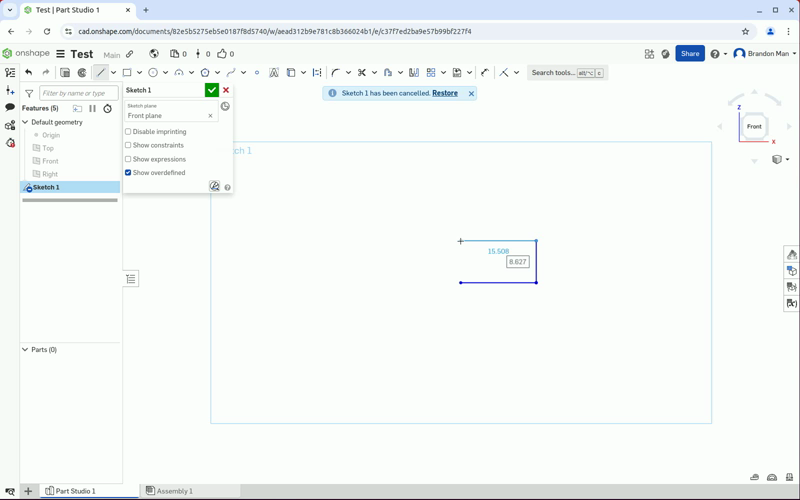
key_up(shift)
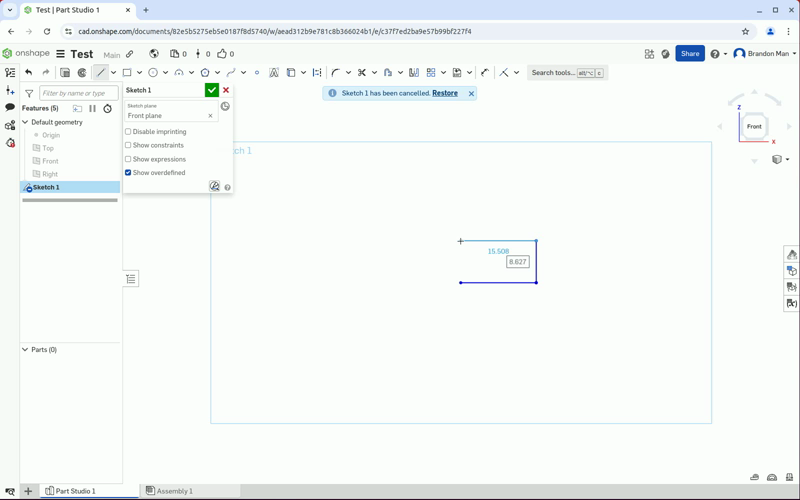
mouse_move(490, 240)
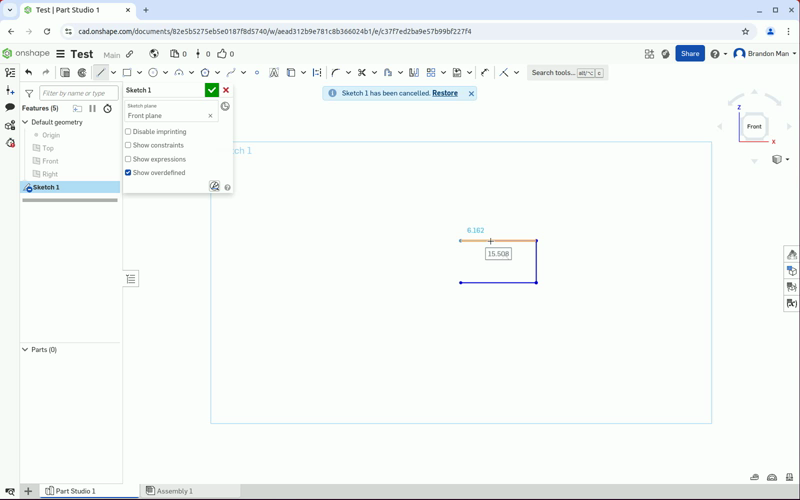
key_down(shift)
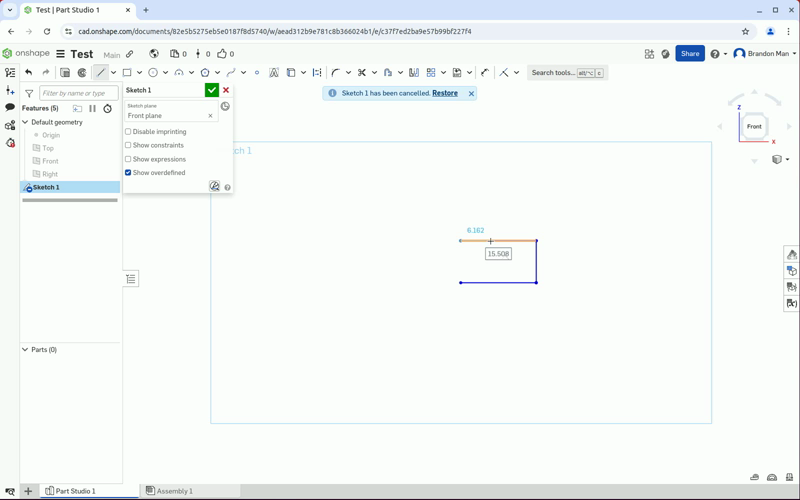
mouse_move(460, 282)
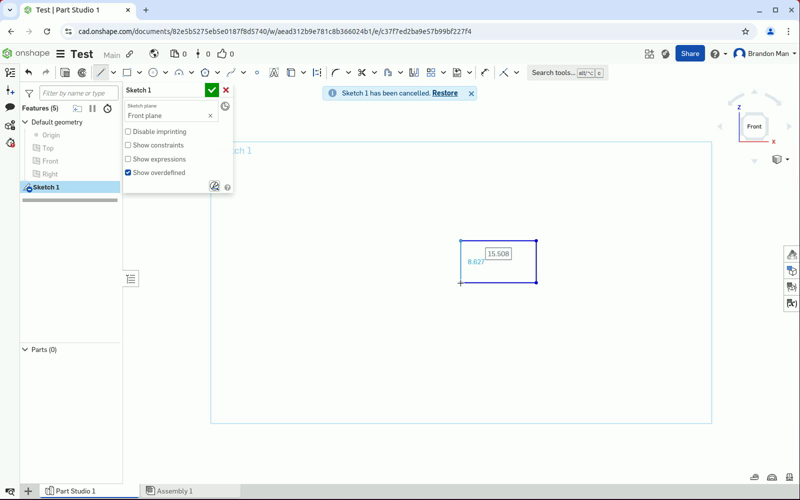
key_up(shift)
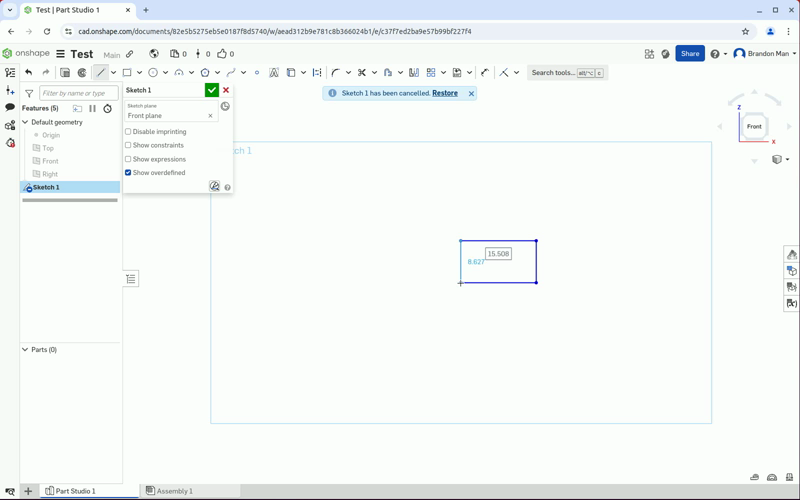
click(460, 282)
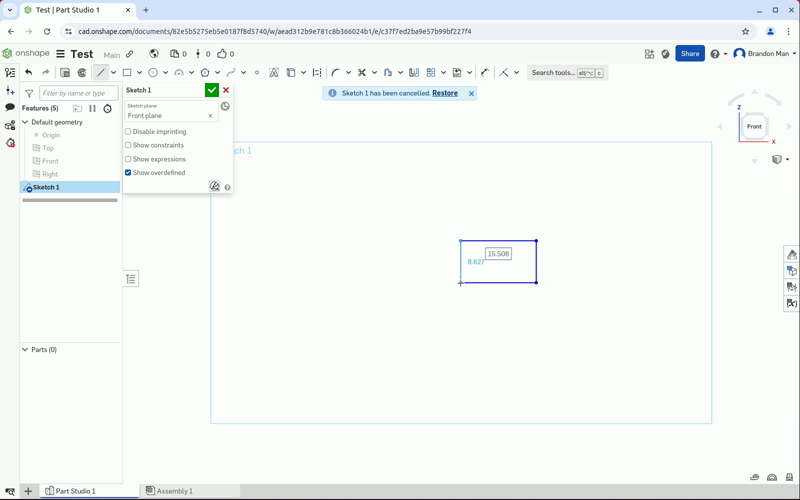
key(esc)
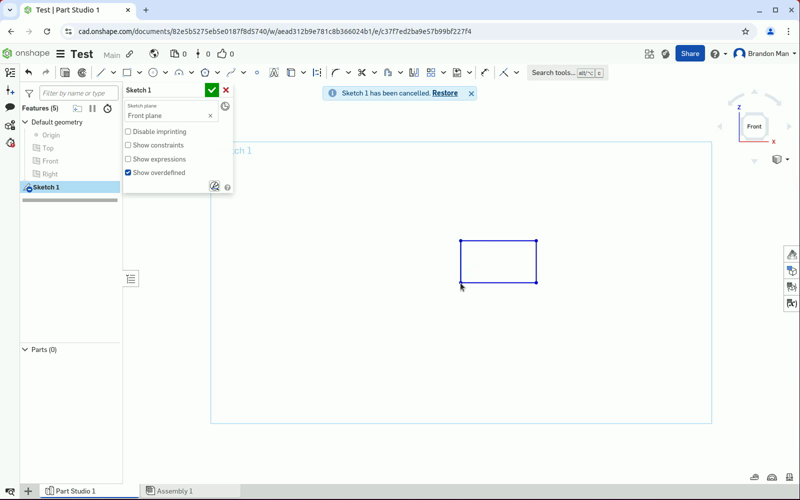
mouse_move(487, 271)
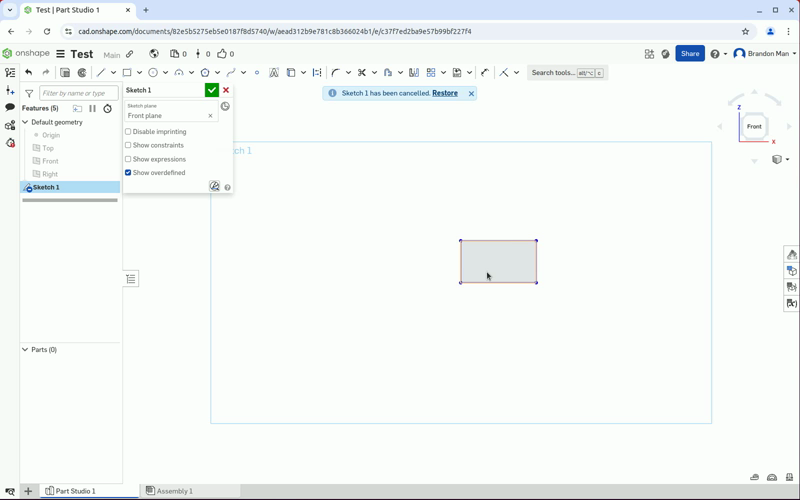
click(487, 271)
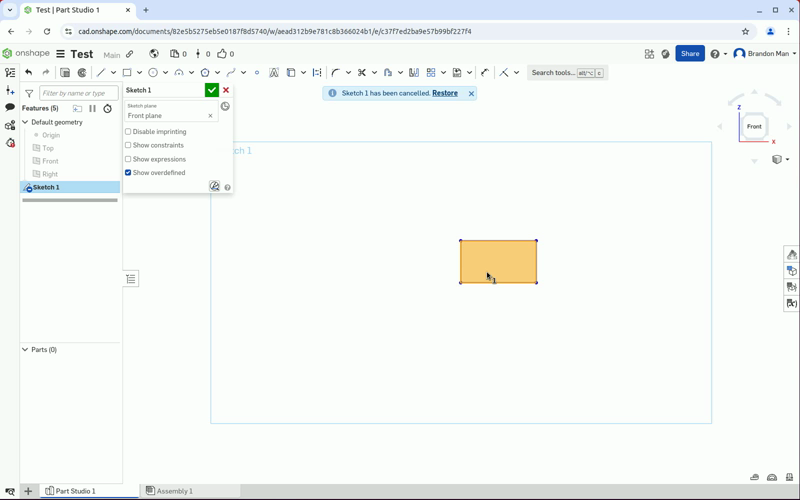
mouse_move(73, 352)
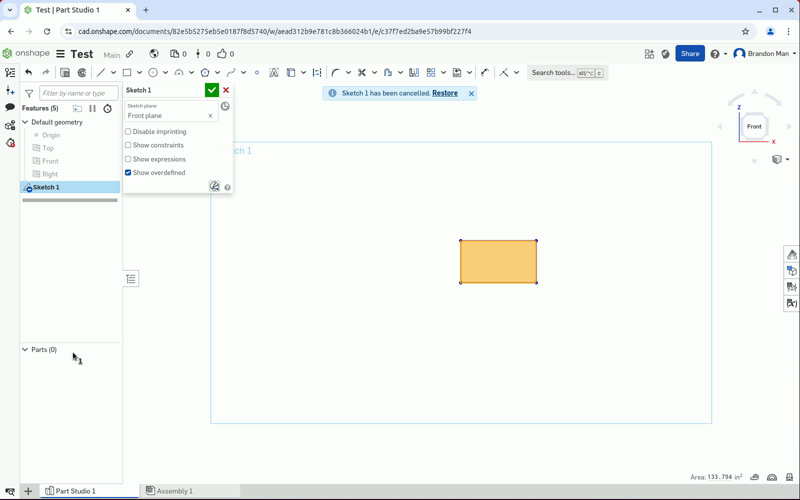
key(shift+y)
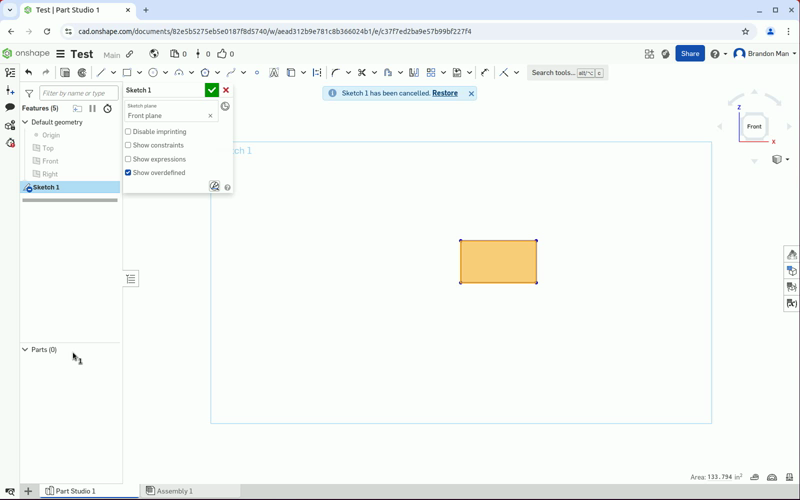
key(shift+e)
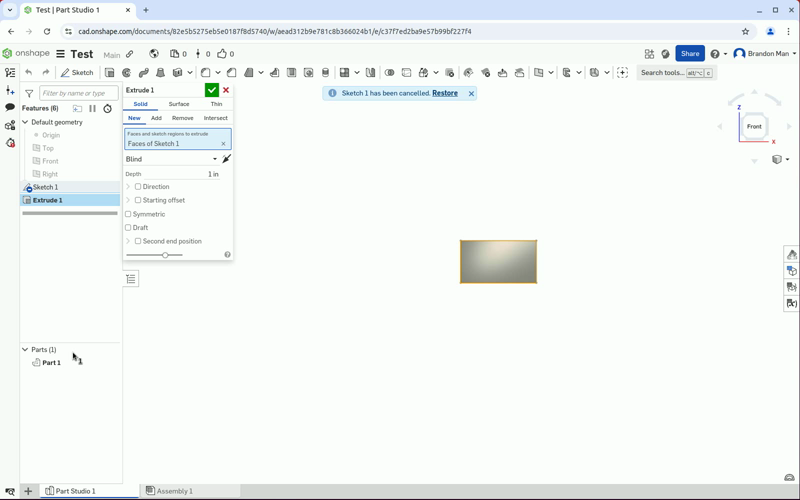
mouse_move(143, 106)
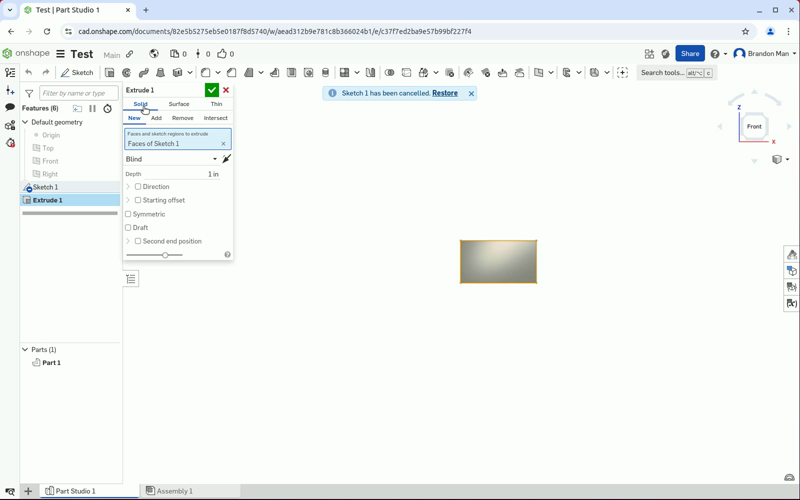
click(143, 106)
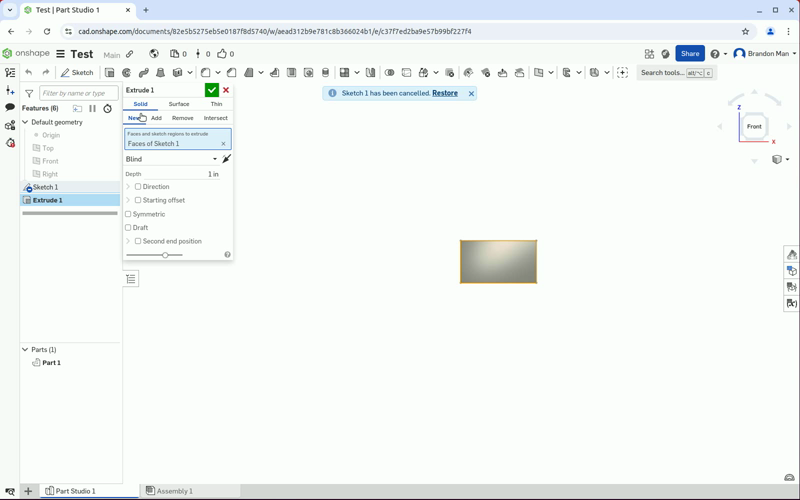
mouse_move(137, 120)
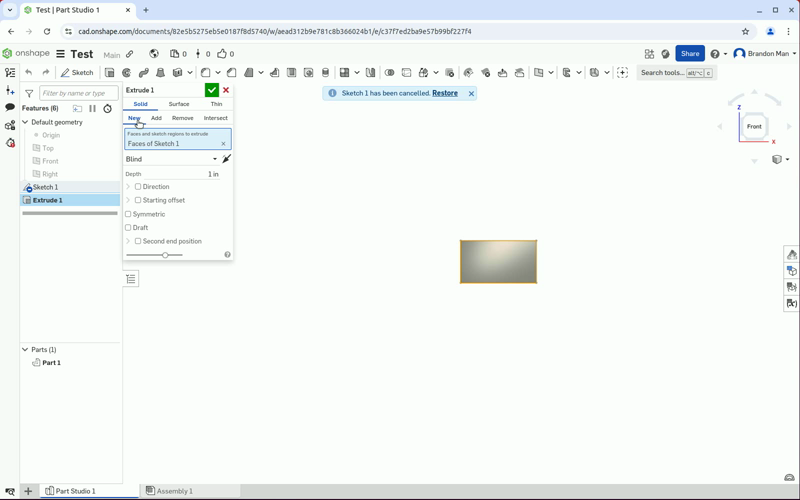
click(137, 120)
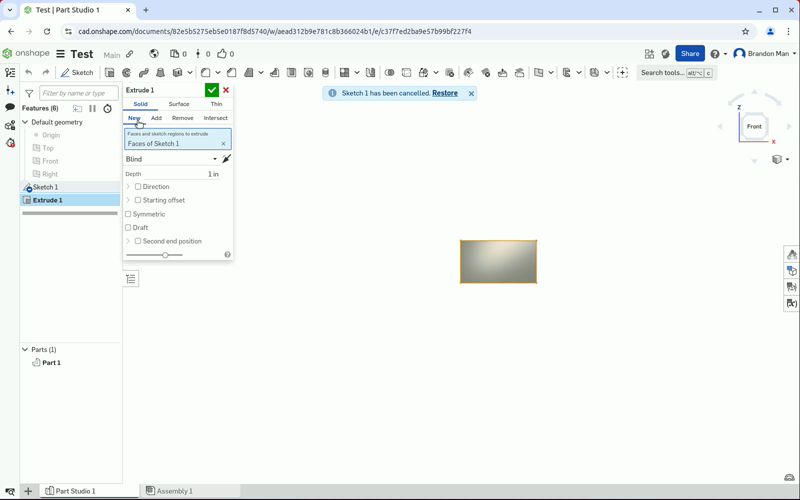
key(tab, 4)
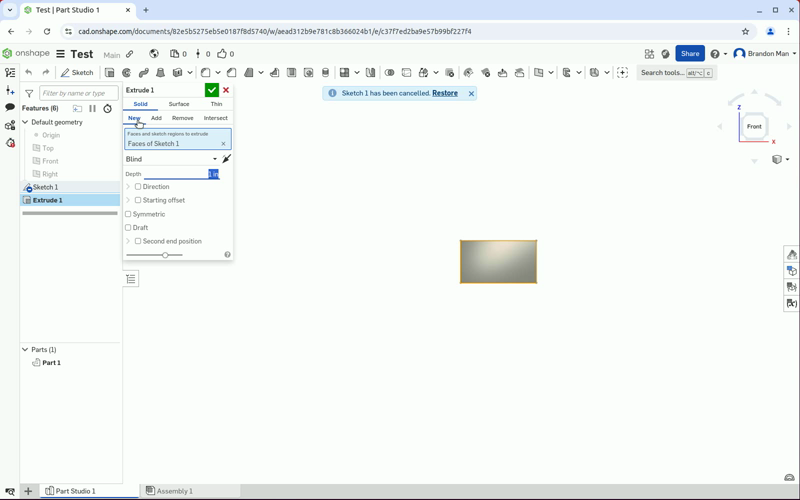
text(8.666)
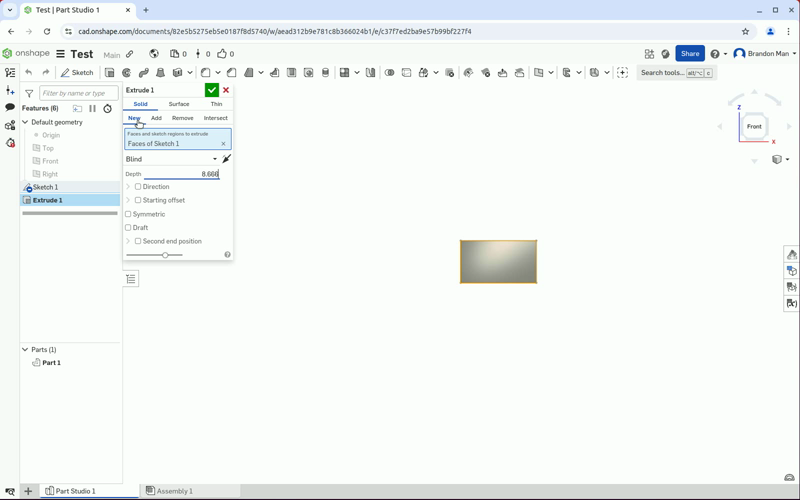
key(enter)
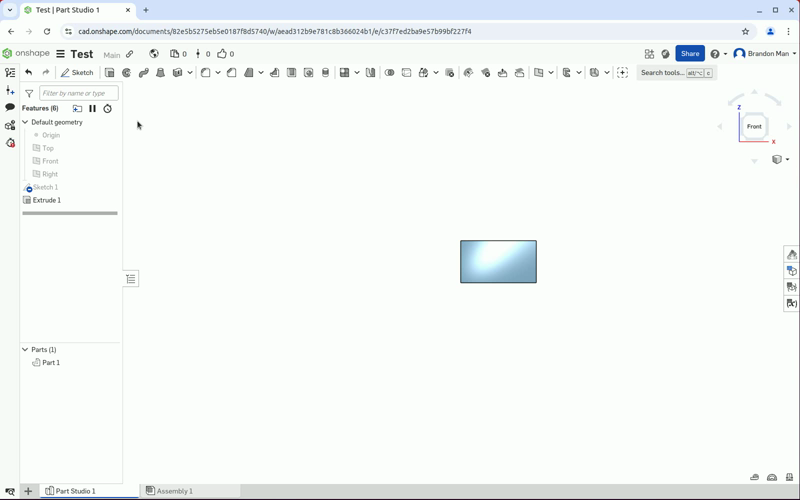
key(shift+h)
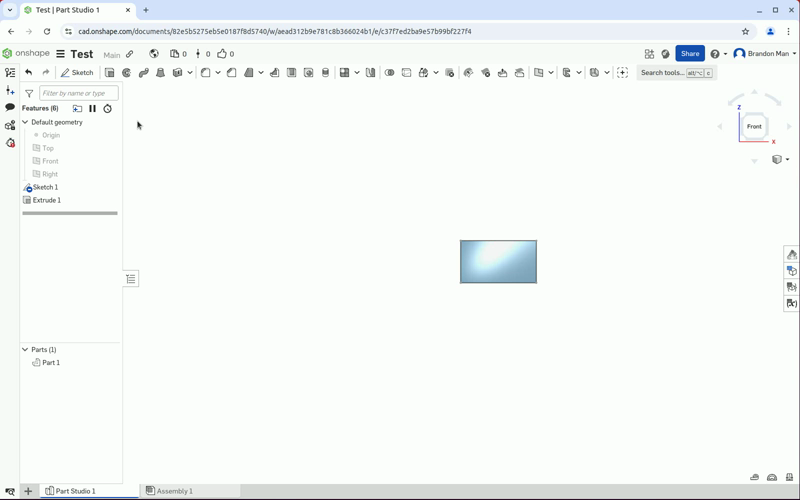
key(shift+h)
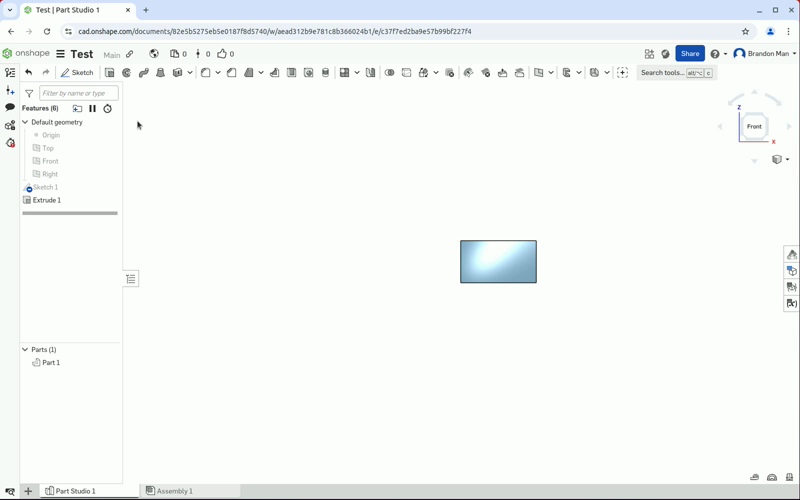
mouse_move(73, 189)
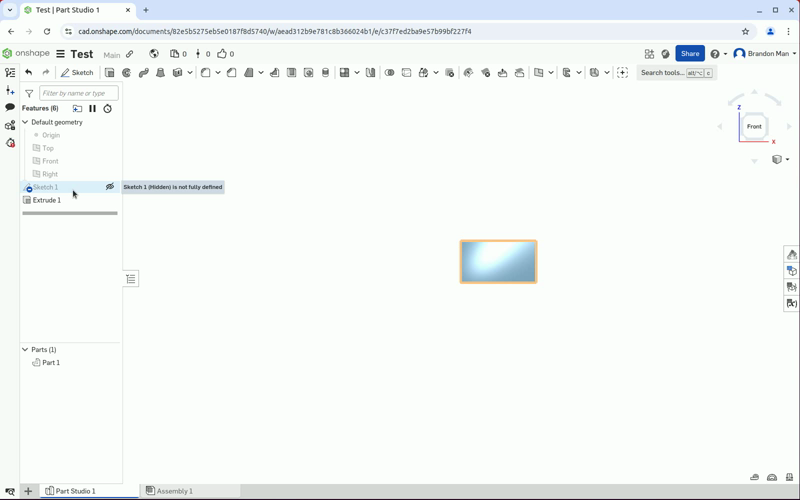
click(73, 189)
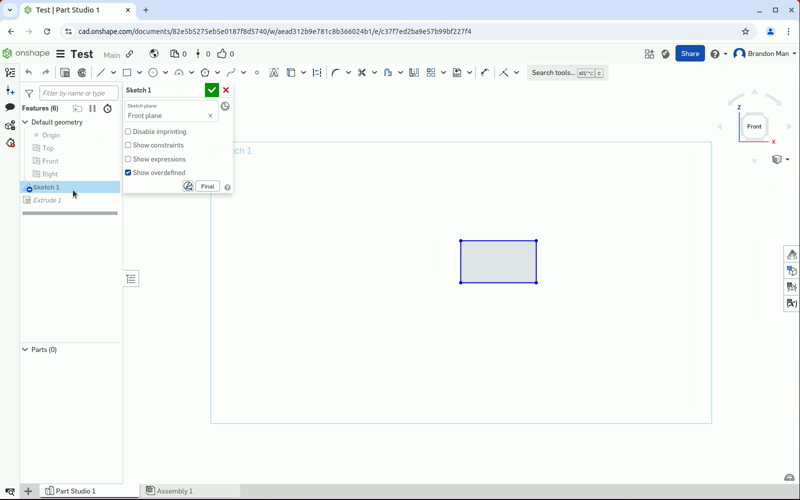
mouse_move(229, 92)
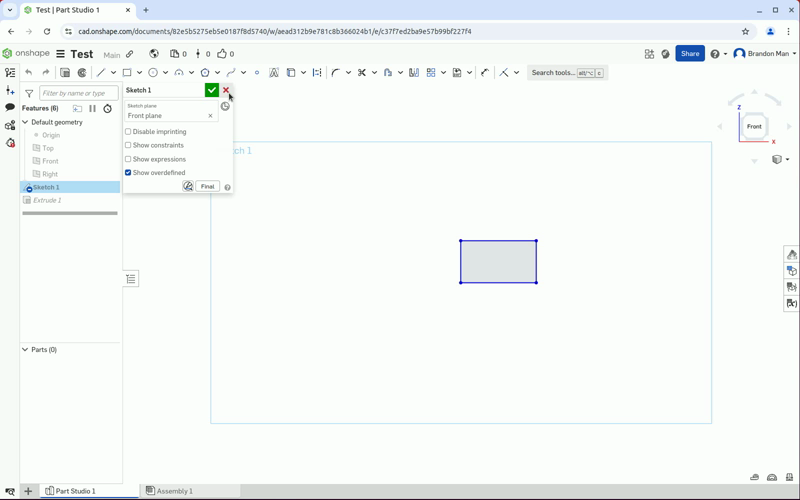
click(229, 92)
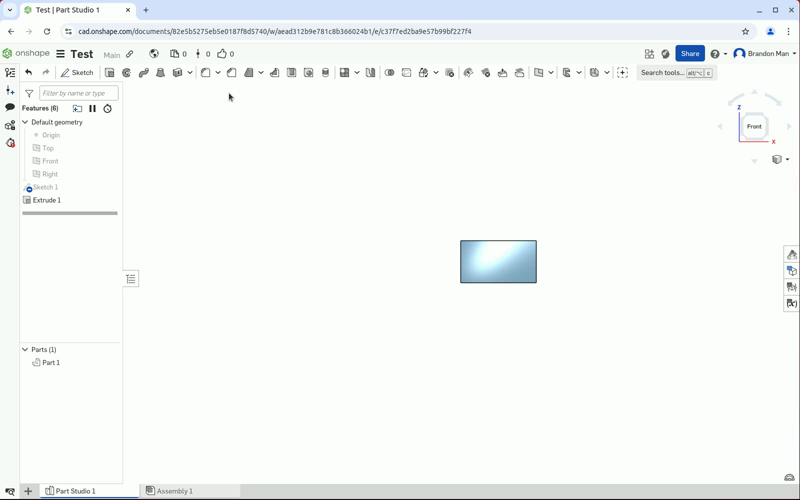
mouse_move(73, 352)
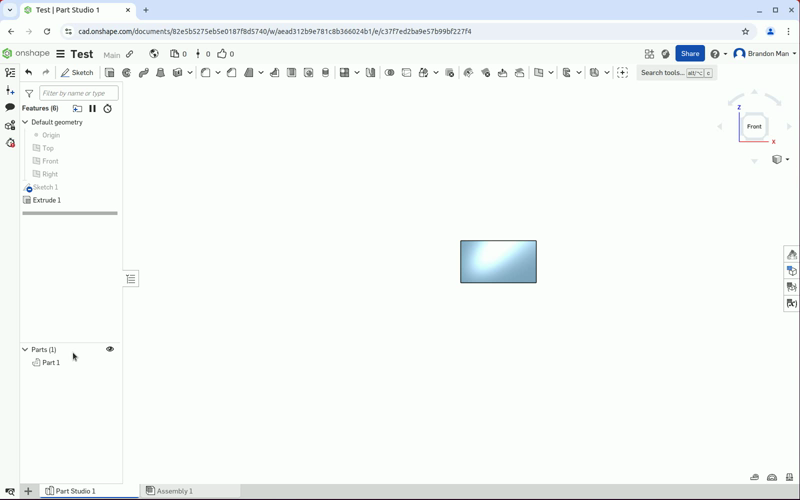
key(y)
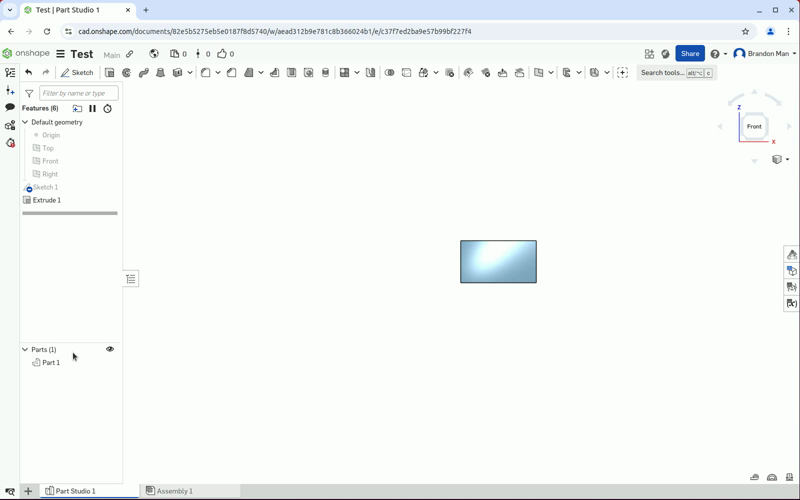
key(shift+p)
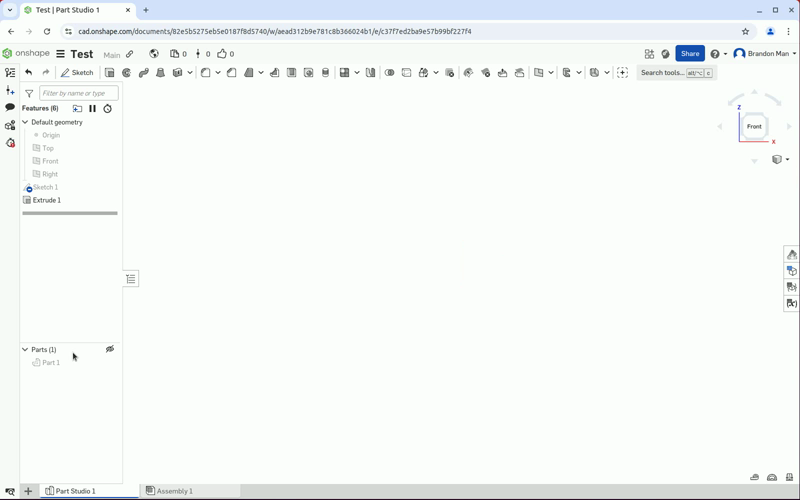
key(space)
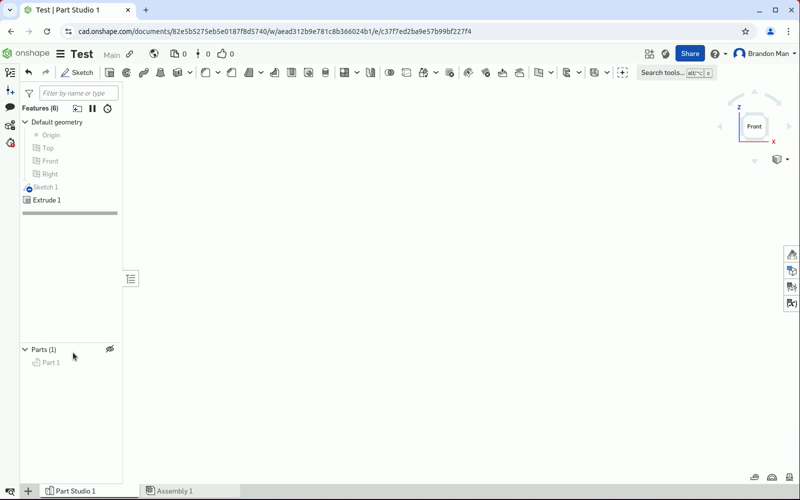
key_down(shift)
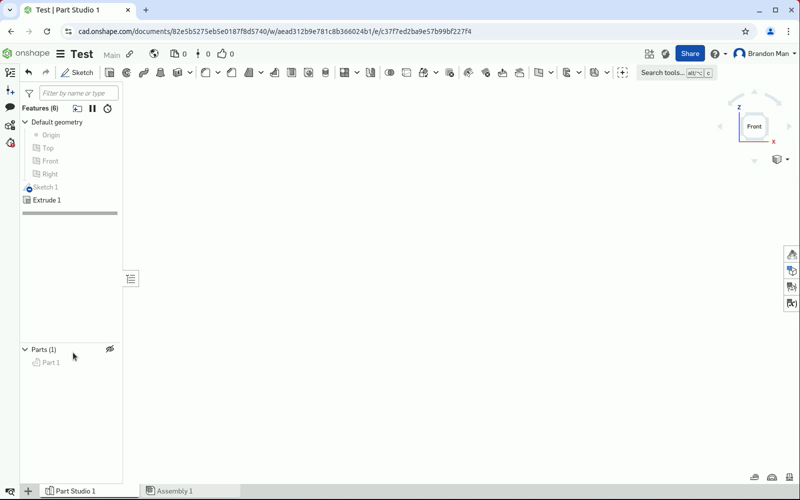
key(left)
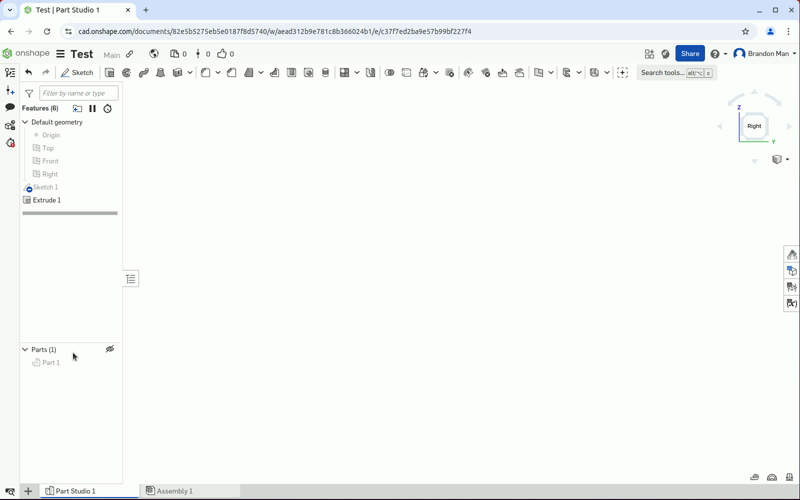
key_up(shift)
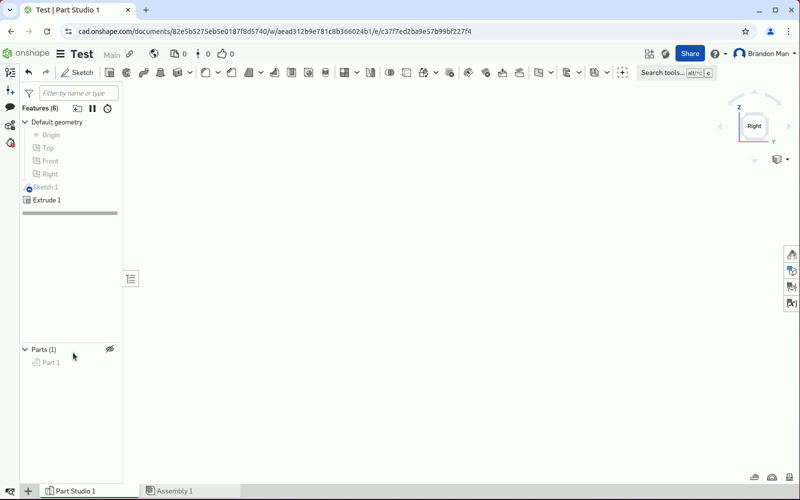
mouse_move(73, 352)
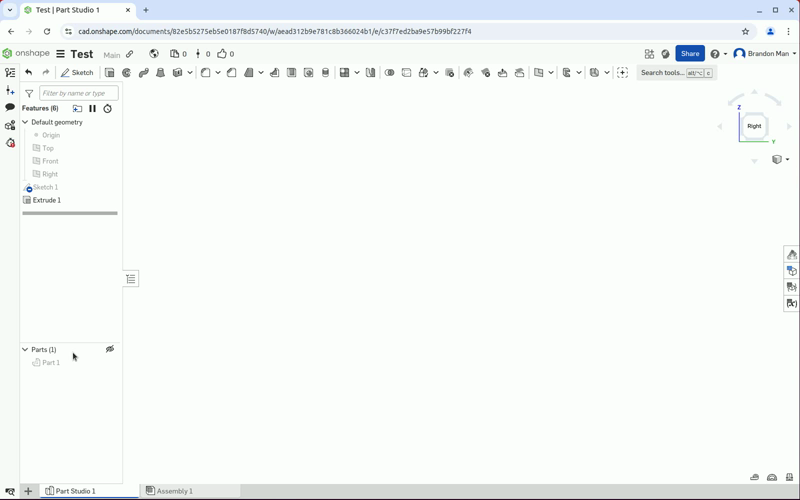
key(shift+y)
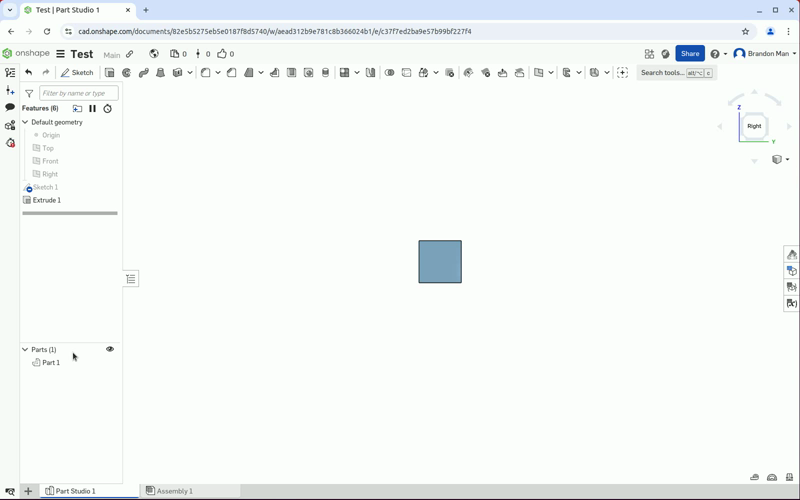
mouse_move(541, 75)
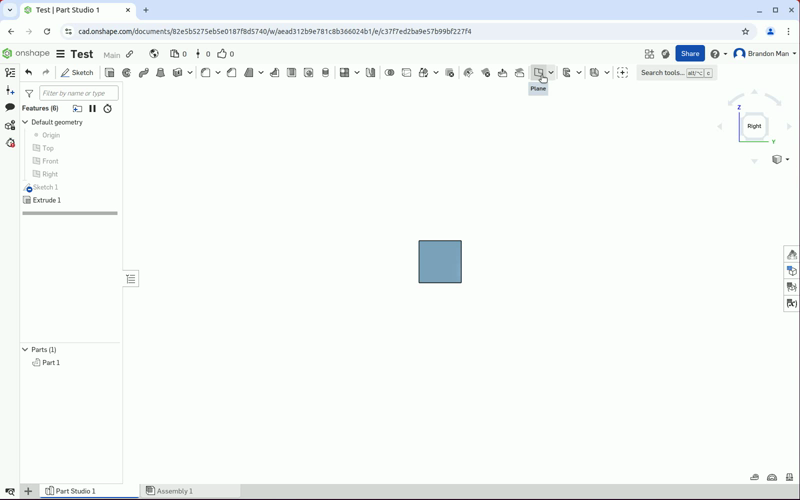
click(541, 75)
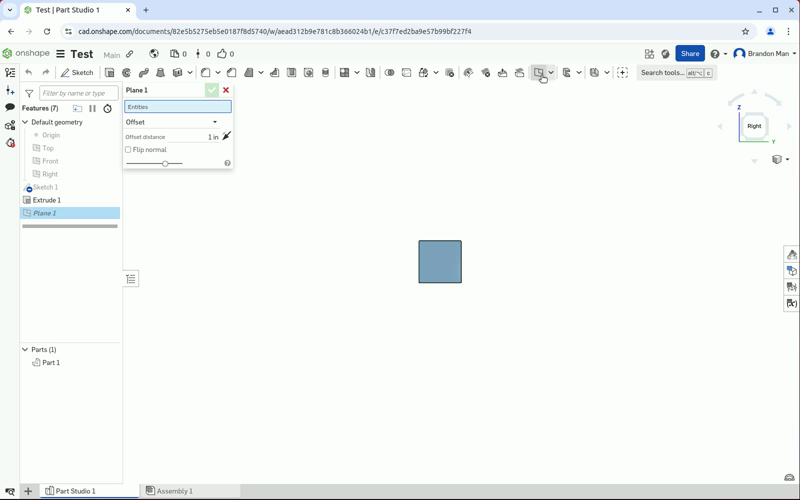
mouse_move(73, 176)
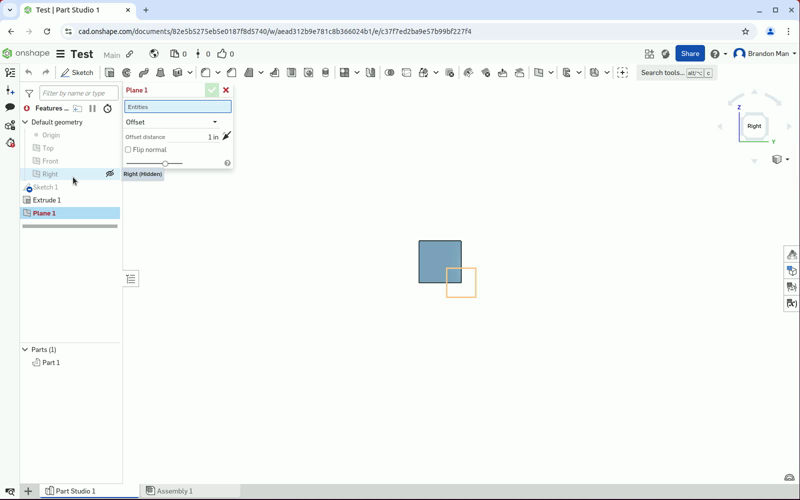
click(73, 176)
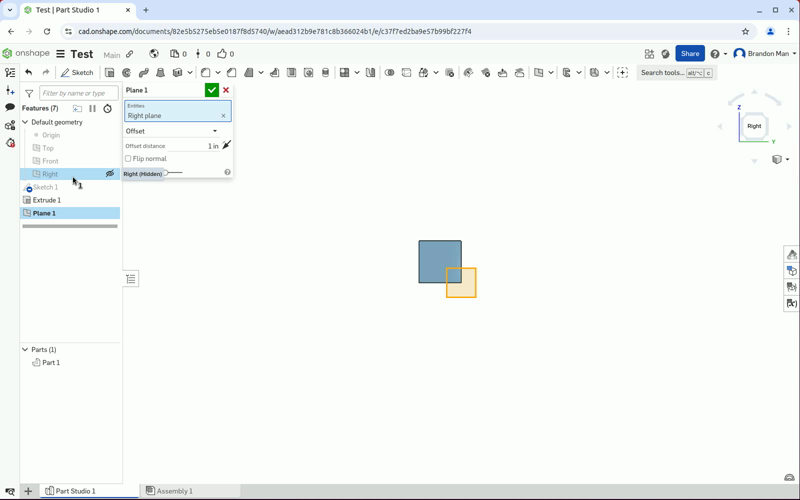
key(tab, 2)
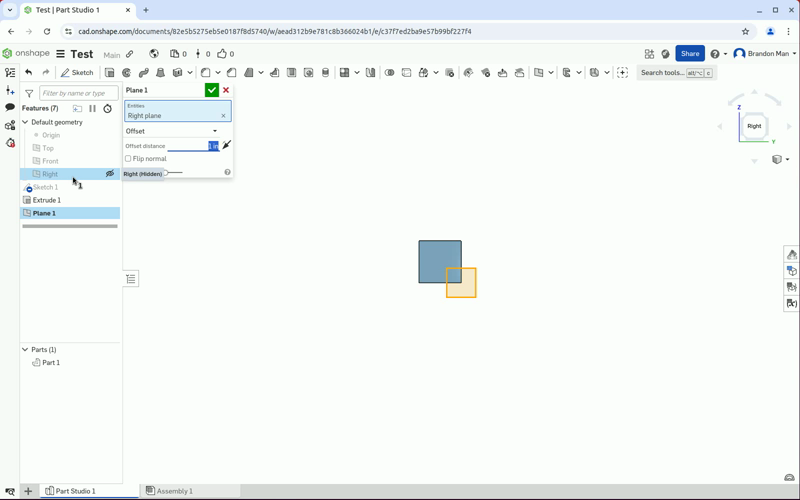
text(15.405)
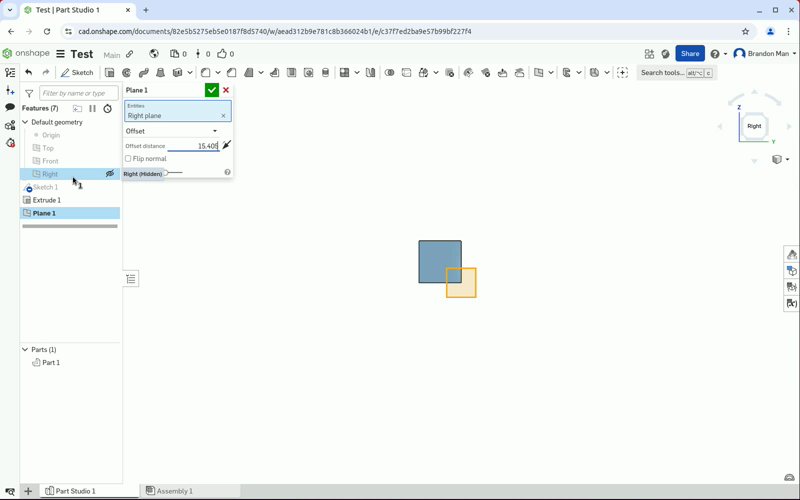
key(enter, 2)
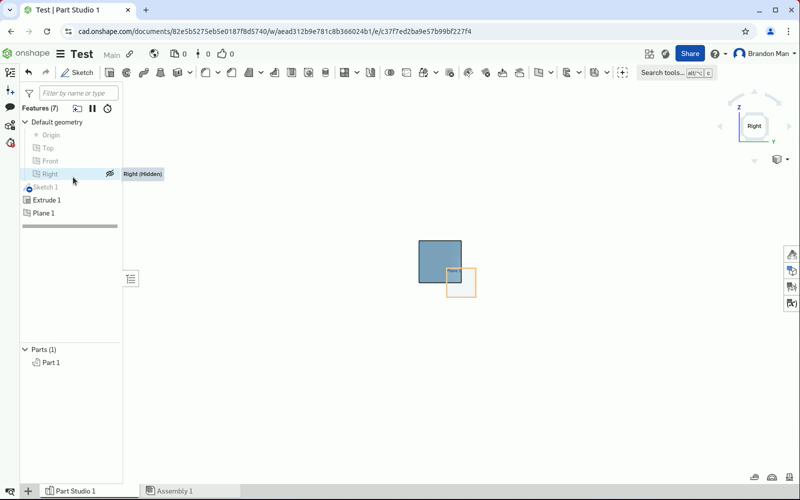
key(shift+s)
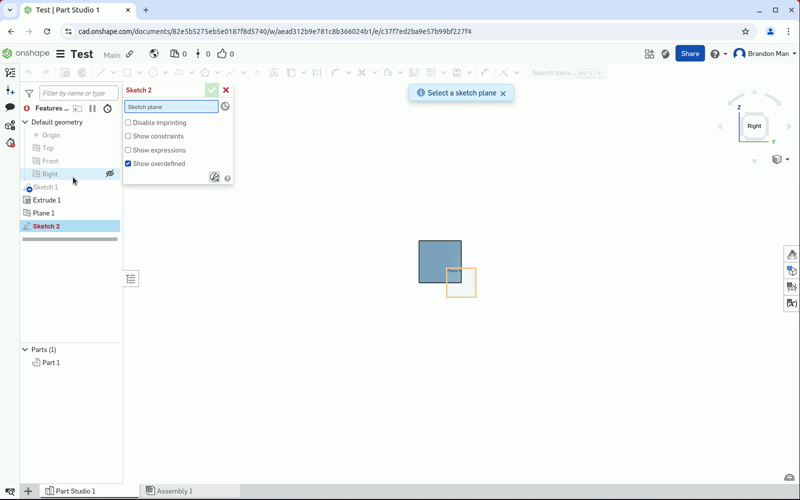
mouse_move(73, 215)
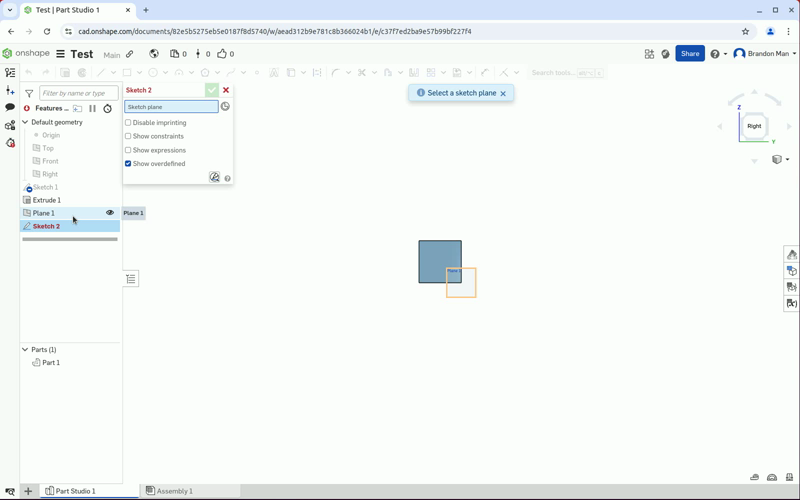
click(73, 215)
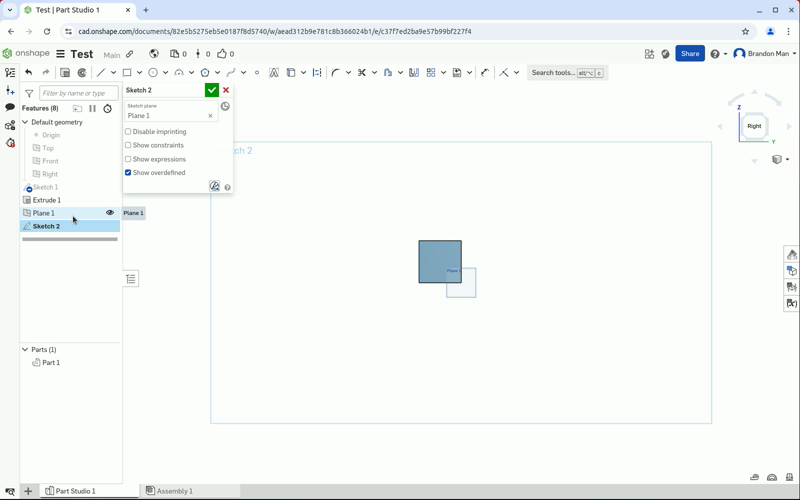
mouse_move(73, 352)
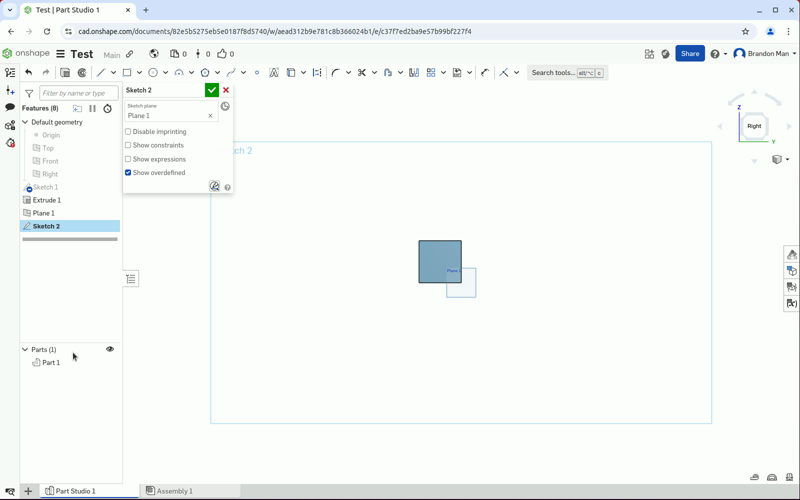
key(y)
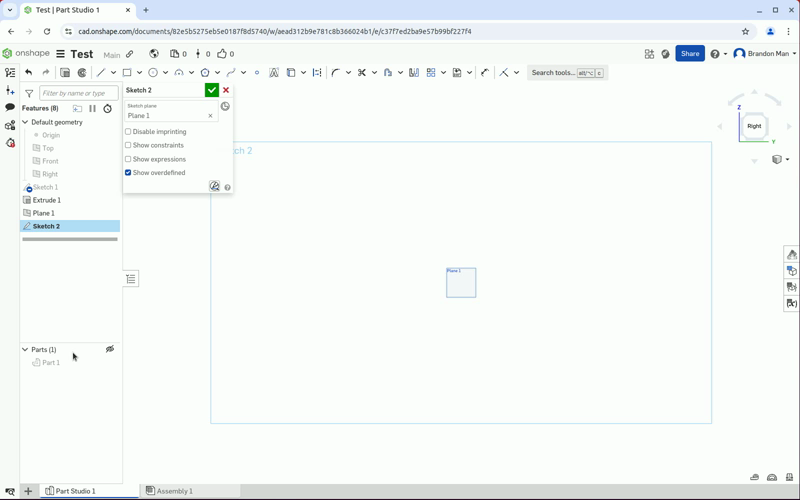
key(l)
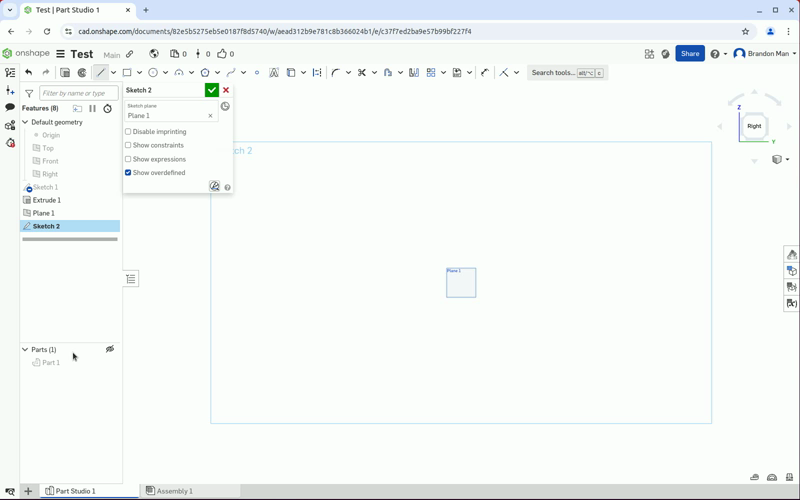
key_down(shift)
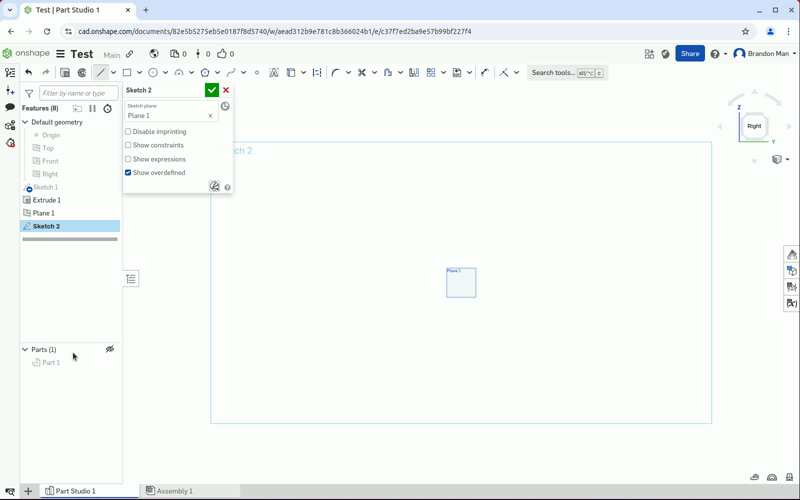
mouse_move(437, 264)
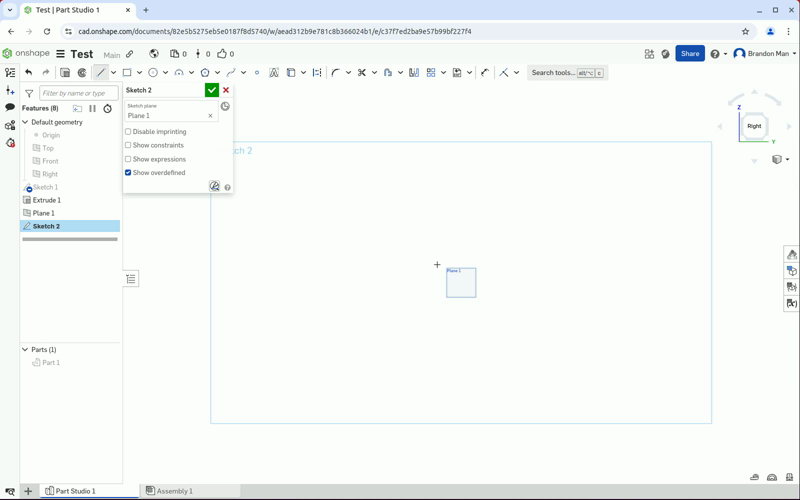
click(437, 264)
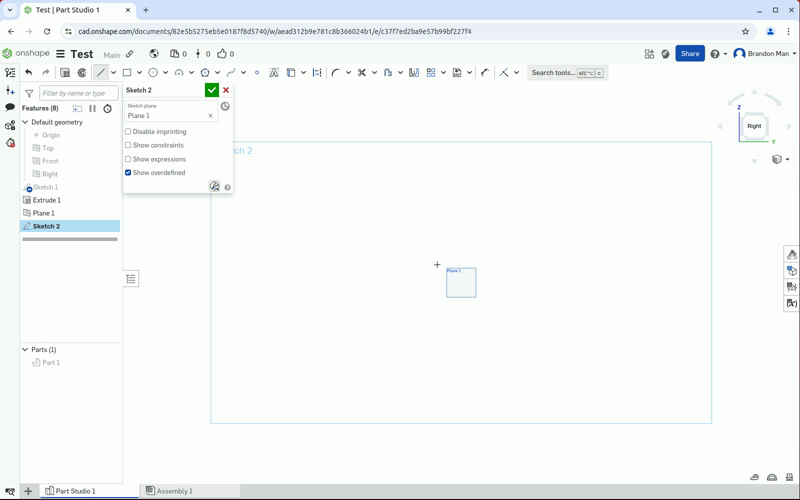
key_up(shift)
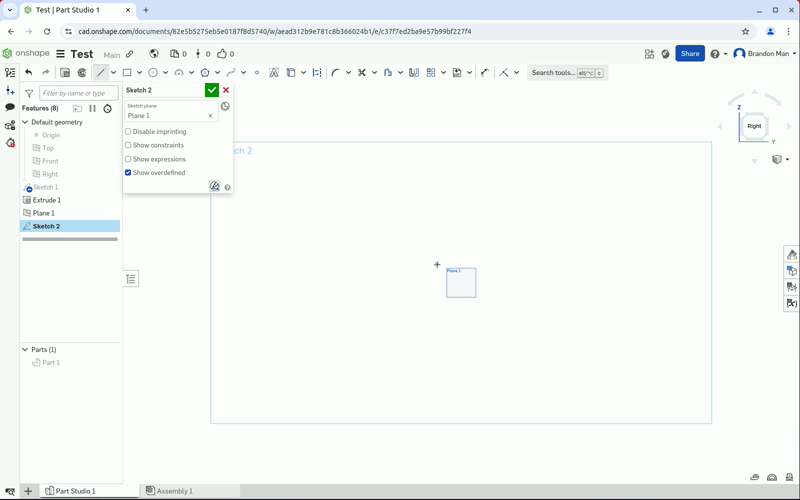
key_down(shift)
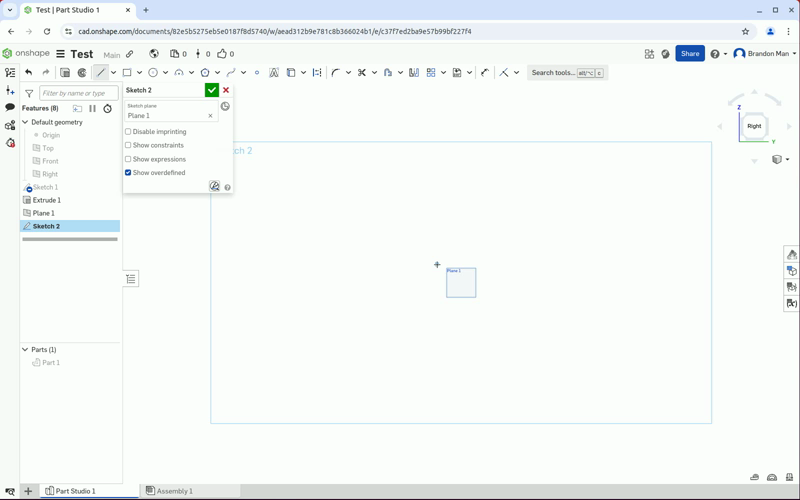
mouse_move(467, 264)
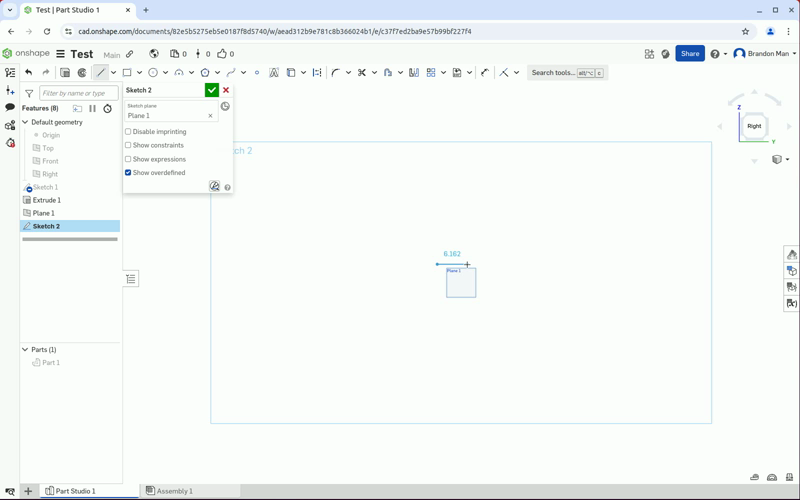
mouse_move(443, 264)
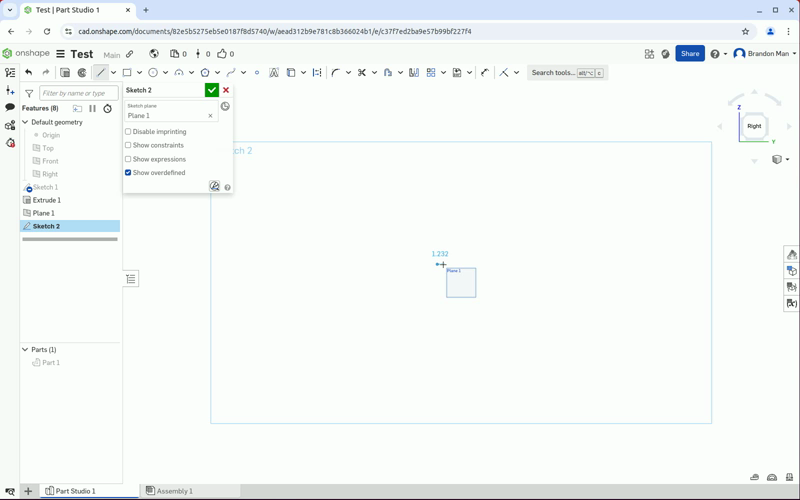
scroll(6)
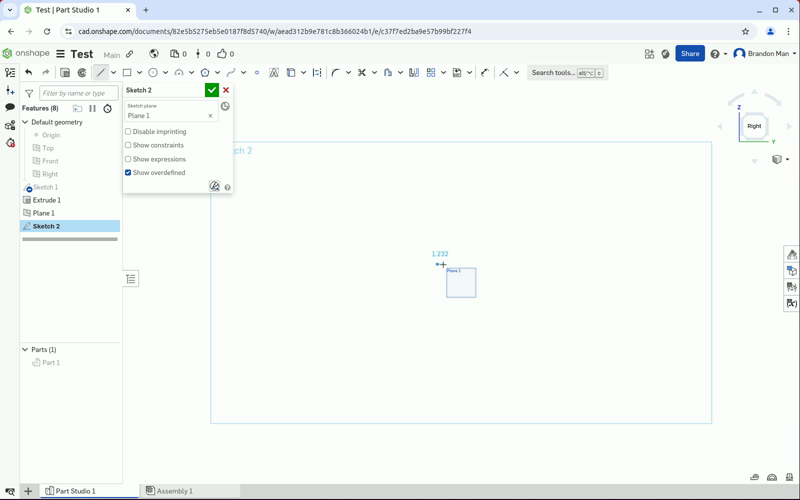
scroll(6)
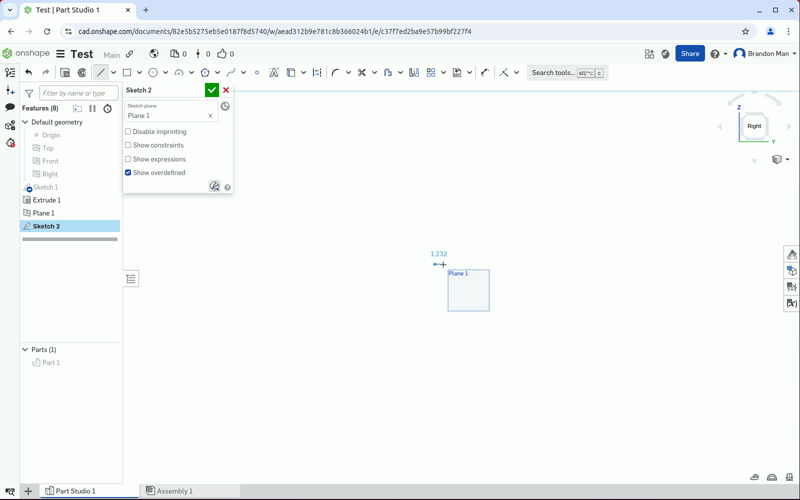
scroll(6)
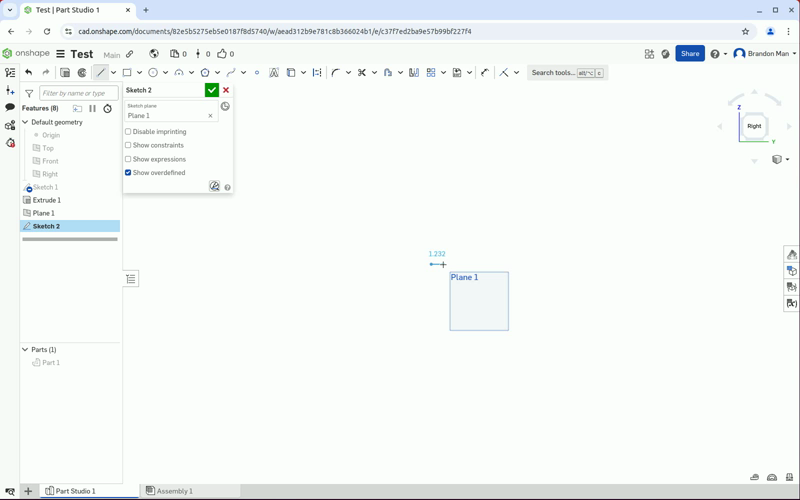
scroll(6)
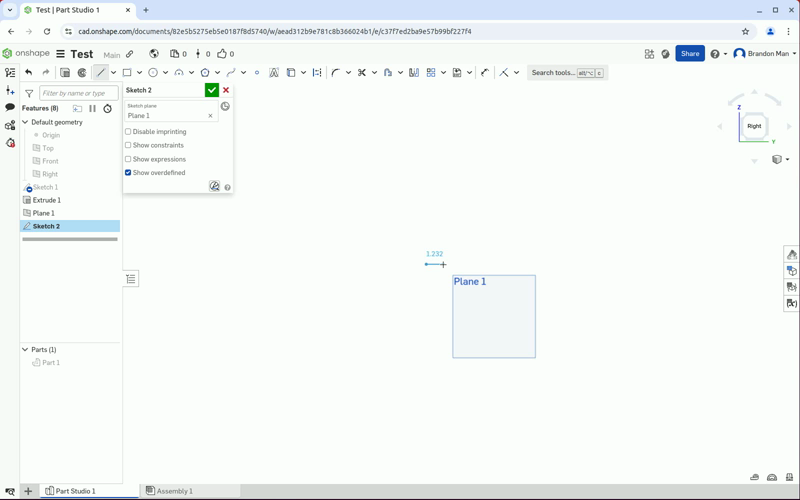
scroll(6)
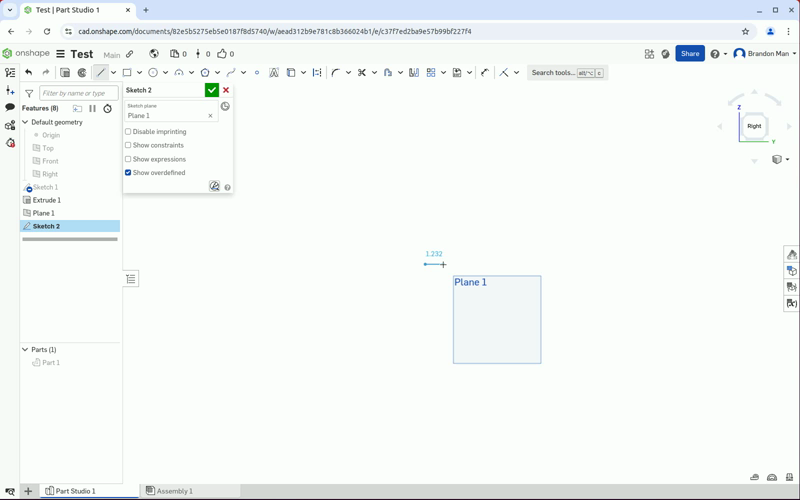
scroll(6)
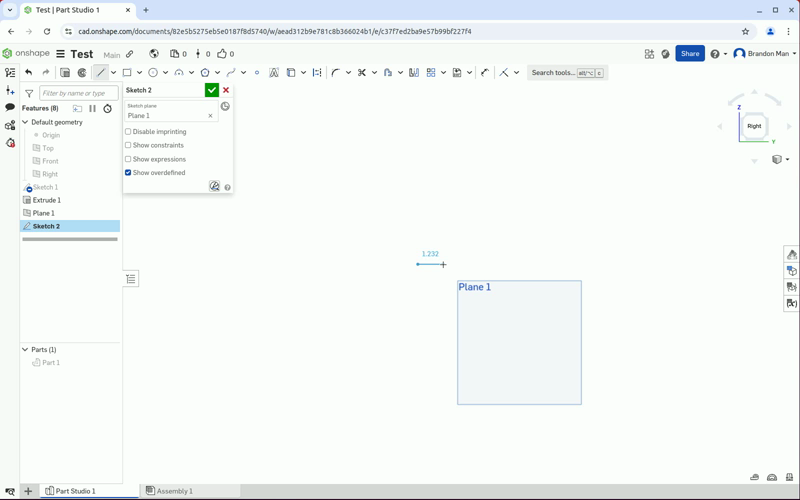
scroll(6)
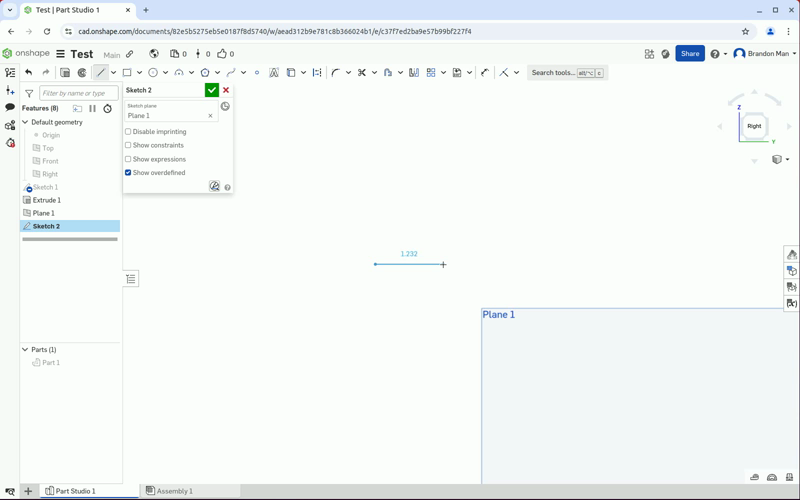
click(443, 264)
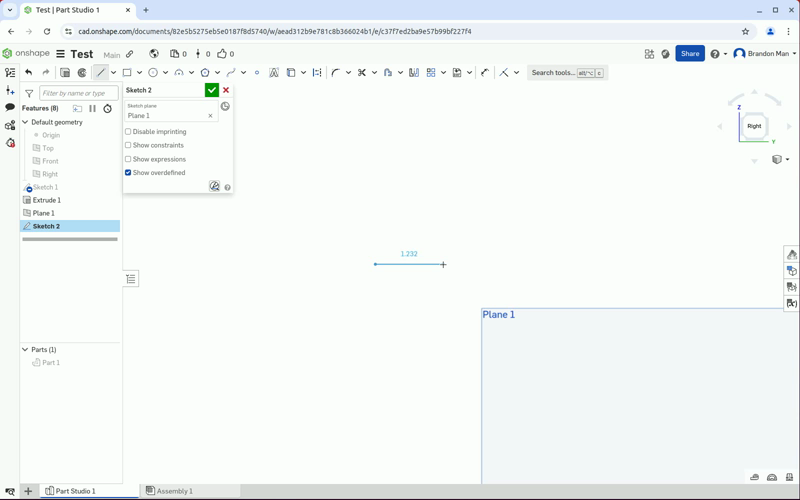
scroll(-6)
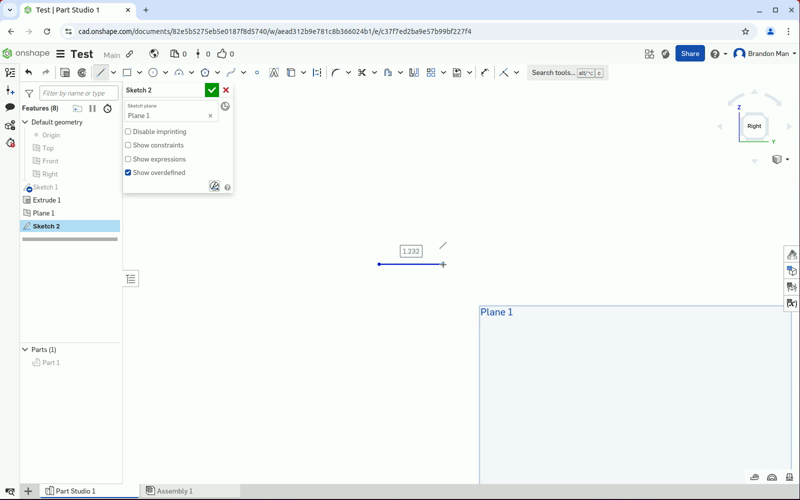
scroll(-6)
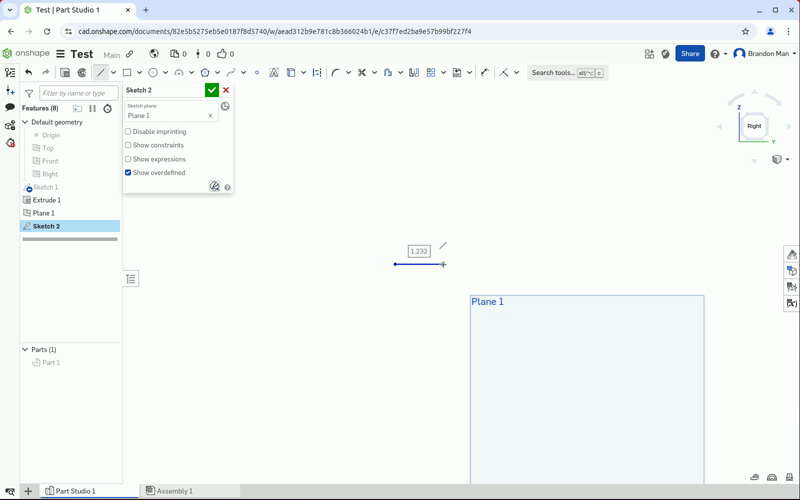
scroll(-6)
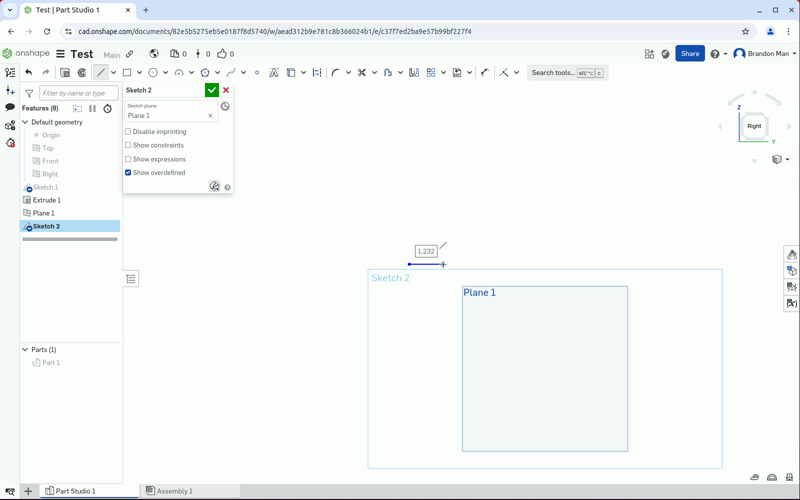
scroll(-6)
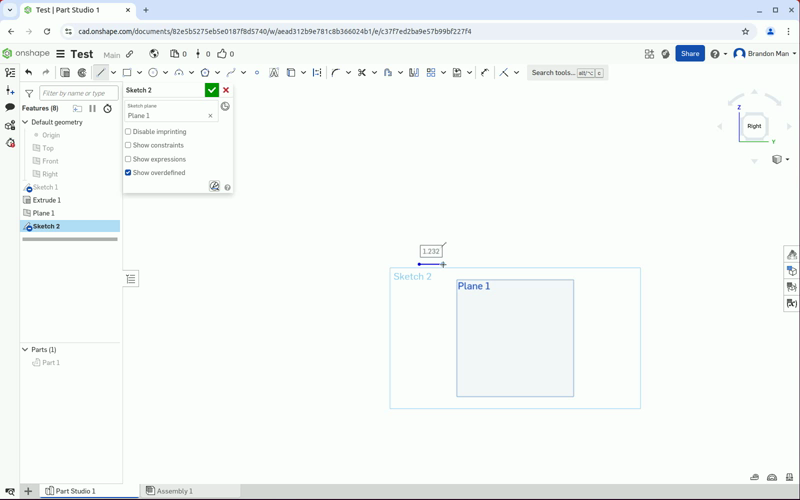
scroll(-6)
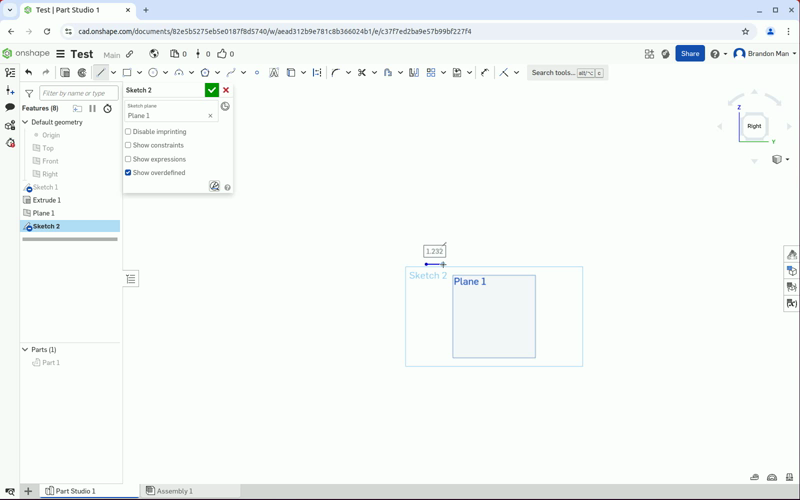
scroll(-6)
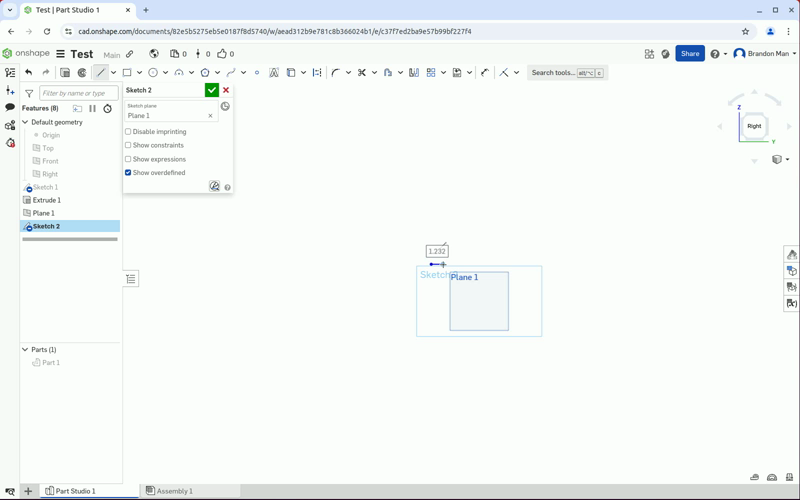
scroll(-6)
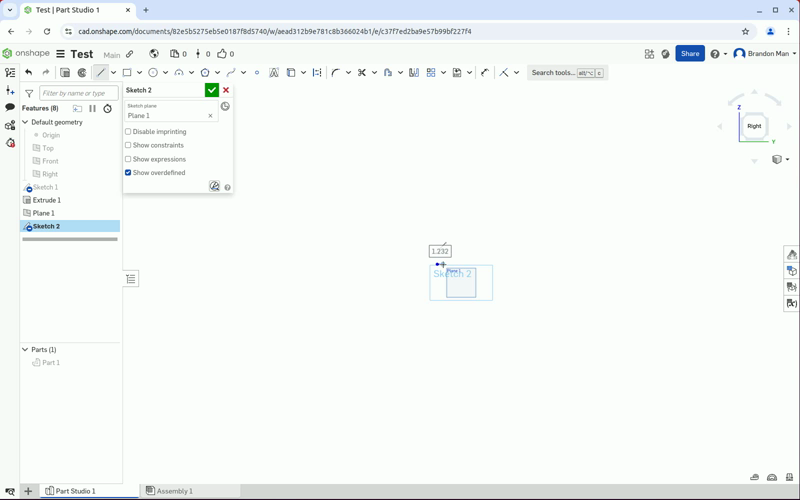
key_up(shift)
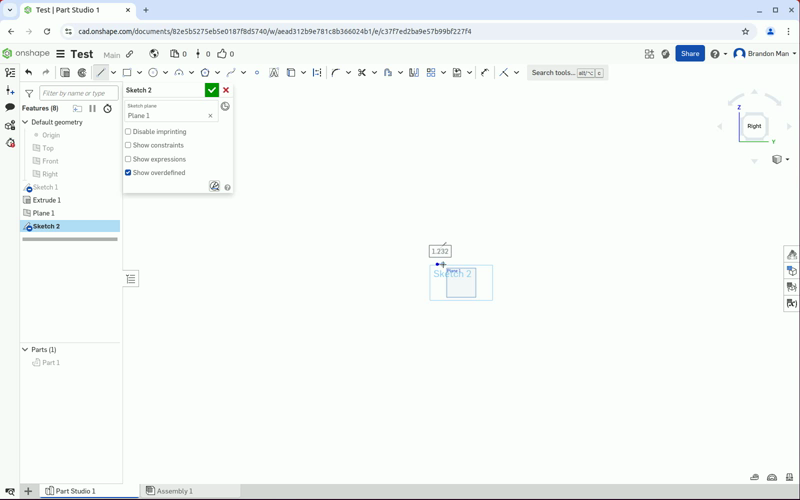
key_down(shift)
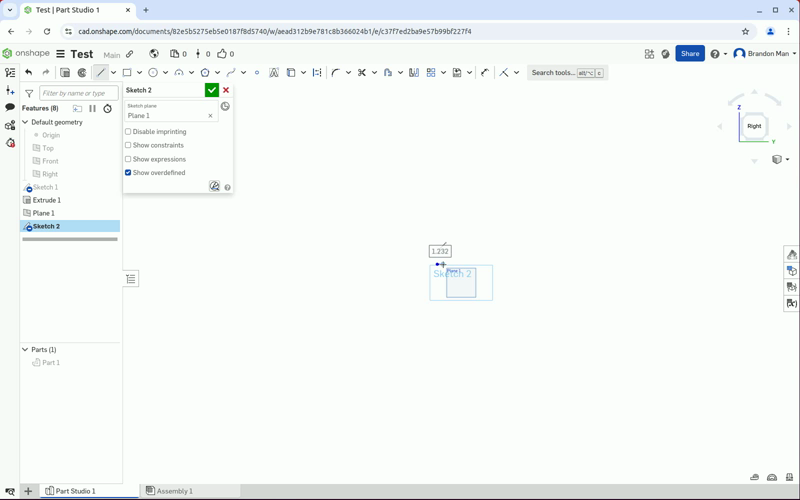
mouse_move(473, 264)
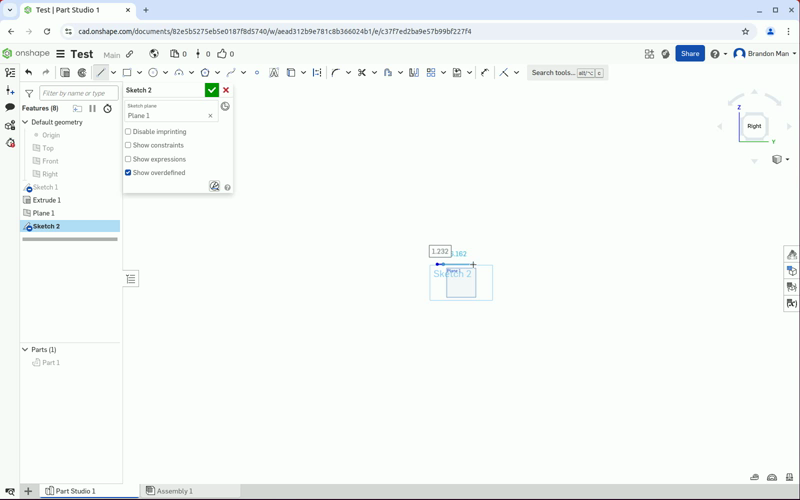
mouse_move(443, 258)
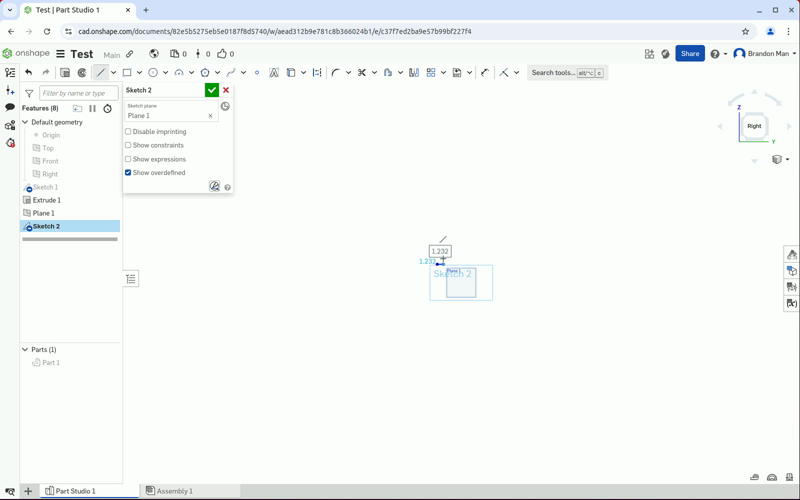
scroll(6)
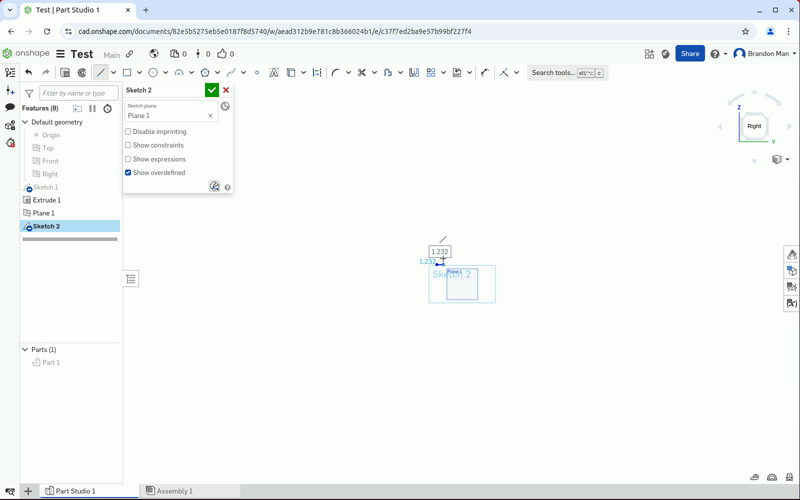
scroll(6)
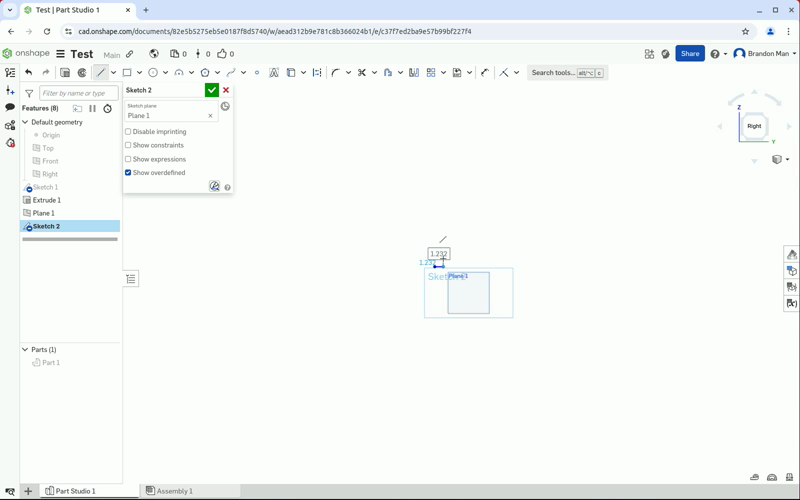
scroll(6)
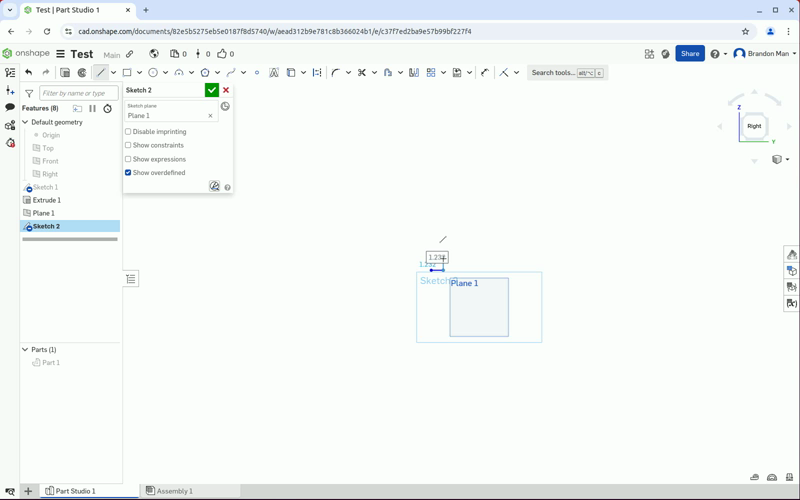
scroll(6)
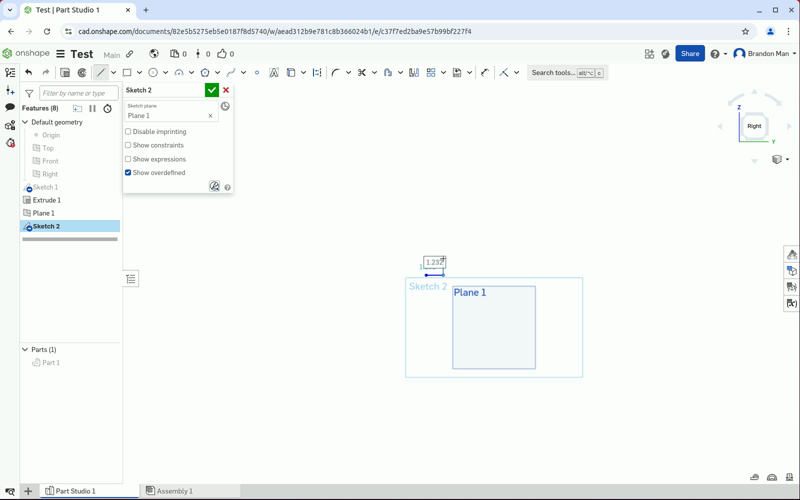
scroll(6)
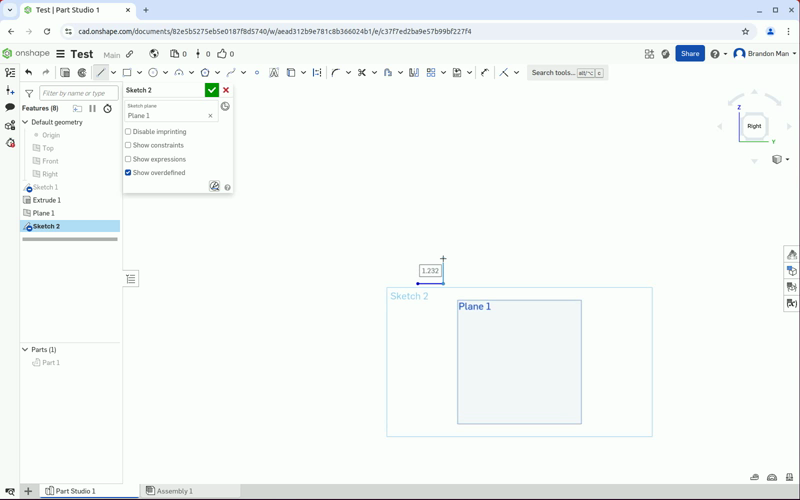
scroll(6)
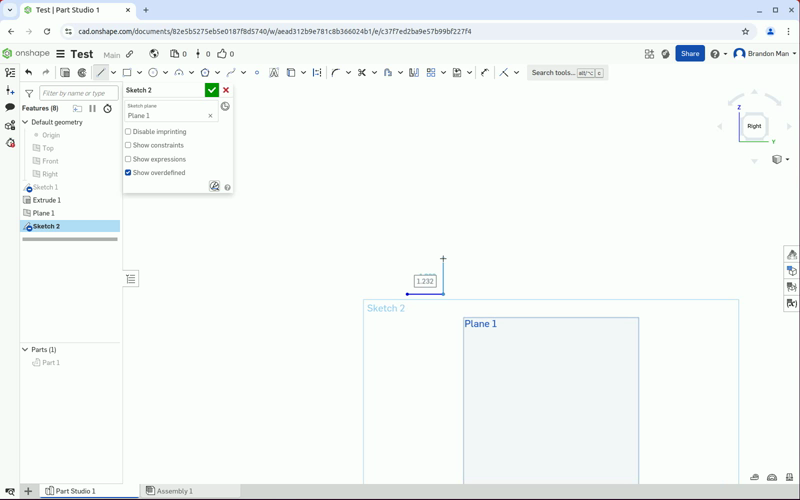
scroll(6)
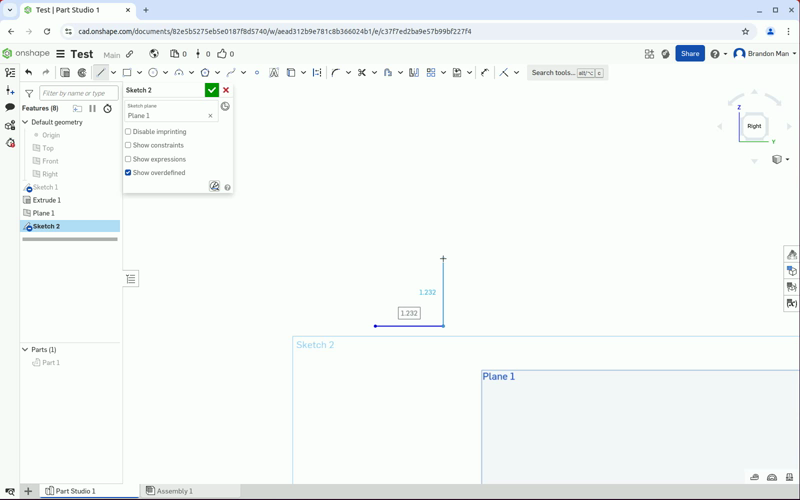
click(443, 258)
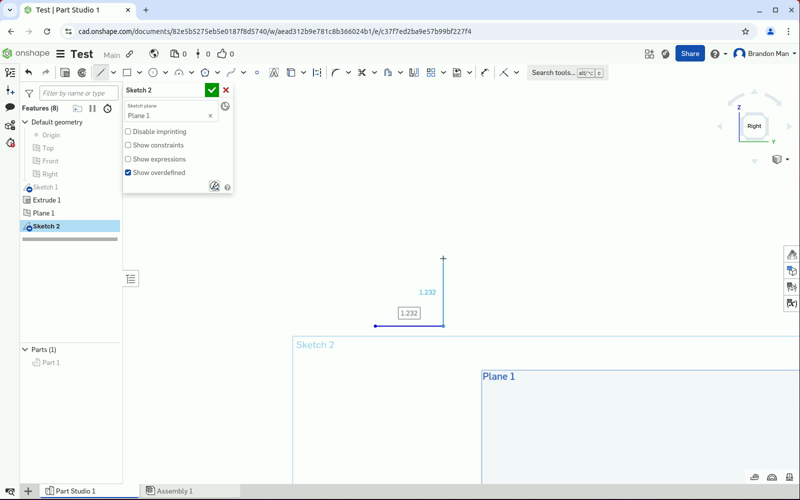
scroll(-6)
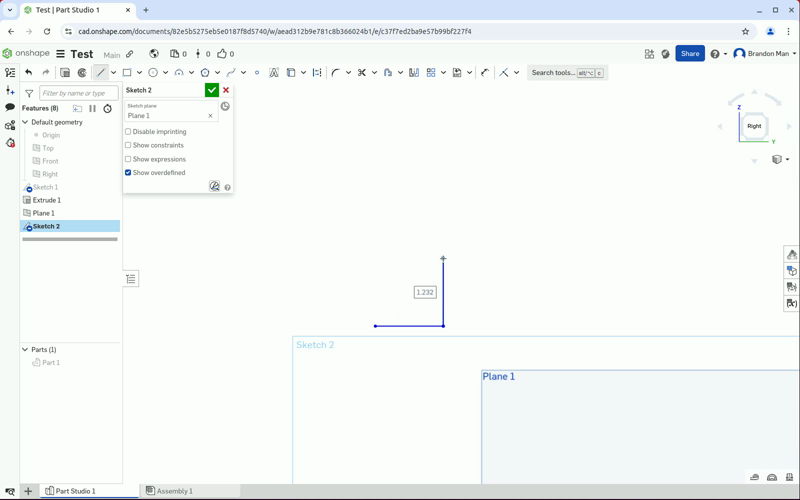
scroll(-6)
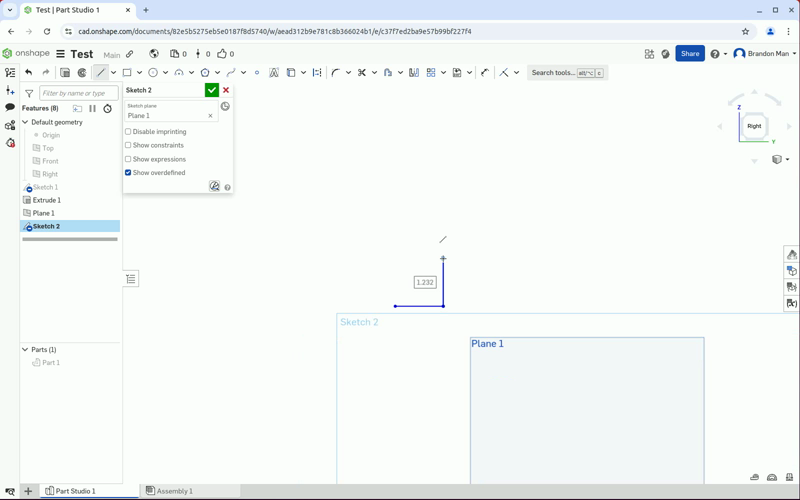
scroll(-6)
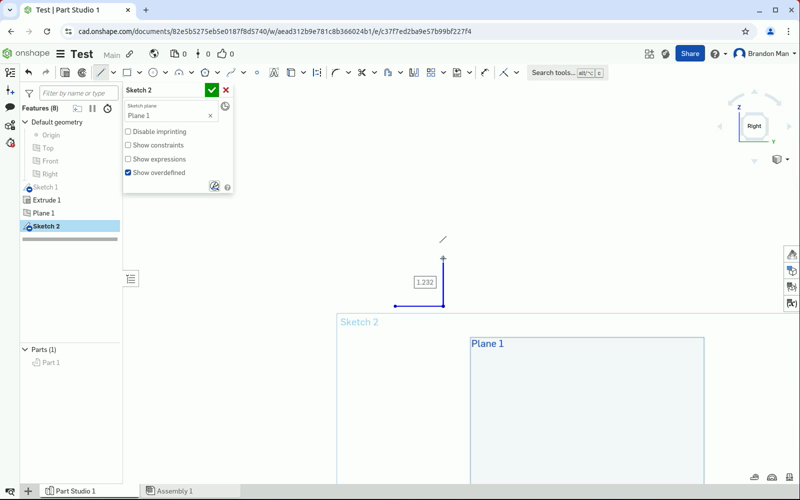
scroll(-6)
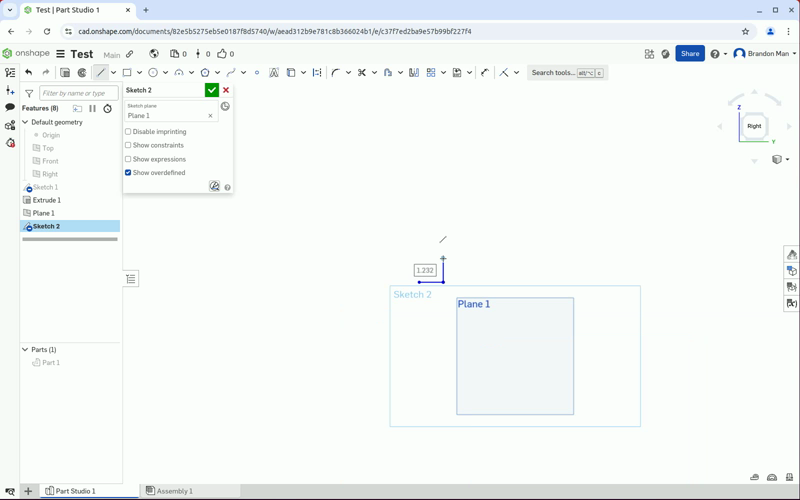
scroll(-6)
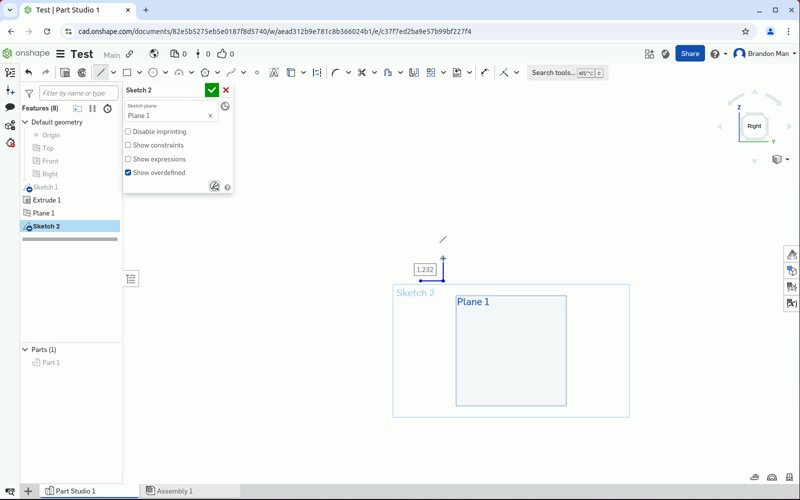
scroll(-6)
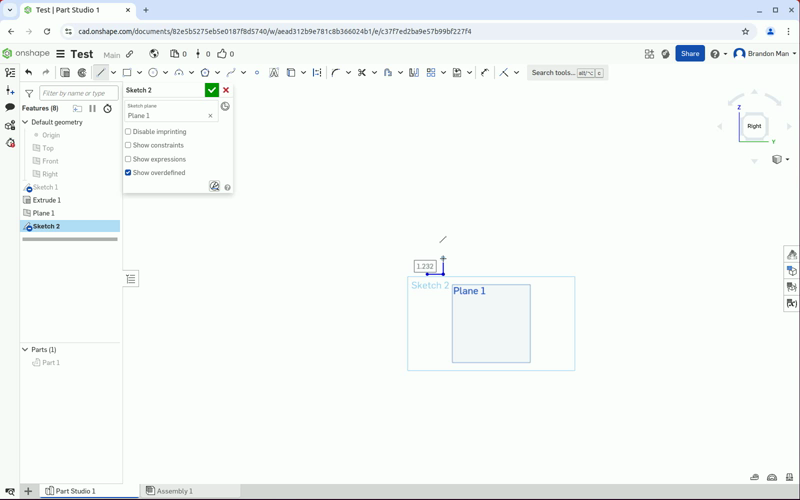
scroll(-6)
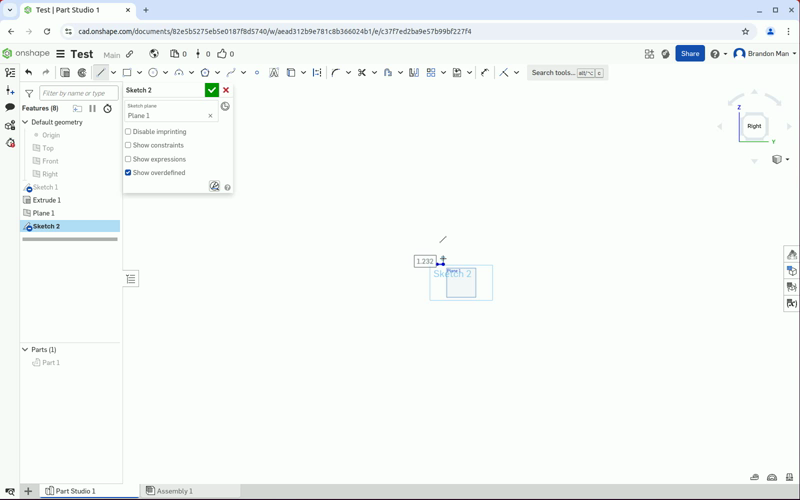
key_up(shift)
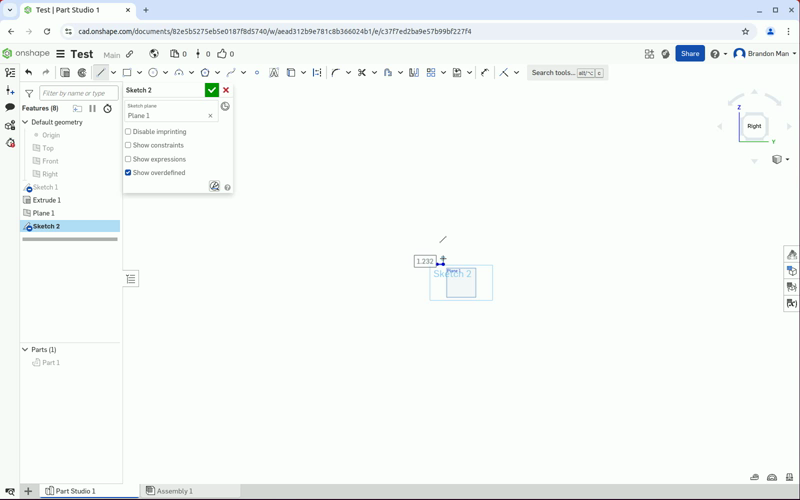
key_down(shift)
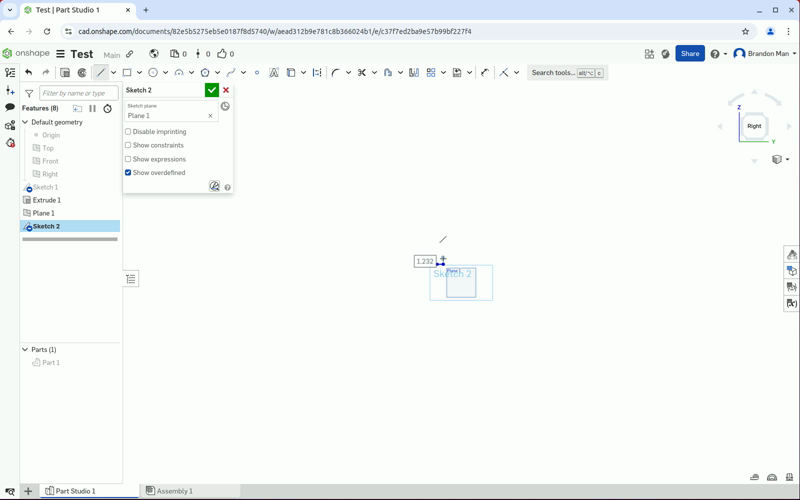
mouse_move(473, 258)
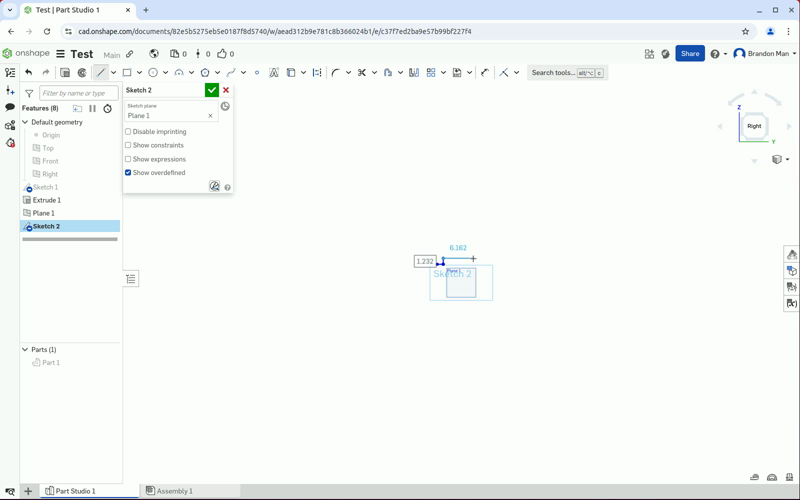
mouse_move(437, 258)
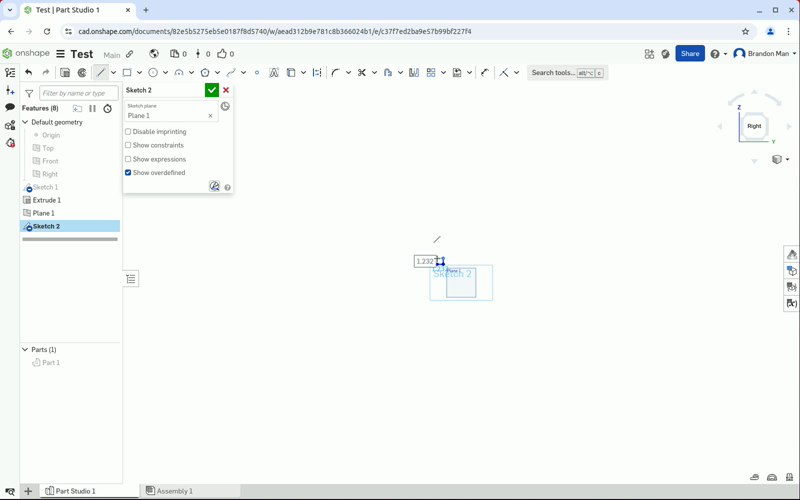
scroll(6)
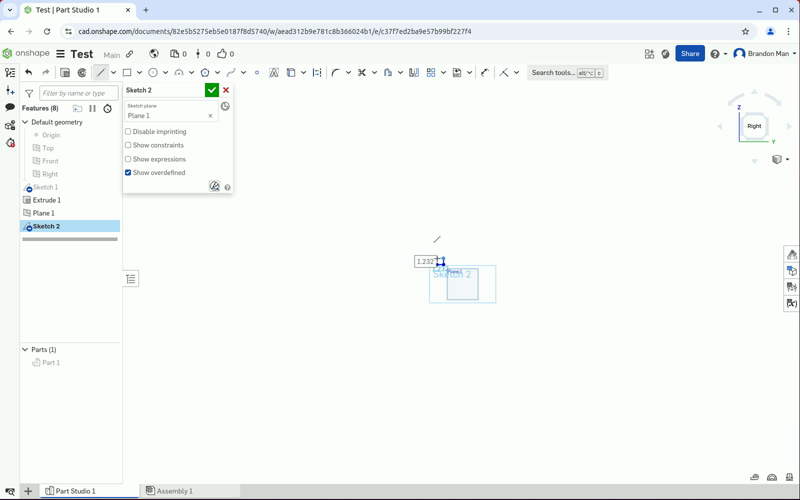
scroll(6)
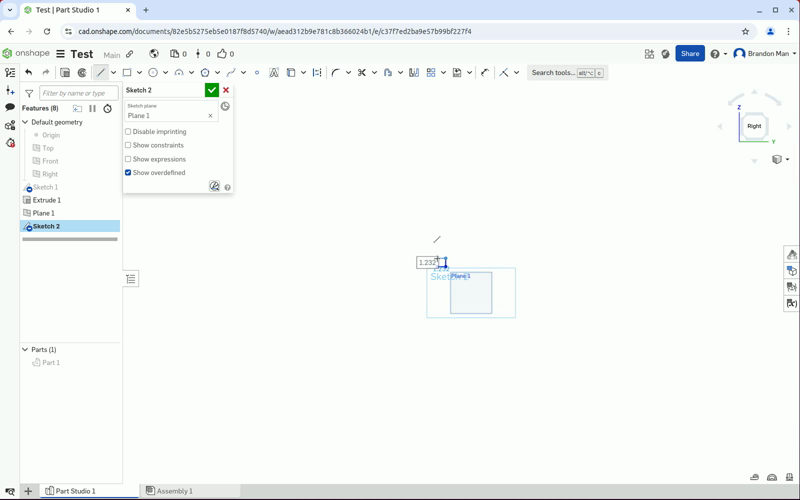
scroll(6)
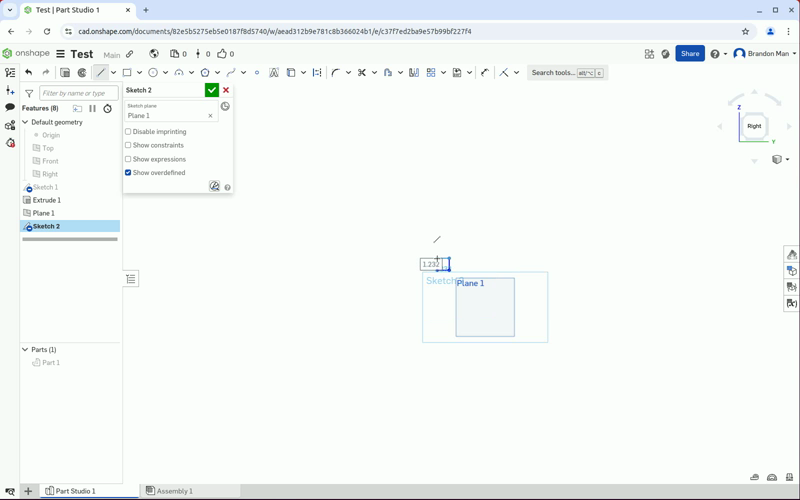
scroll(6)
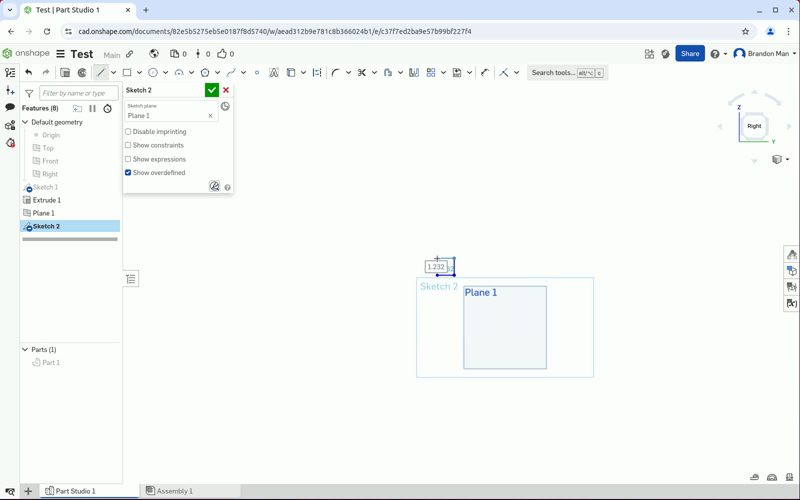
scroll(6)
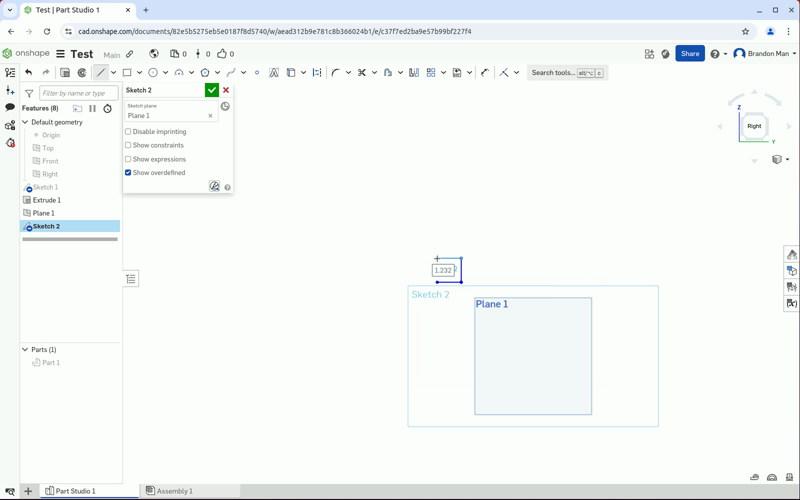
scroll(6)
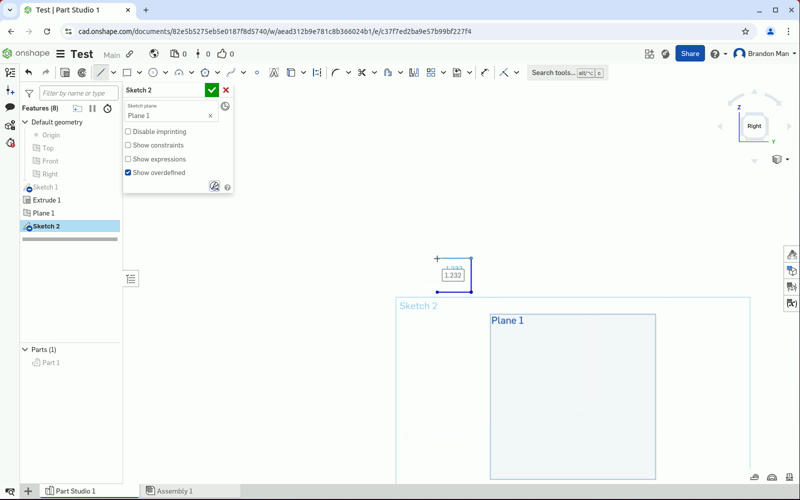
scroll(6)
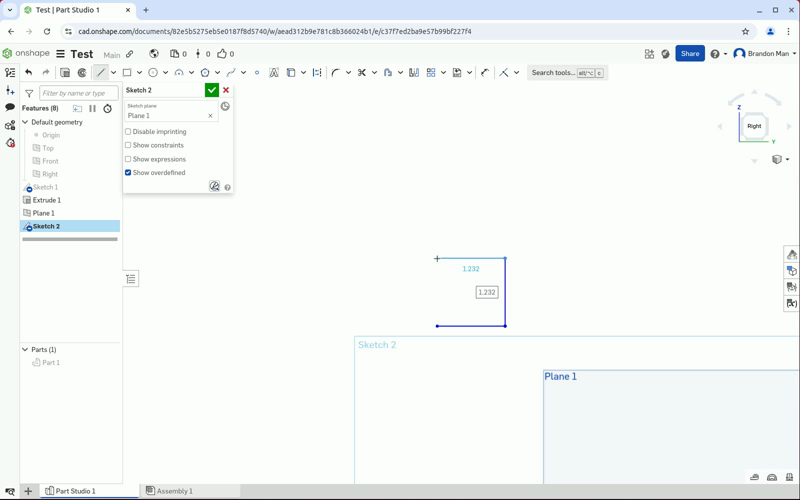
click(437, 258)
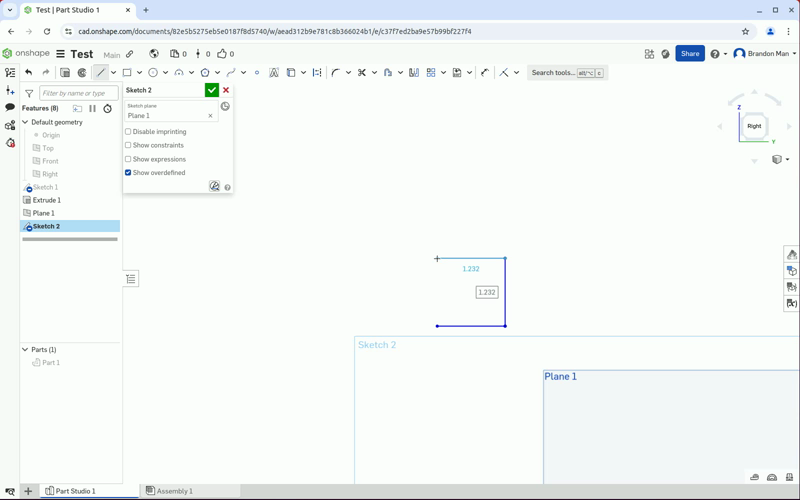
scroll(-6)
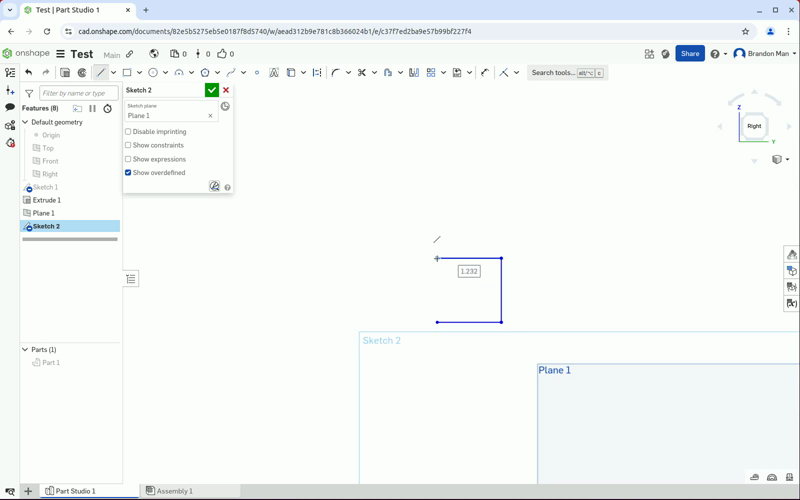
scroll(-6)
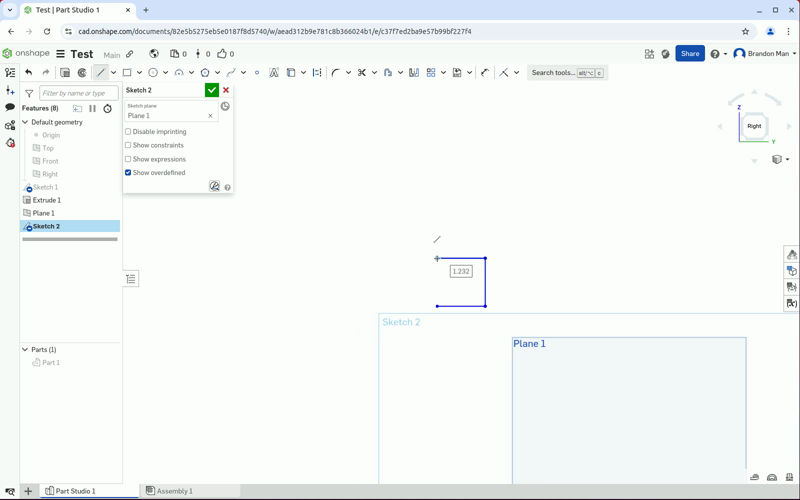
scroll(-6)
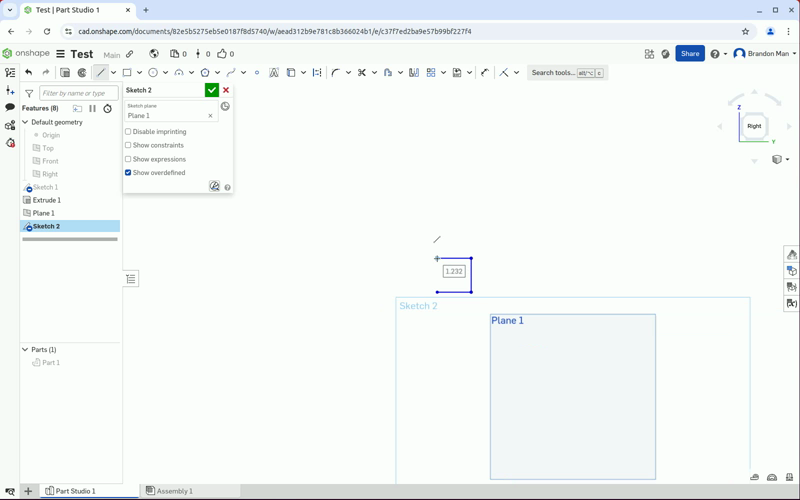
scroll(-6)
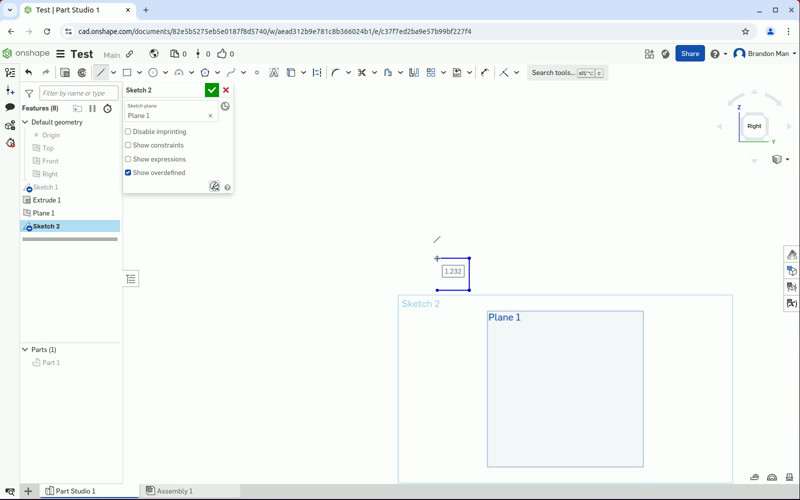
scroll(-6)
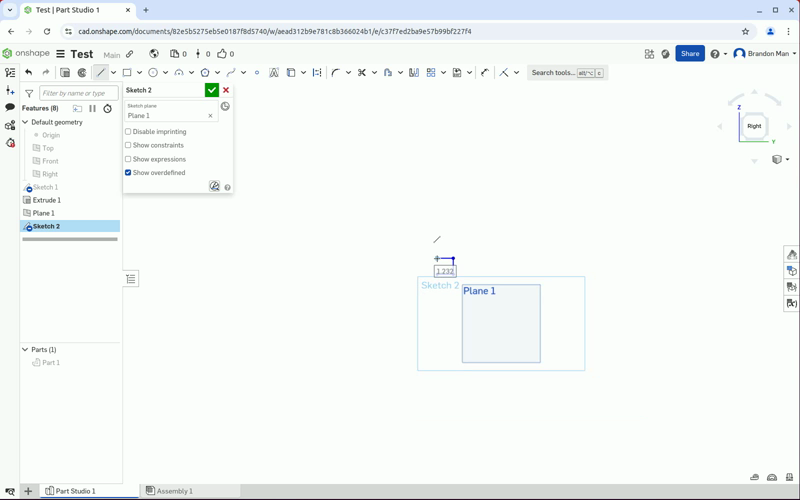
scroll(-6)
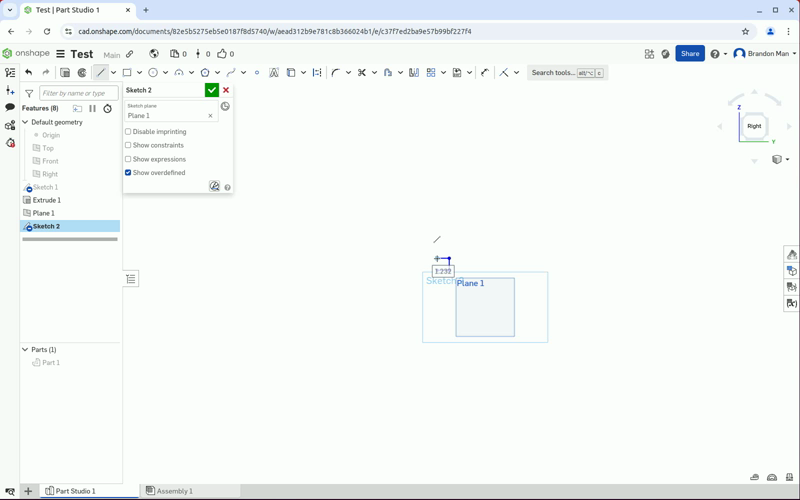
scroll(-6)
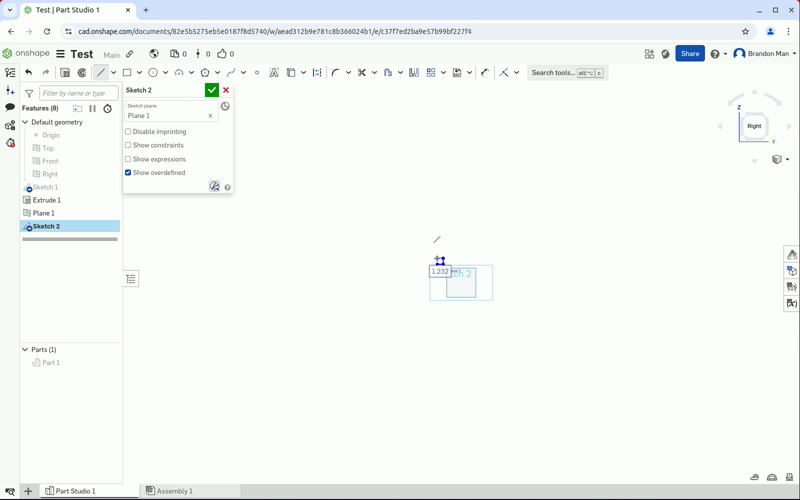
key_up(shift)
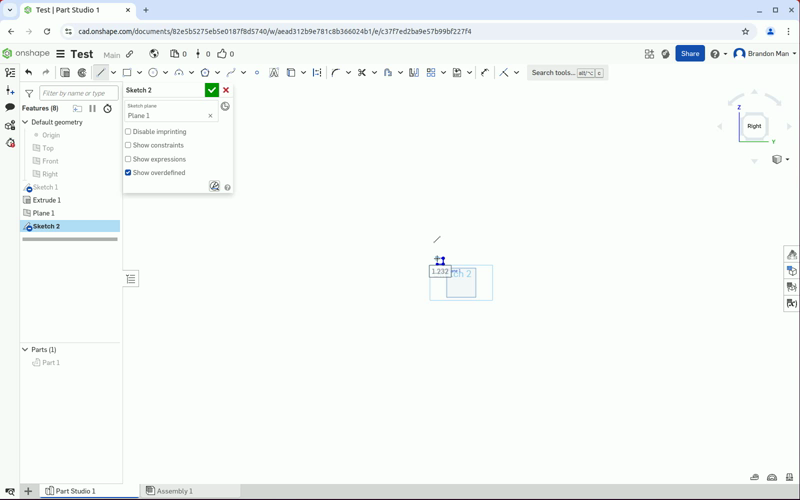
mouse_move(467, 258)
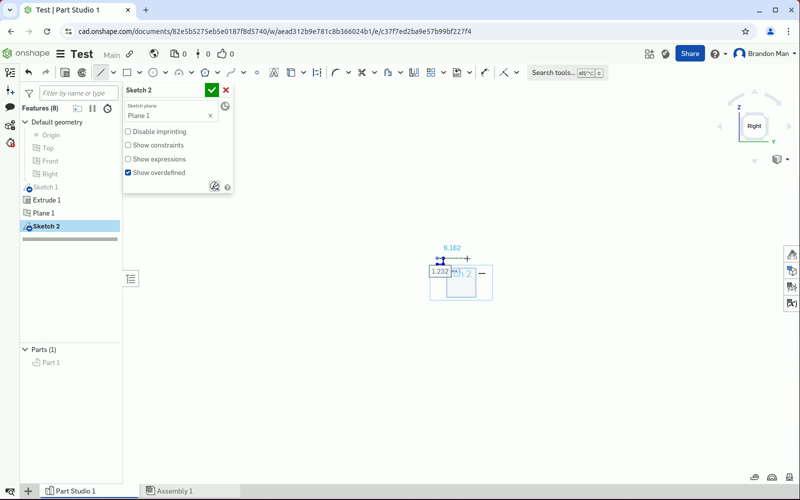
key_down(shift)
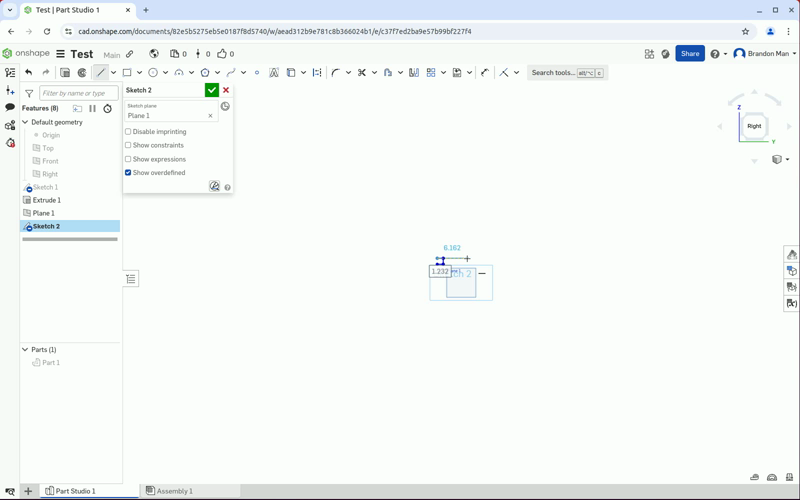
mouse_move(437, 264)
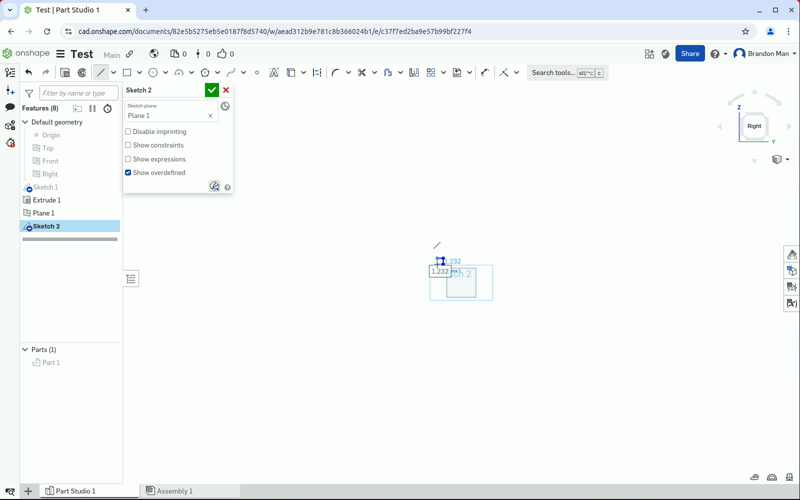
scroll(6)
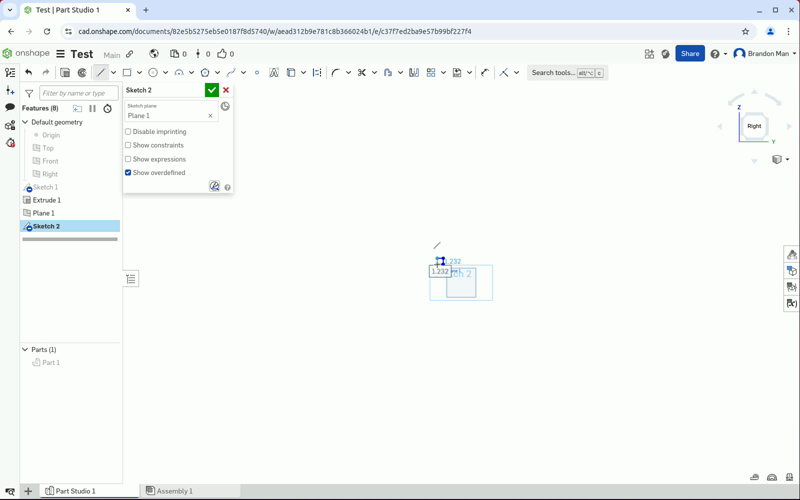
scroll(6)
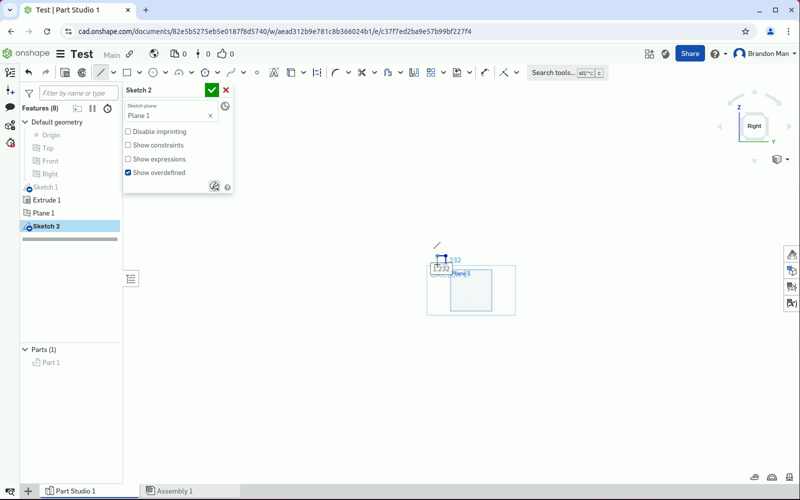
scroll(6)
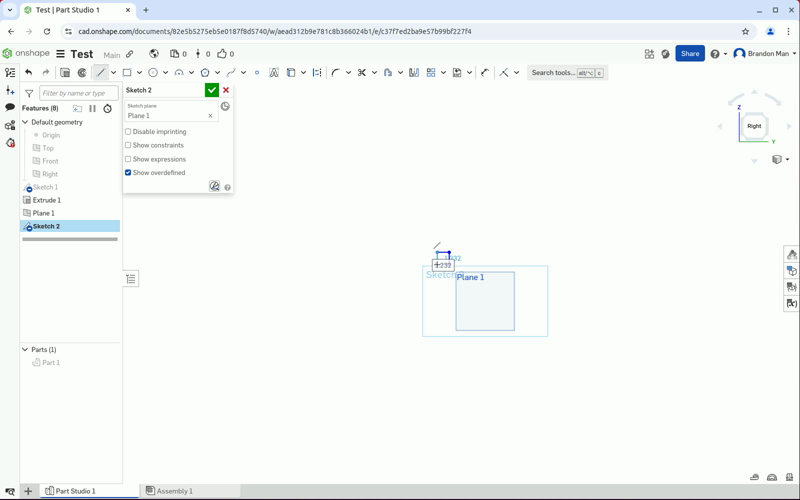
scroll(6)
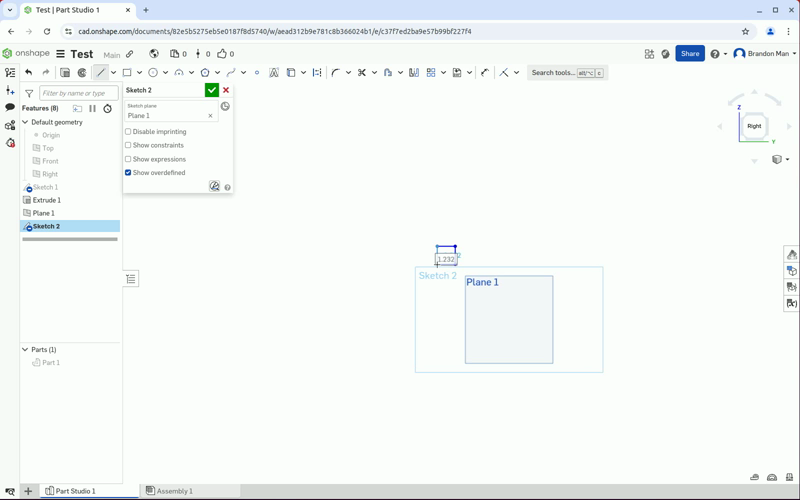
scroll(6)
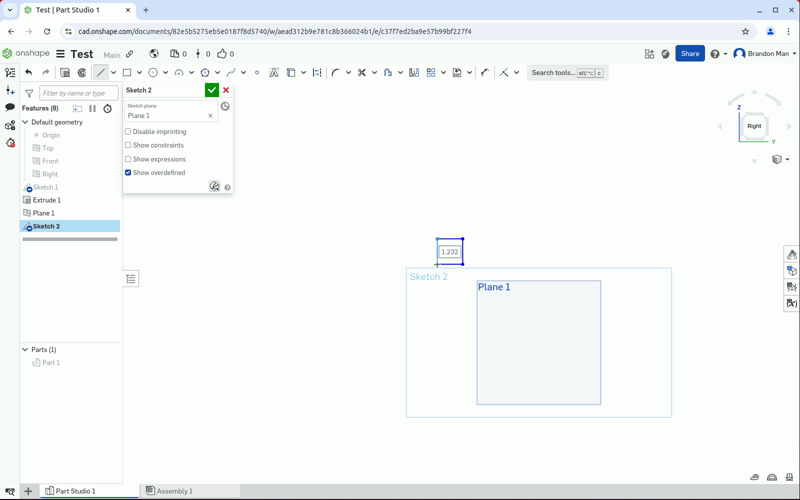
scroll(6)
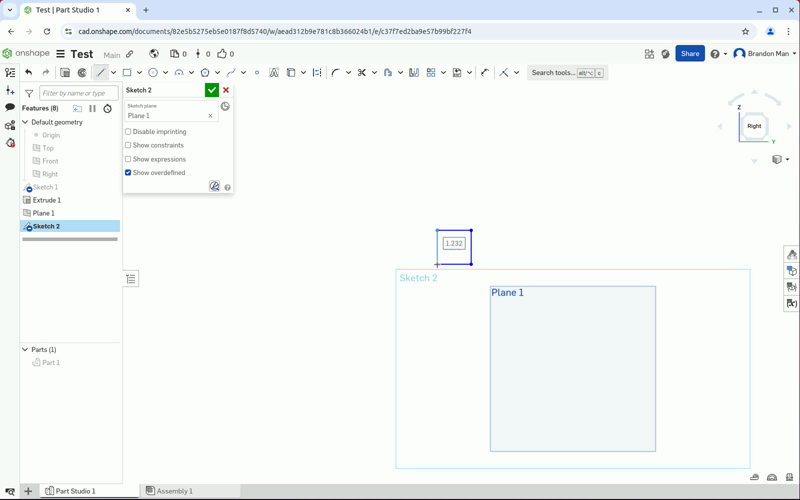
scroll(6)
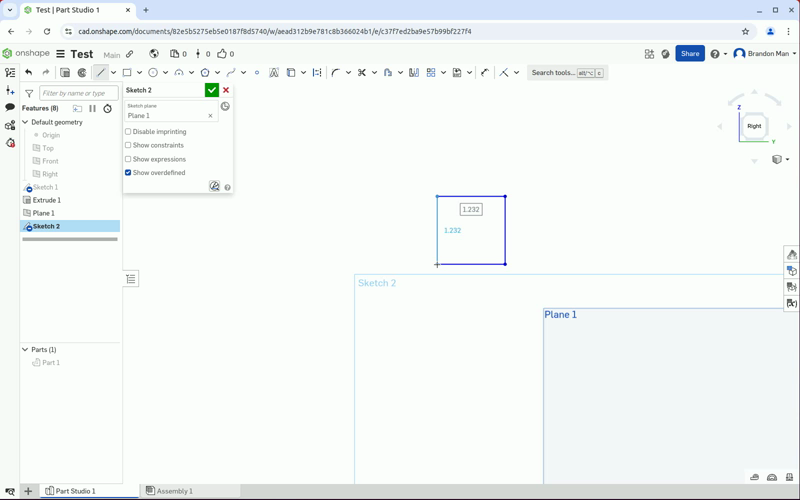
key_up(shift)
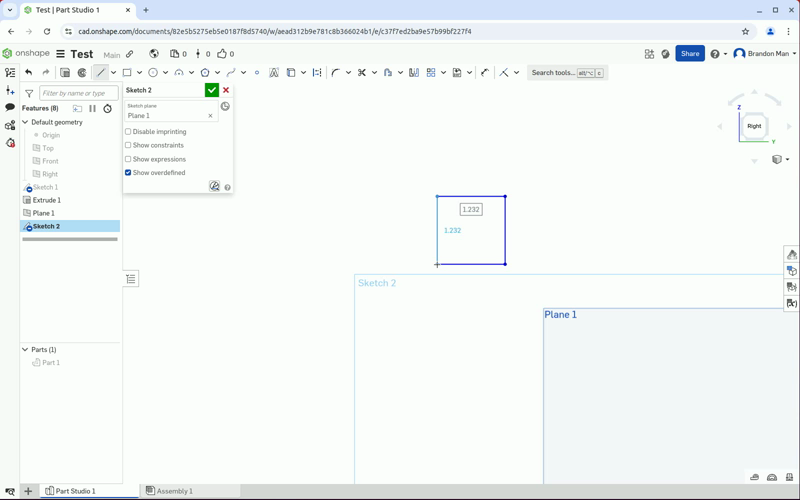
click(437, 264)
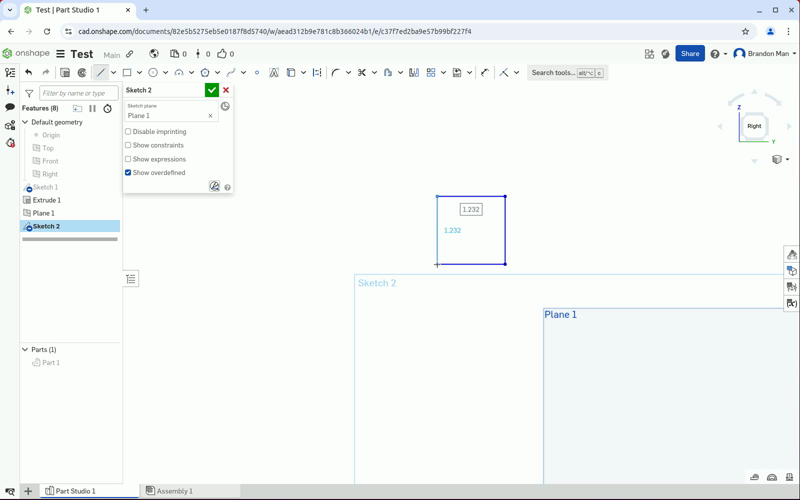
scroll(-6)
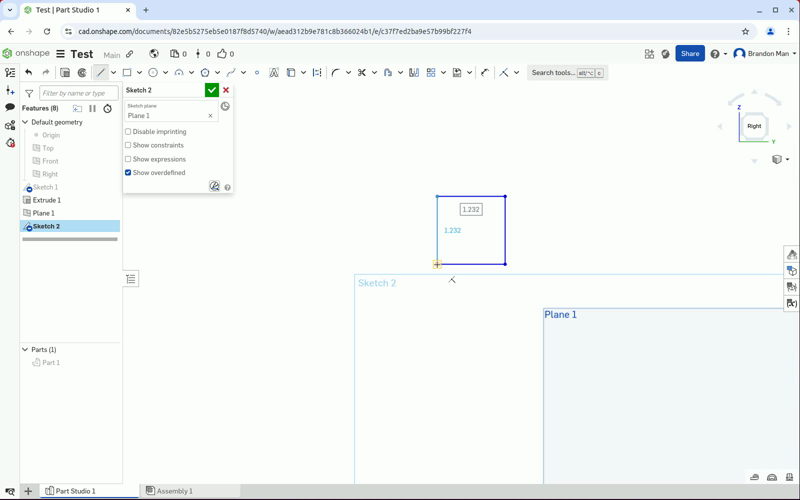
scroll(-6)
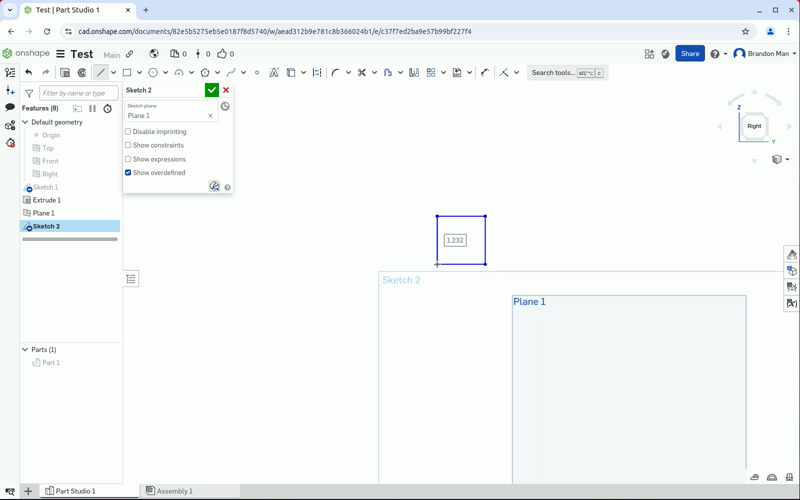
scroll(-6)
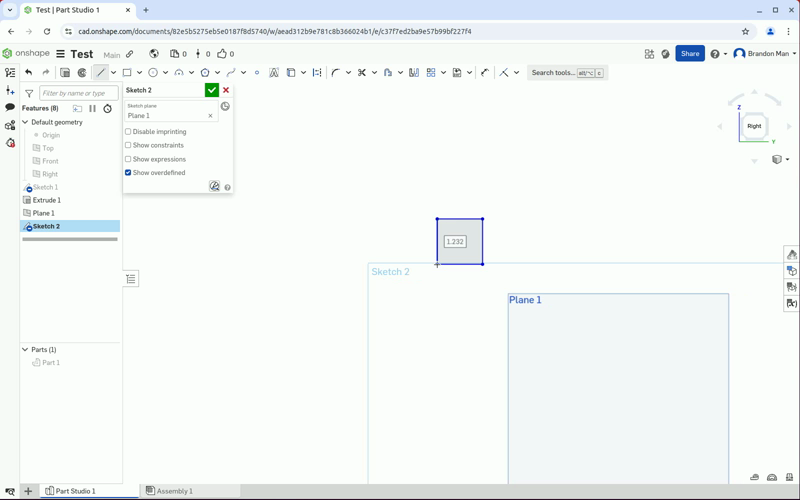
scroll(-6)
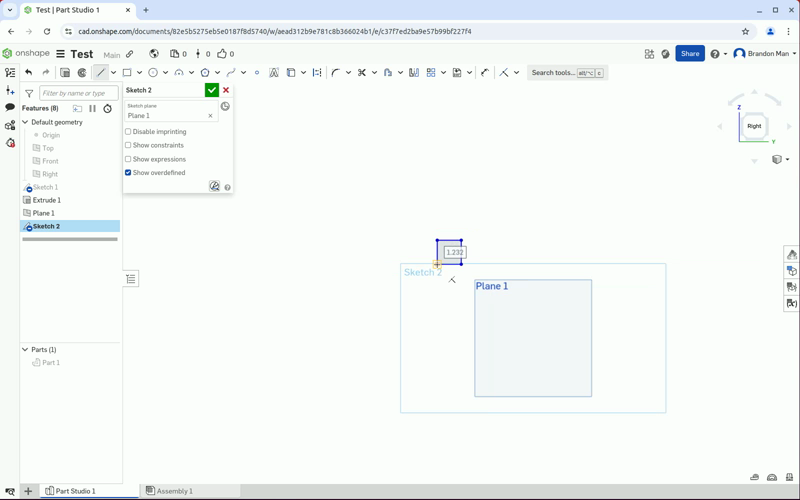
scroll(-6)
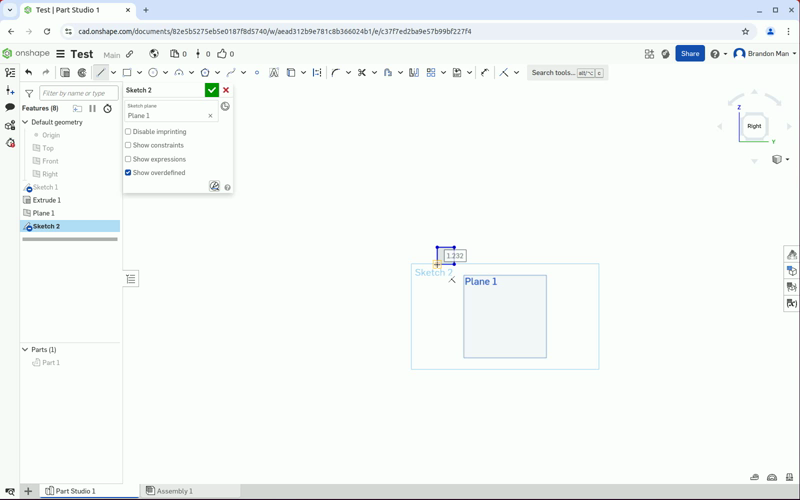
scroll(-6)
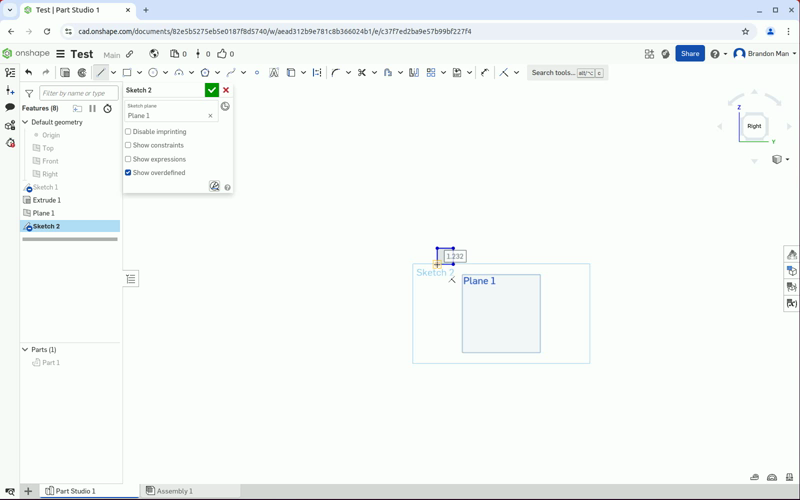
scroll(-6)
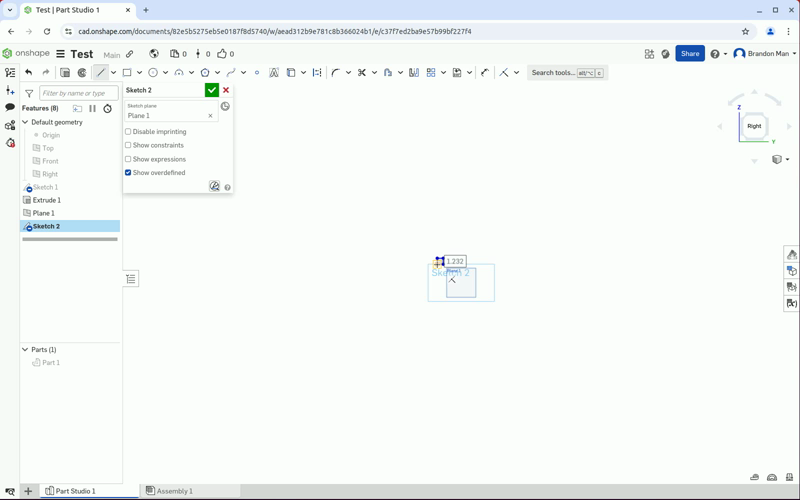
key(esc)
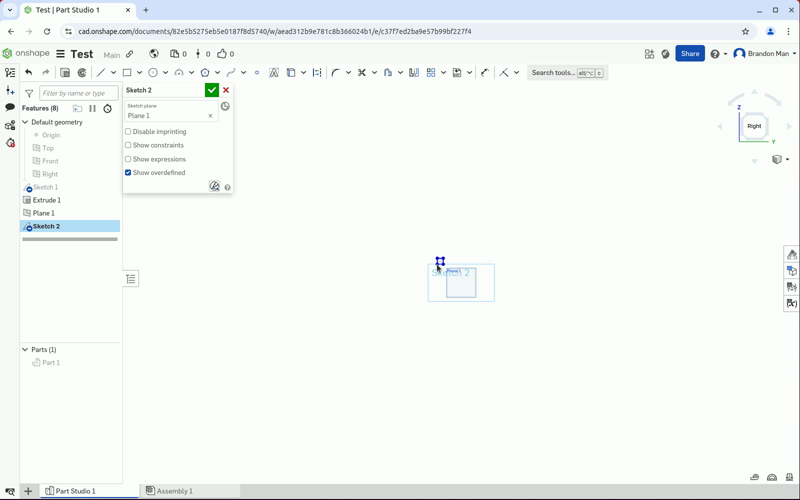
mouse_move(438, 263)
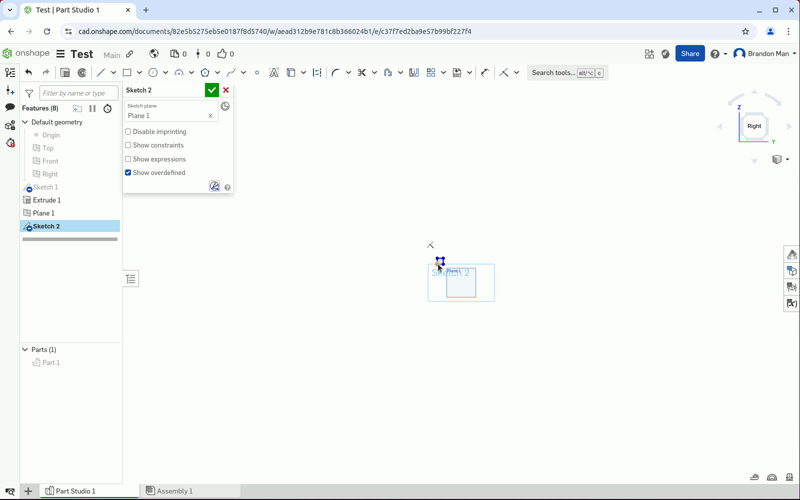
scroll(6)
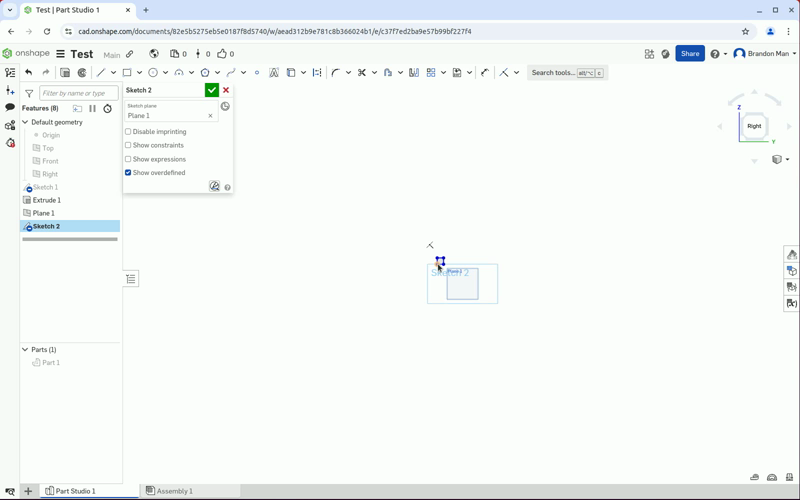
scroll(6)
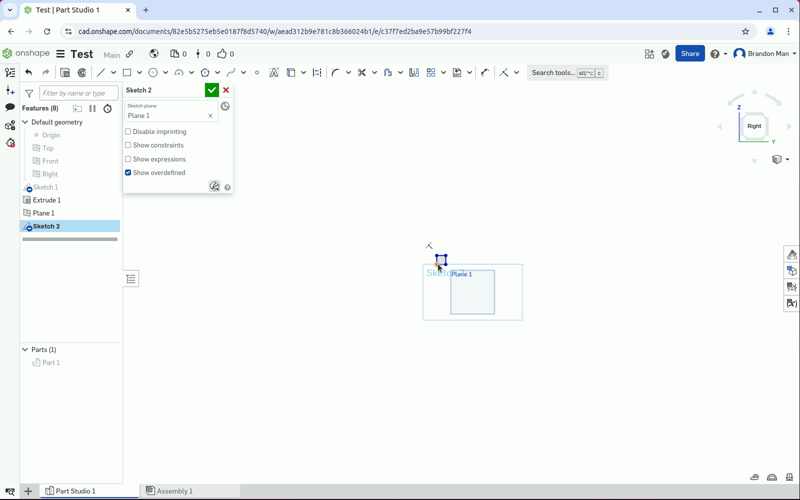
scroll(6)
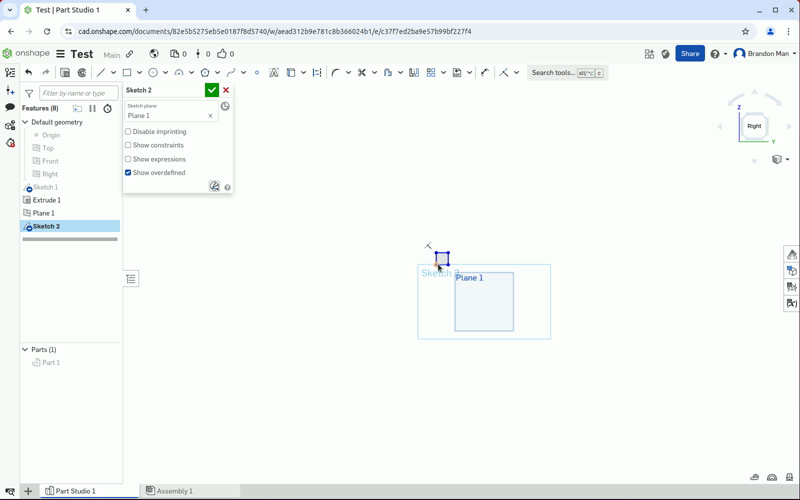
scroll(6)
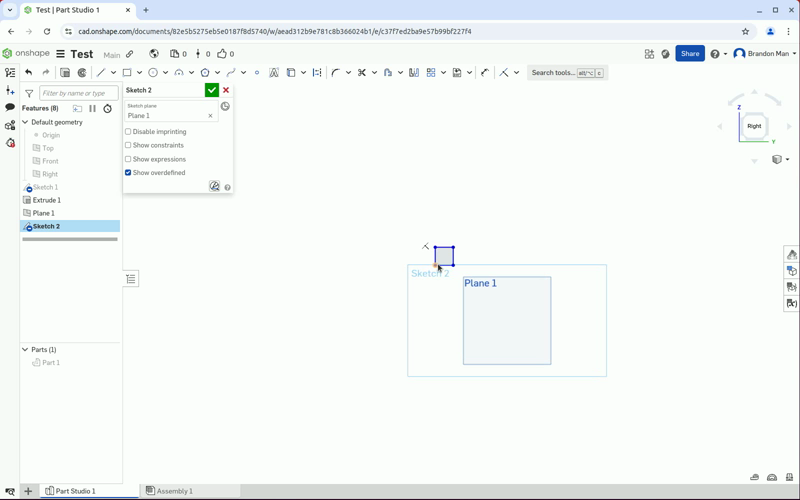
scroll(6)
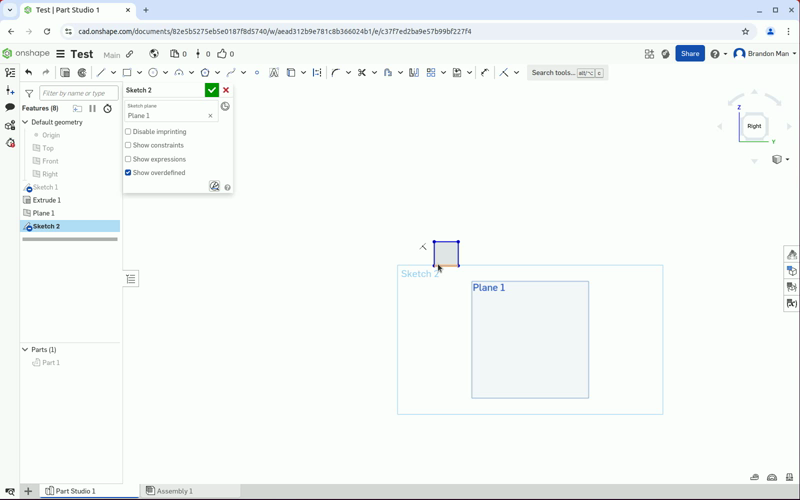
scroll(6)
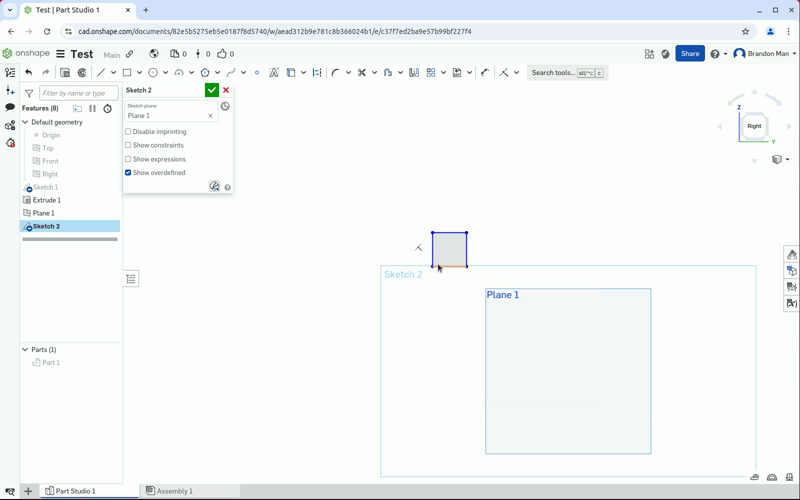
scroll(6)
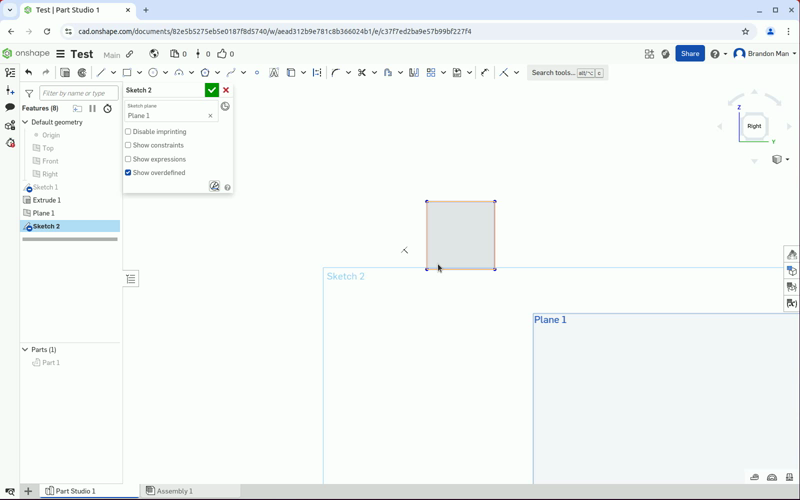
click(438, 263)
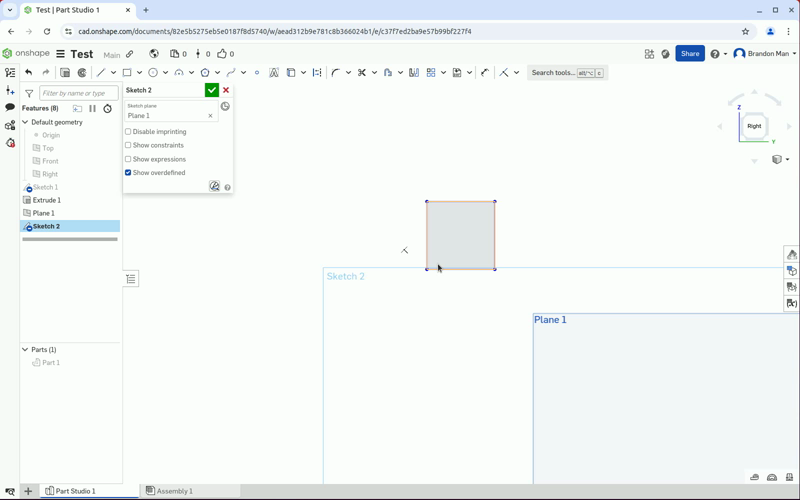
scroll(-6)
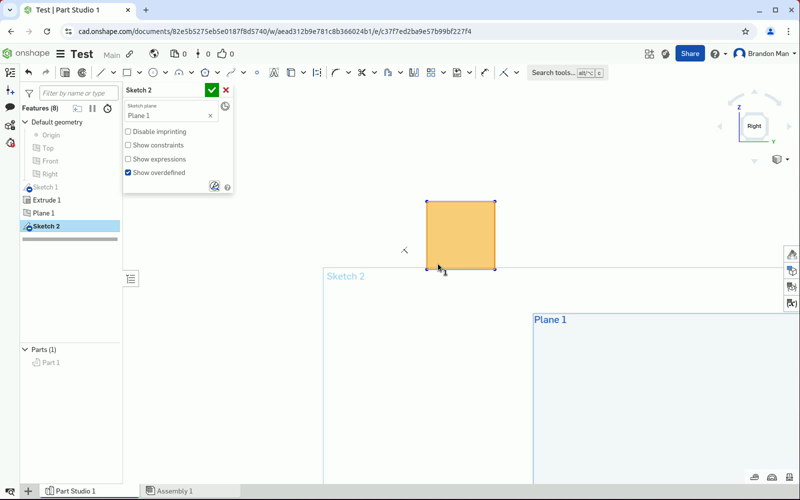
scroll(-6)
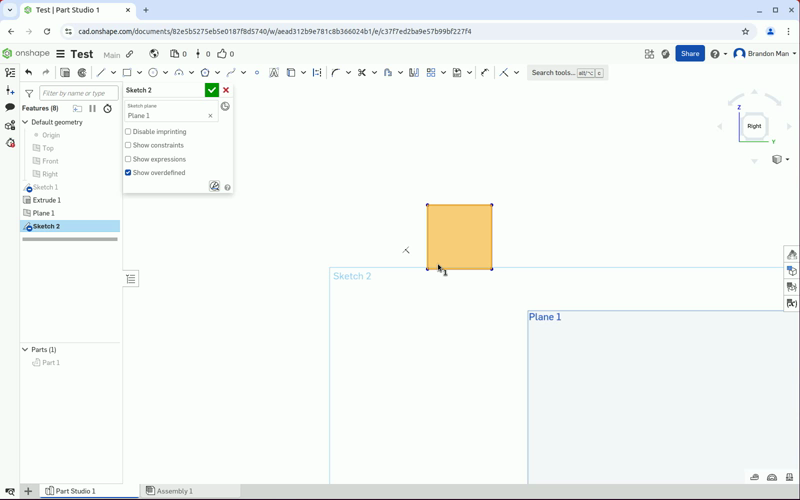
scroll(-6)
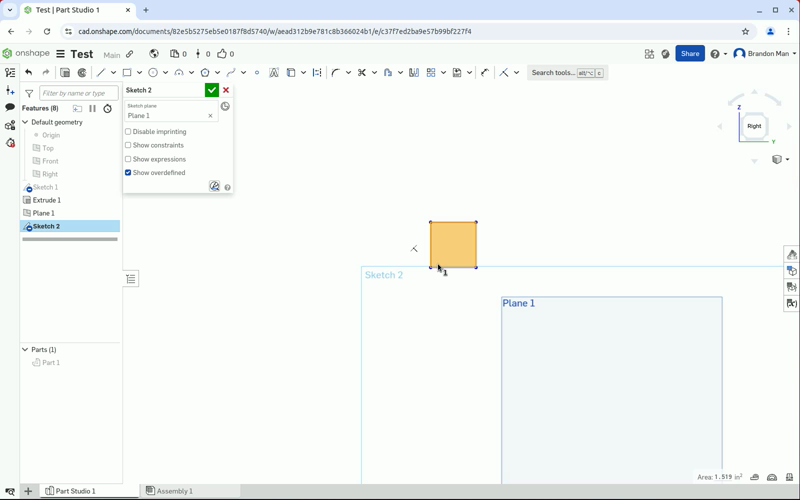
scroll(-6)
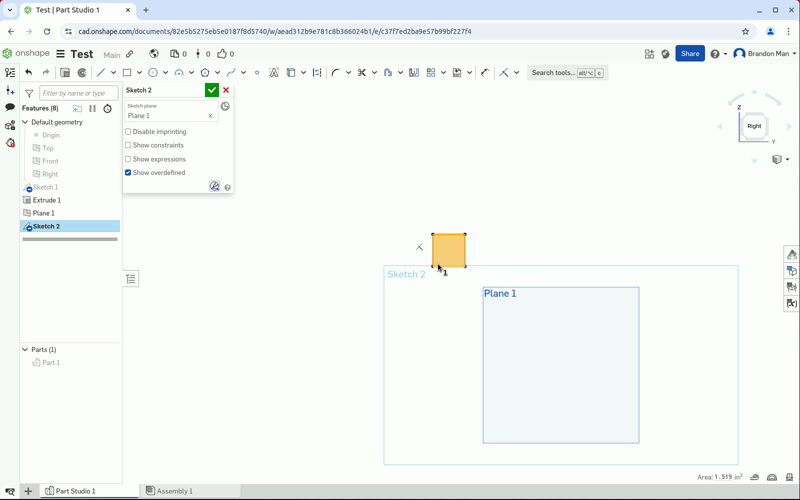
scroll(-6)
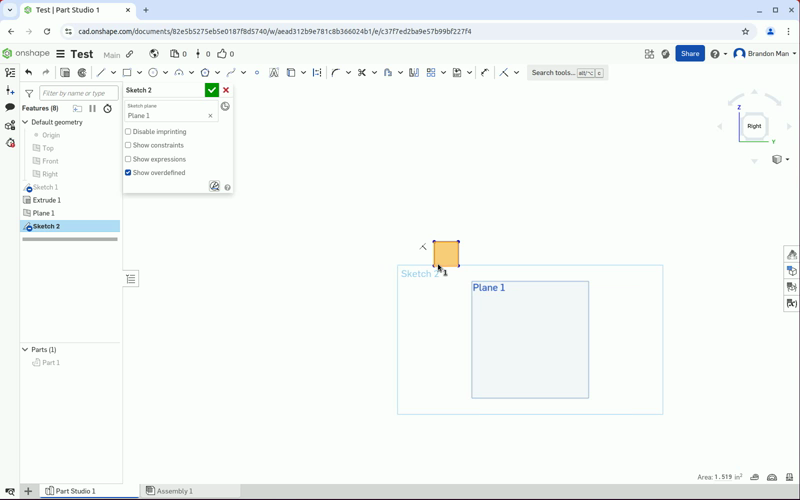
scroll(-6)
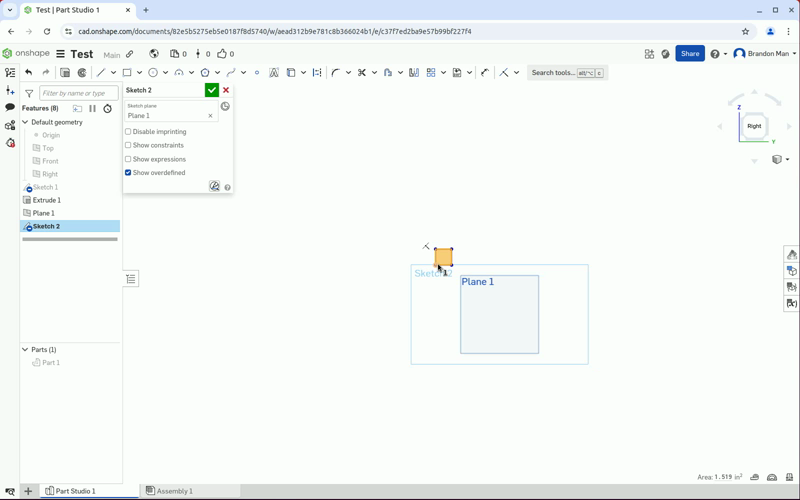
scroll(-6)
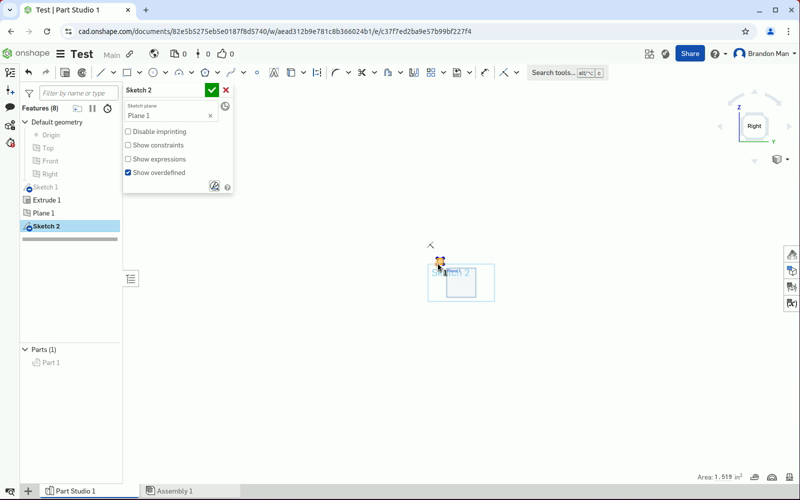
mouse_move(73, 352)
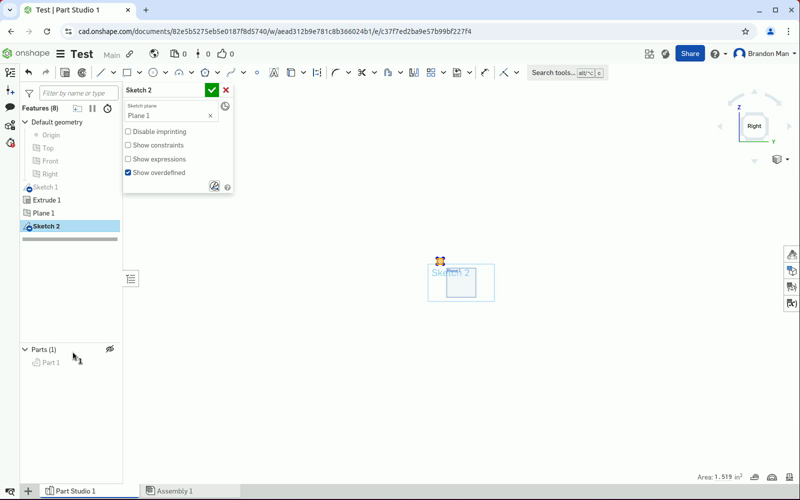
key(shift+y)
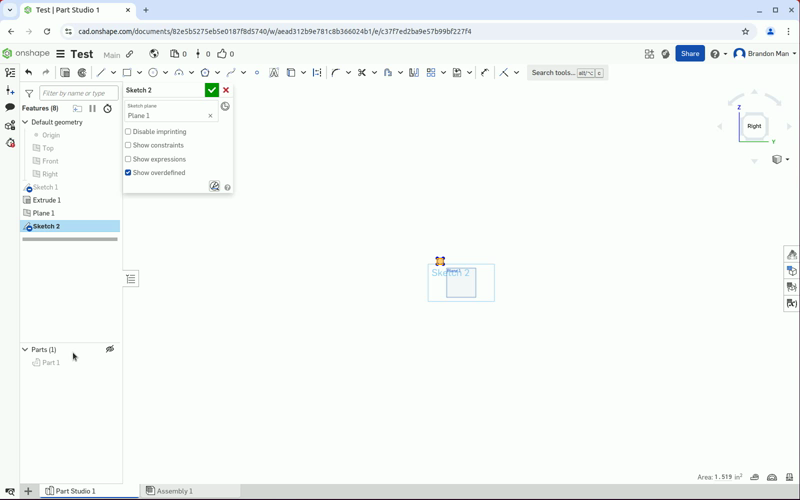
key(shift+e)
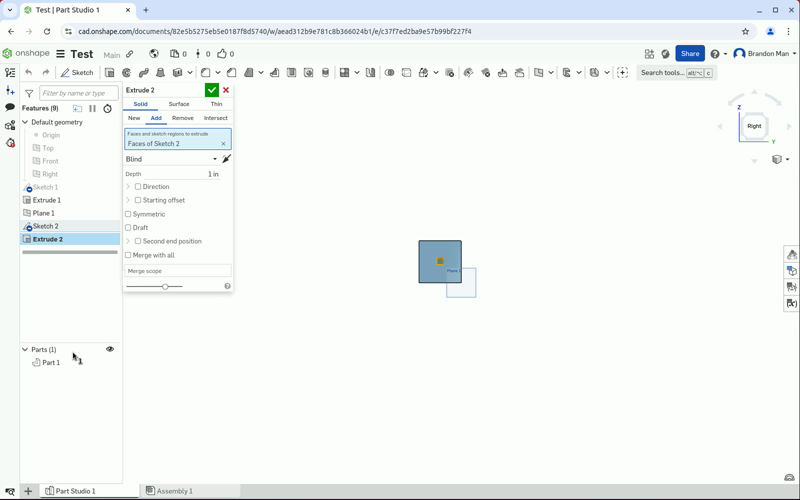
mouse_move(143, 106)
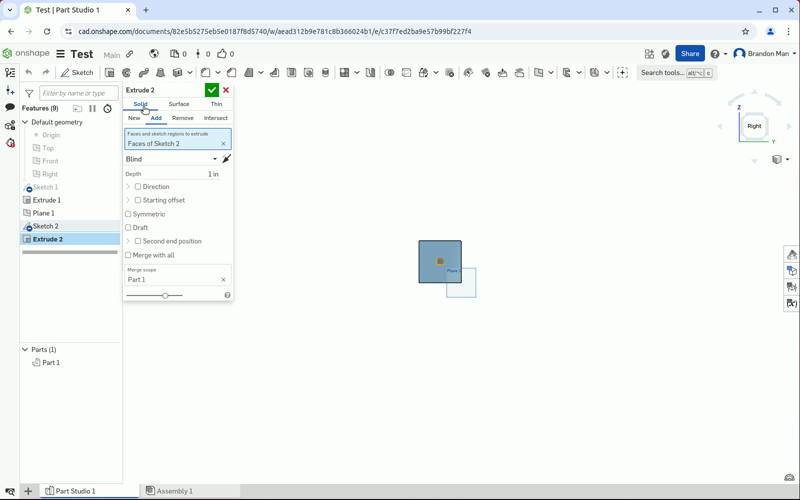
click(143, 106)
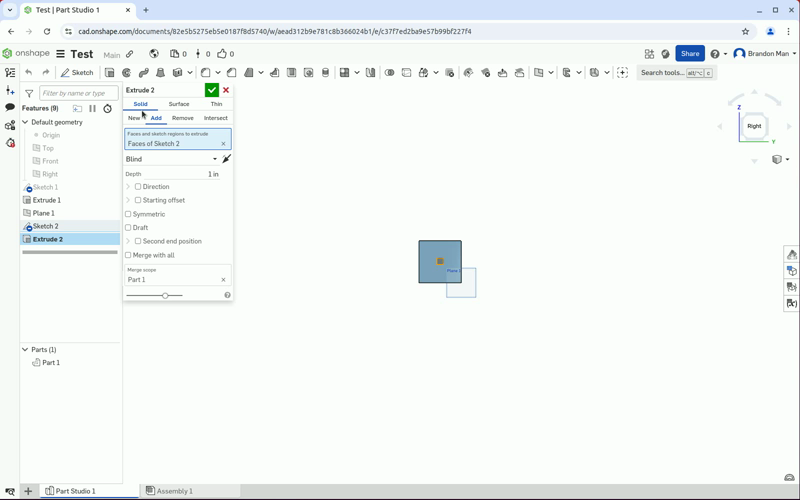
mouse_move(137, 120)
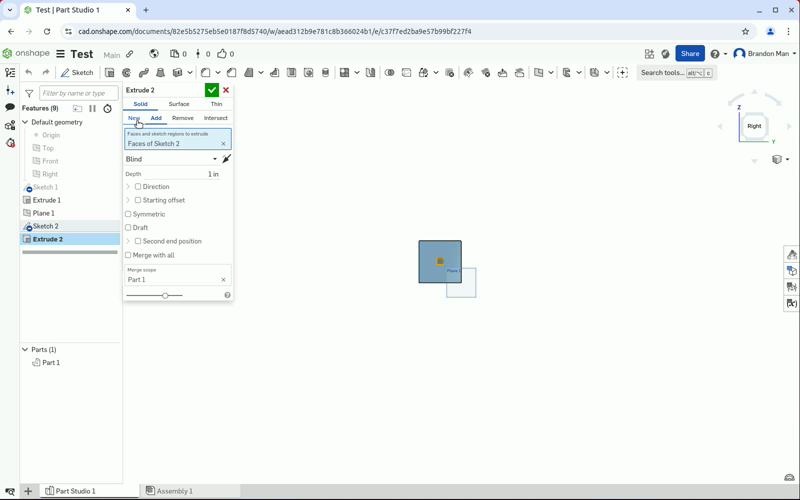
click(137, 120)
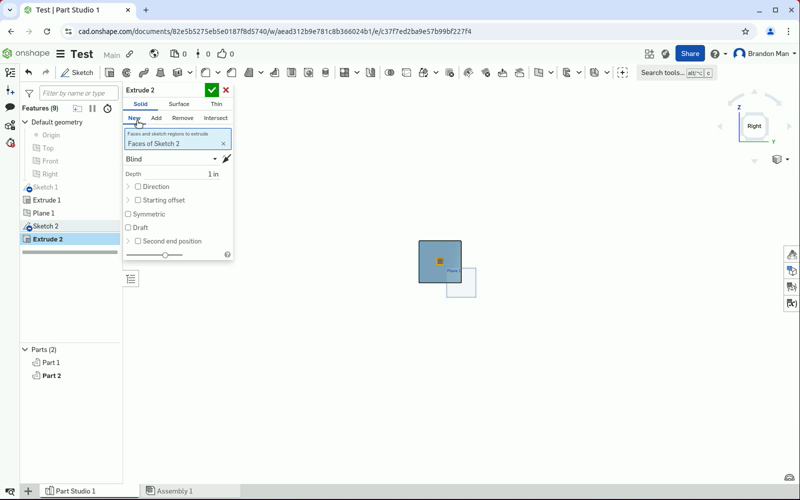
key(tab, 4)
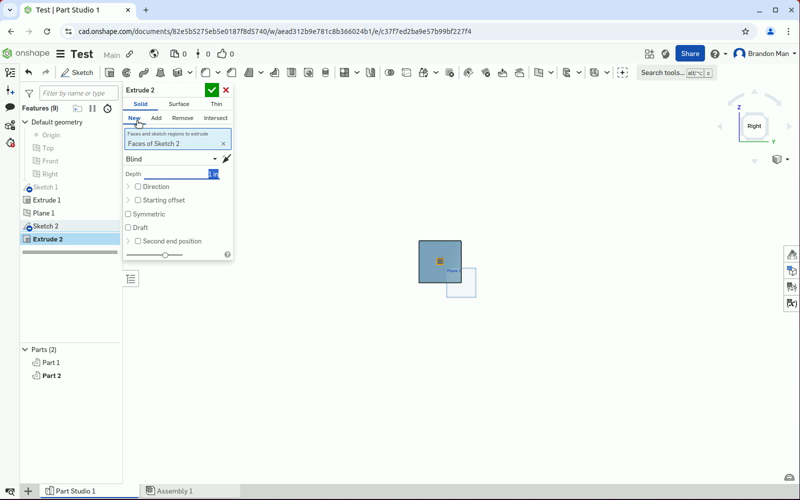
text(0.963)
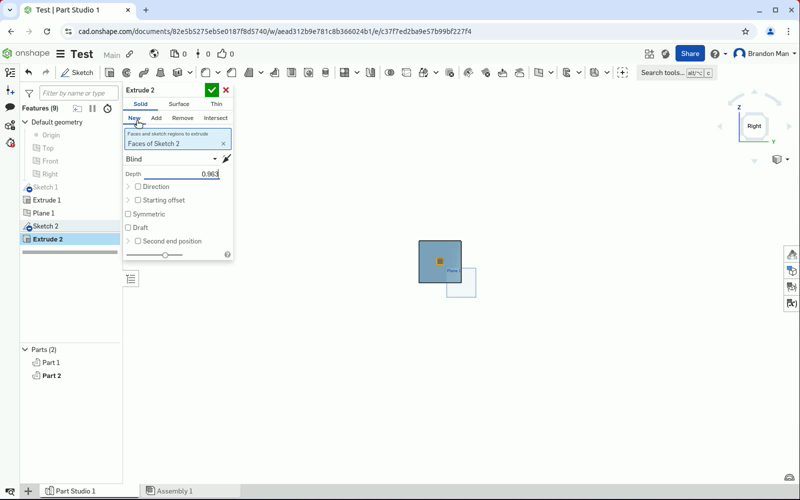
key(enter)
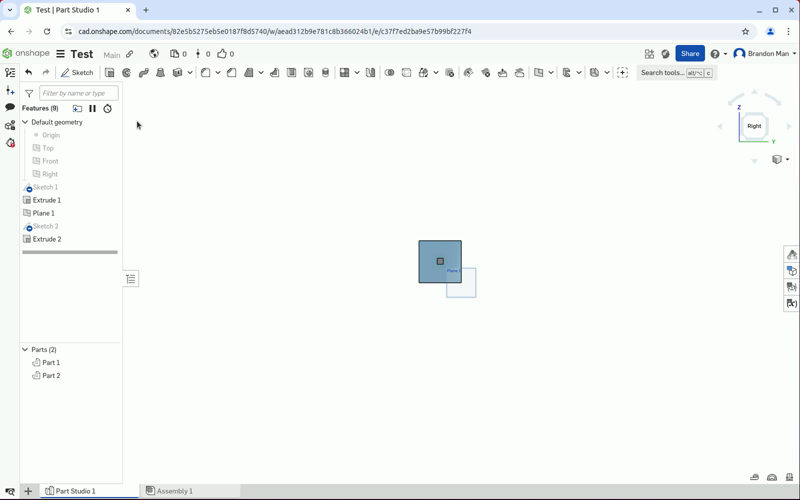
key(shift+h)
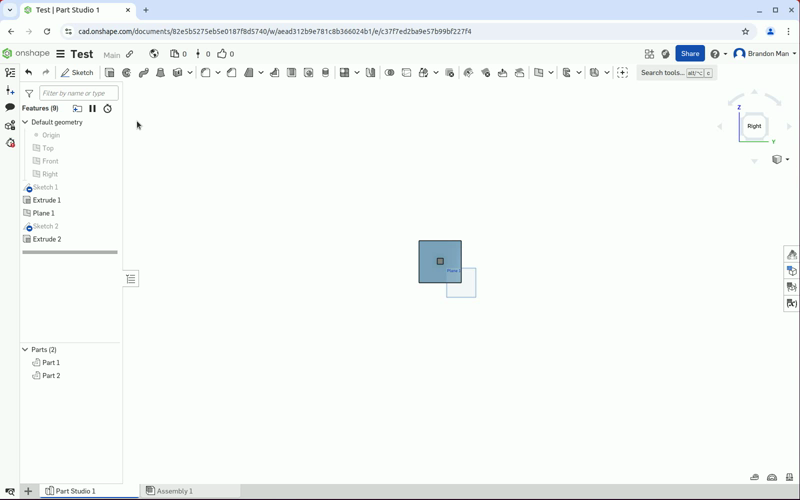
key(shift+h)
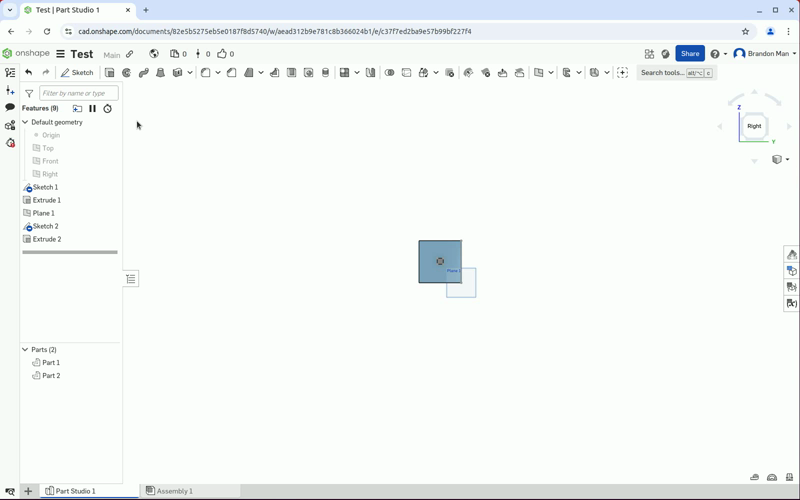
key(shift+7)
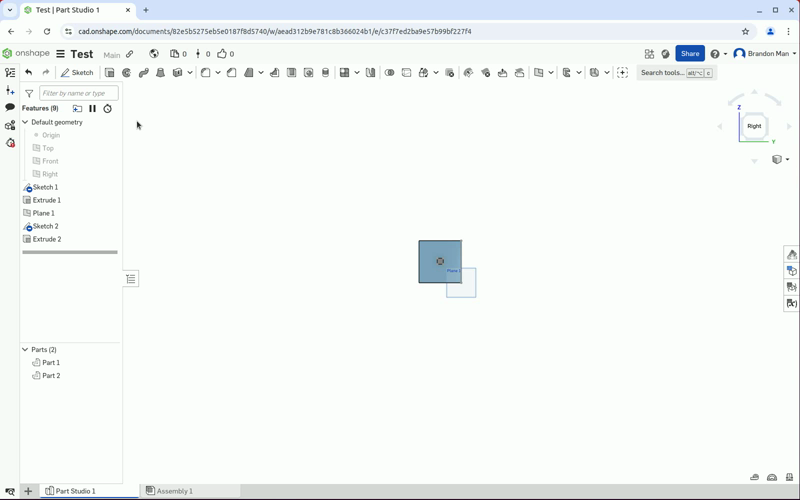
key(right, 2)
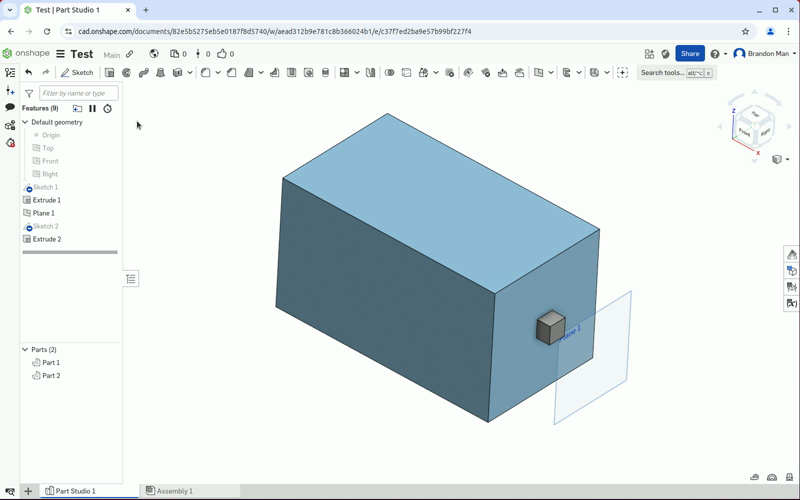
key(down, 2)
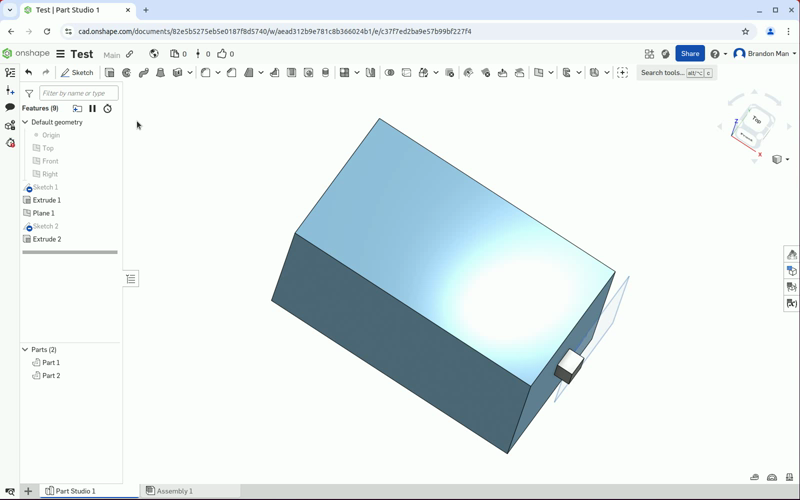
key(up, 2)
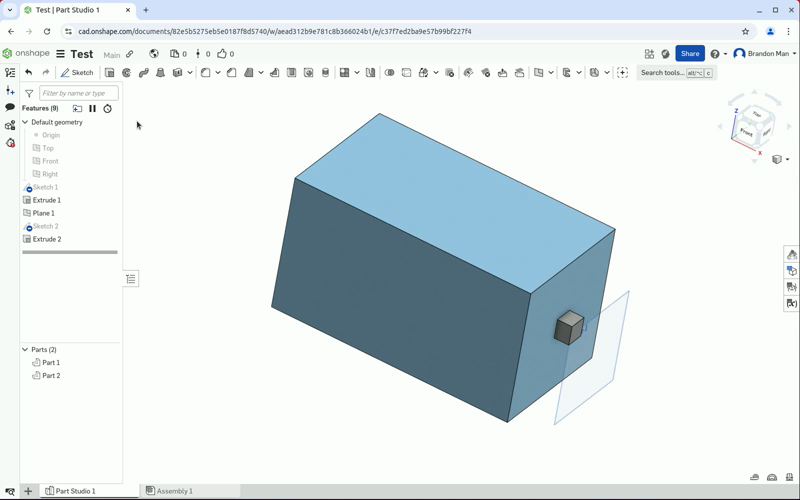
key(left, 2)
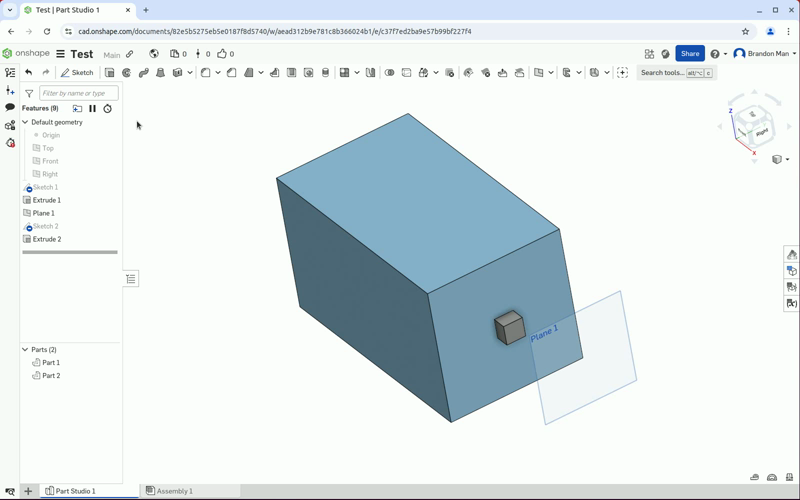
mouse_move(73, 189)
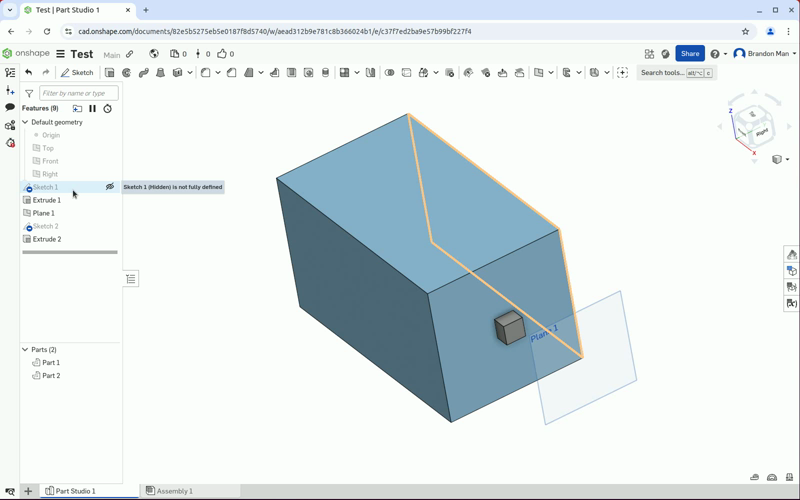
click(73, 189)